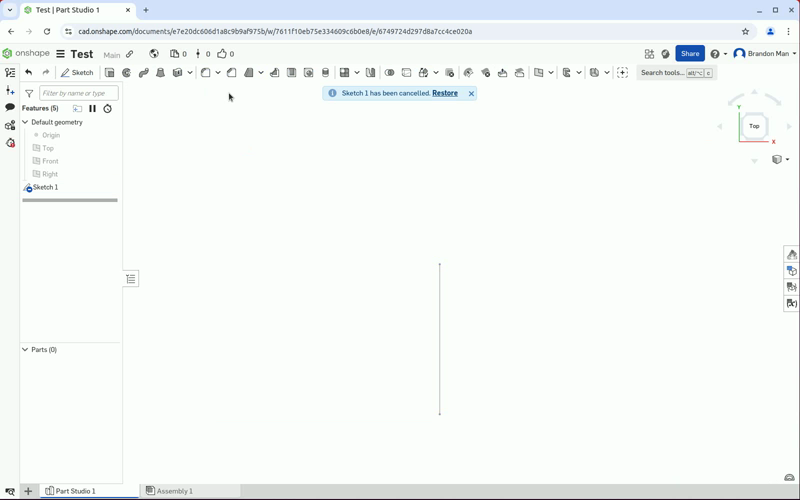
key(shift+h)
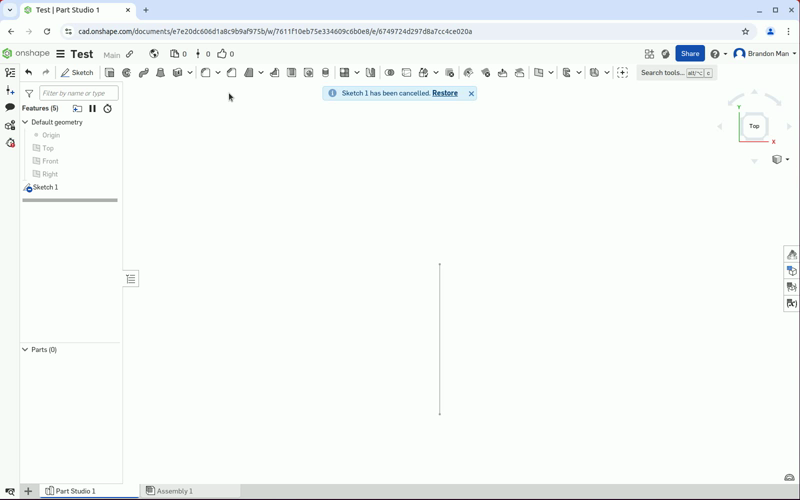
key(shift+s)
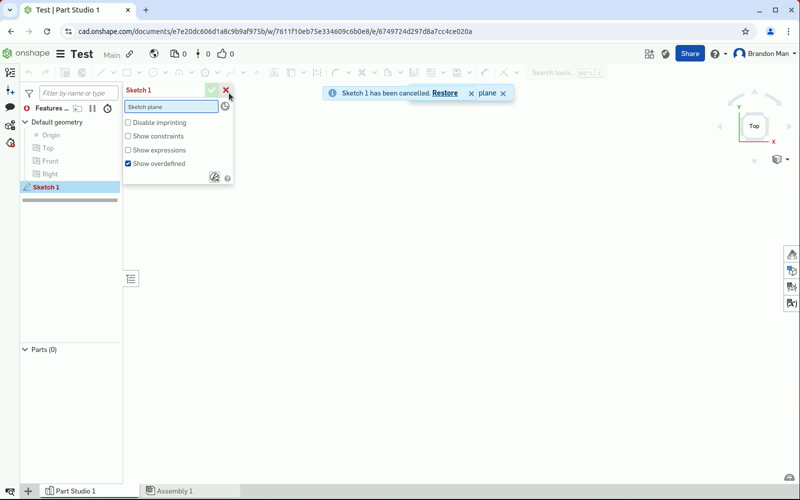
mouse_move(73, 150)
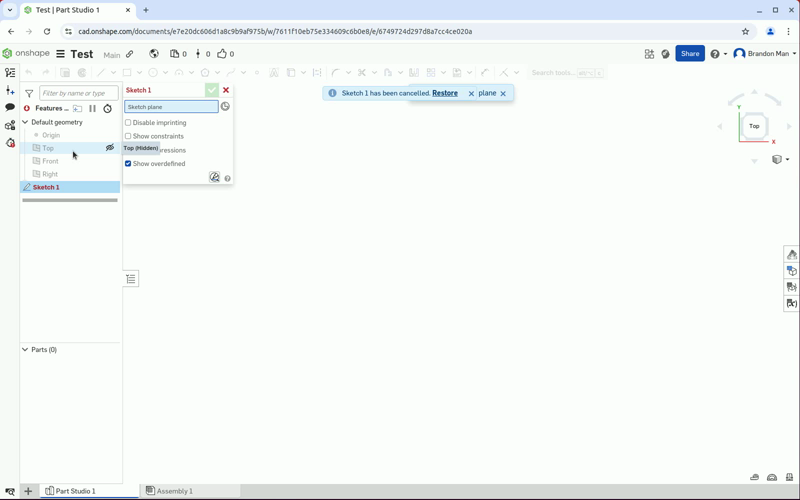
click(73, 150)
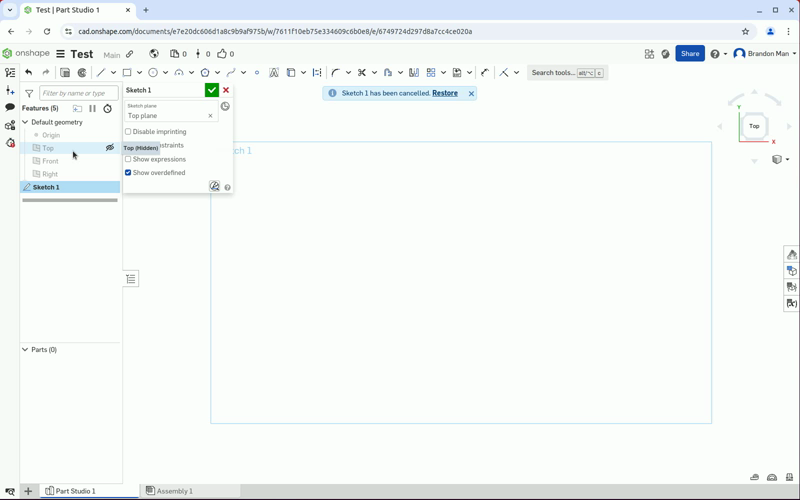
mouse_move(73, 352)
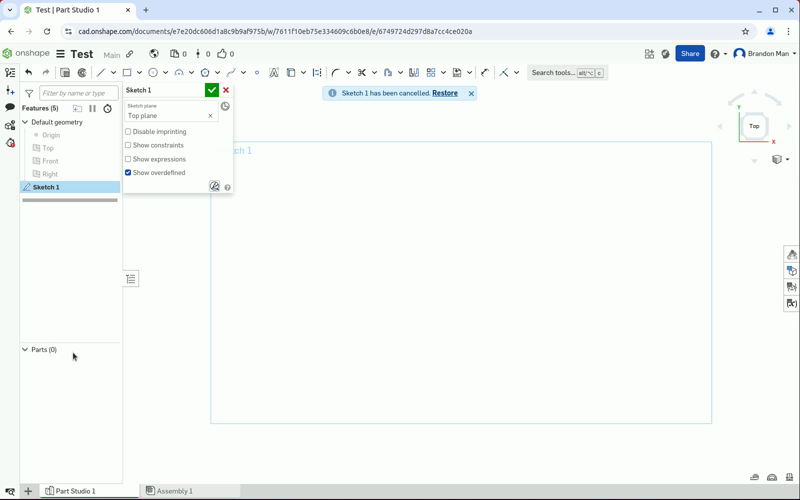
key(y)
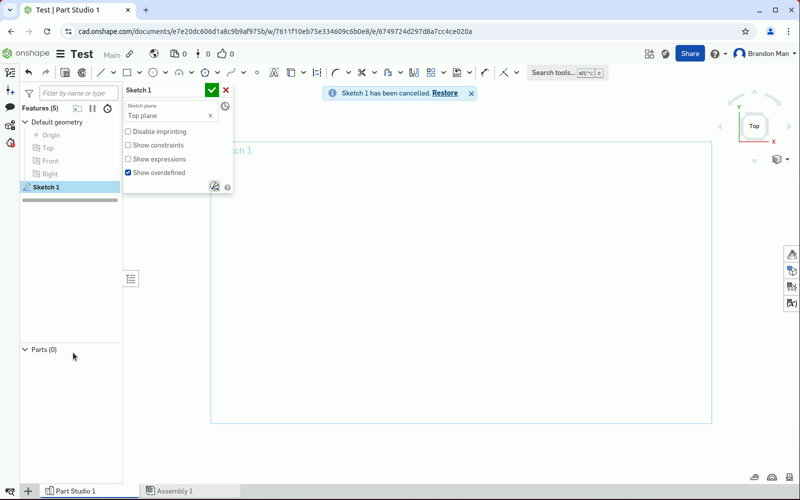
key(c)
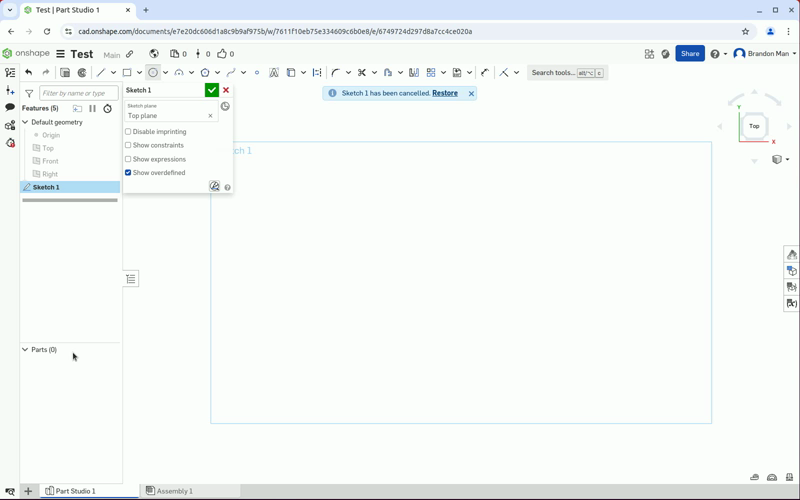
key_down(shift)
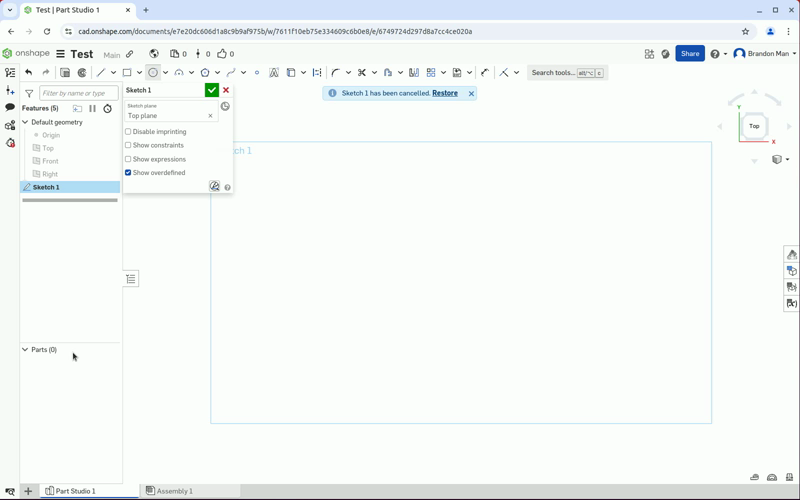
mouse_move(357, 282)
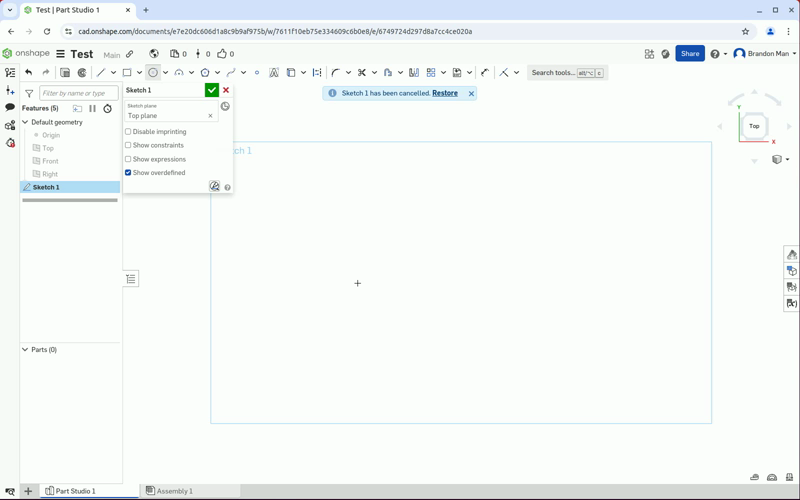
click(357, 282)
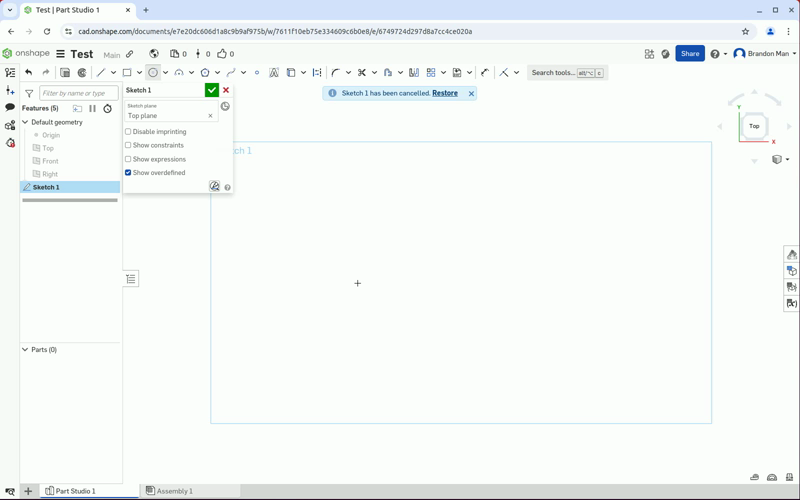
key_up(shift)
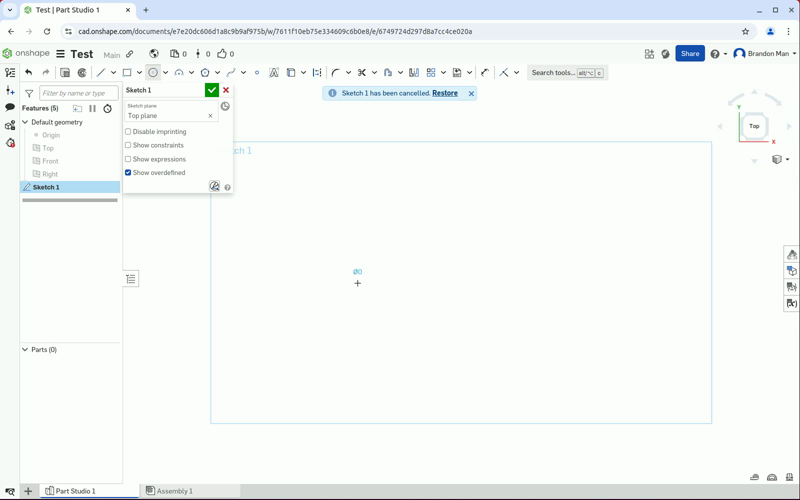
mouse_move(362, 282)
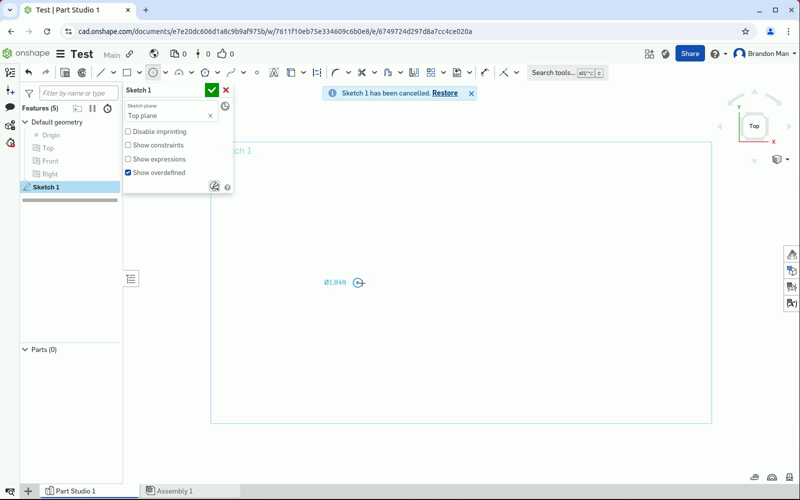
click(362, 282)
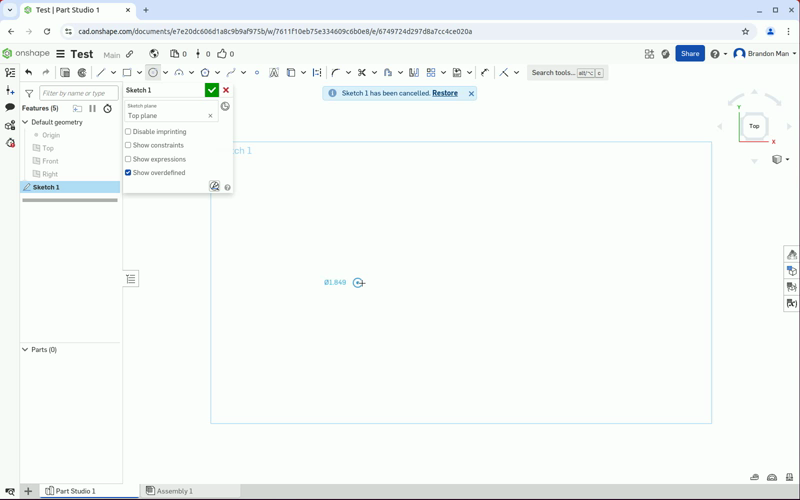
key(esc)
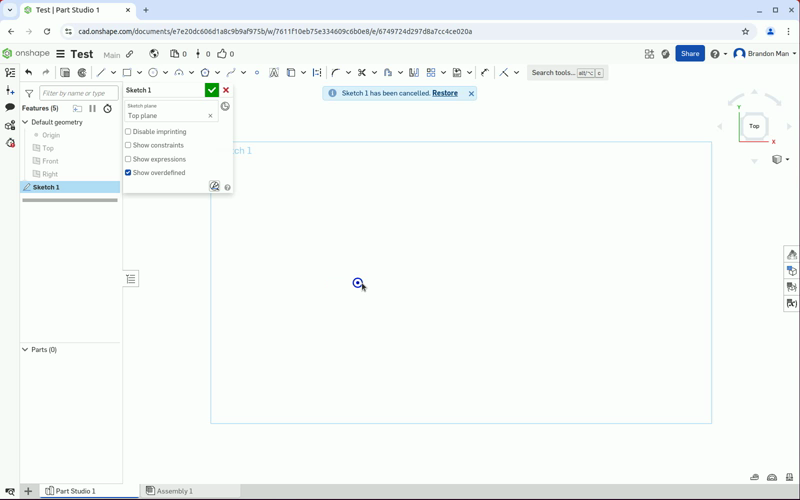
mouse_move(356, 279)
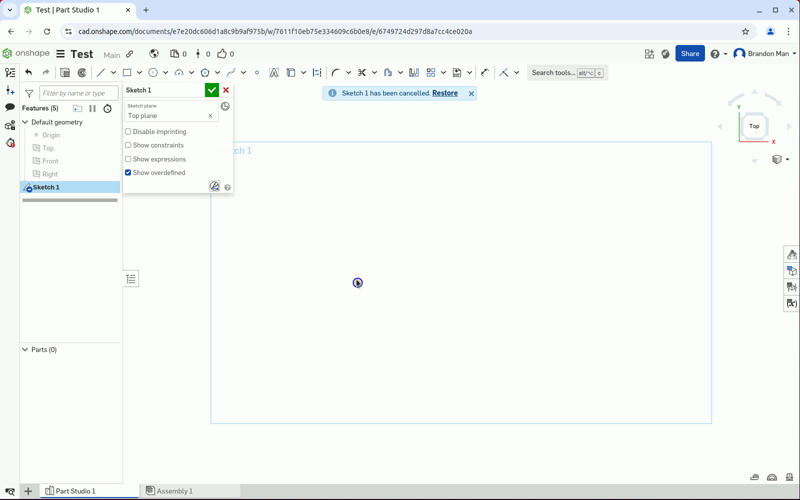
scroll(6)
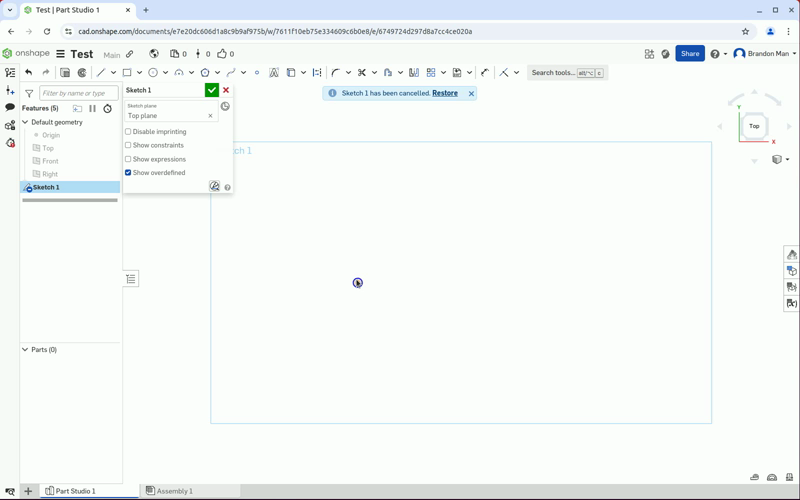
scroll(6)
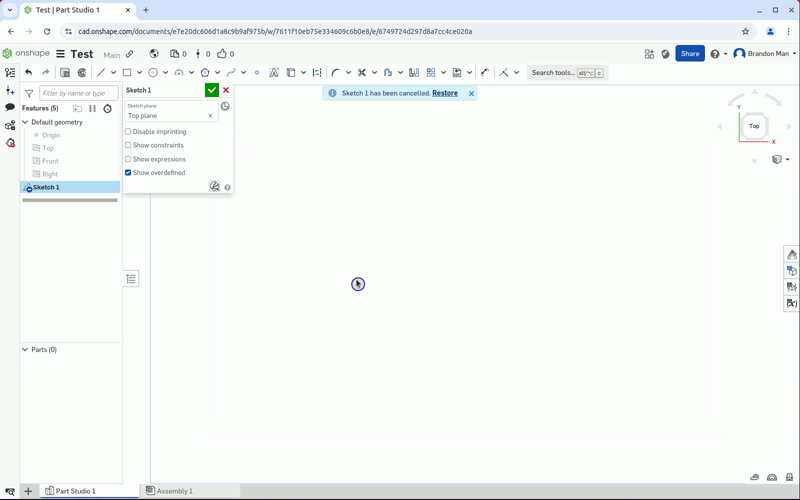
scroll(6)
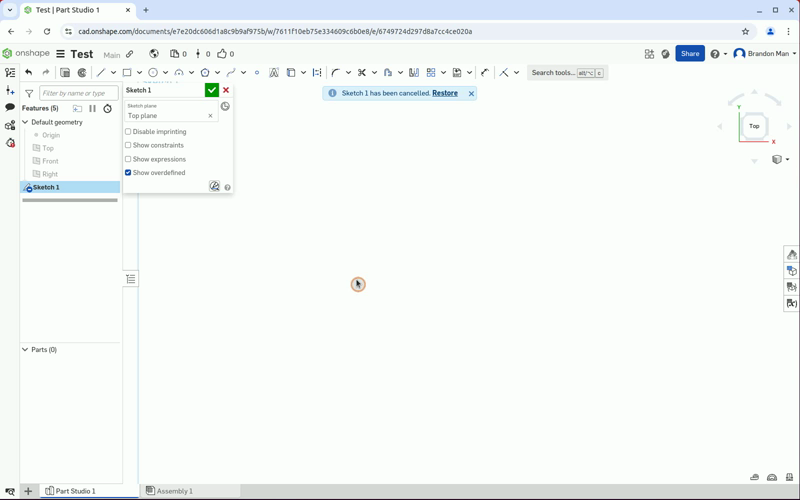
scroll(6)
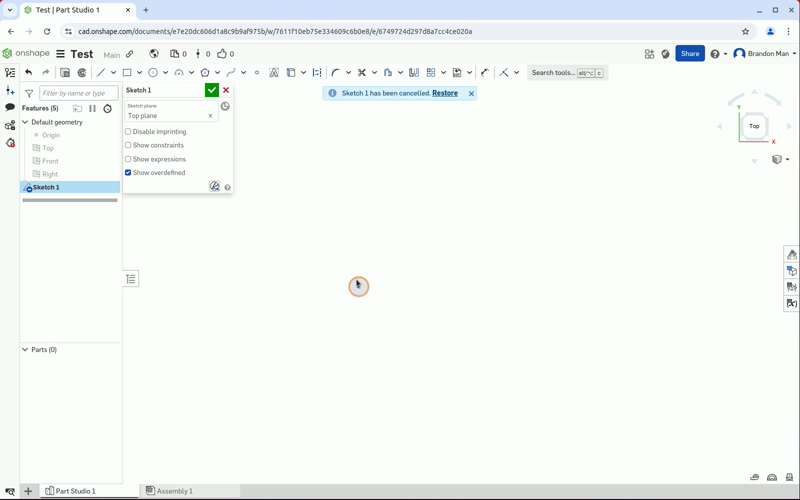
scroll(6)
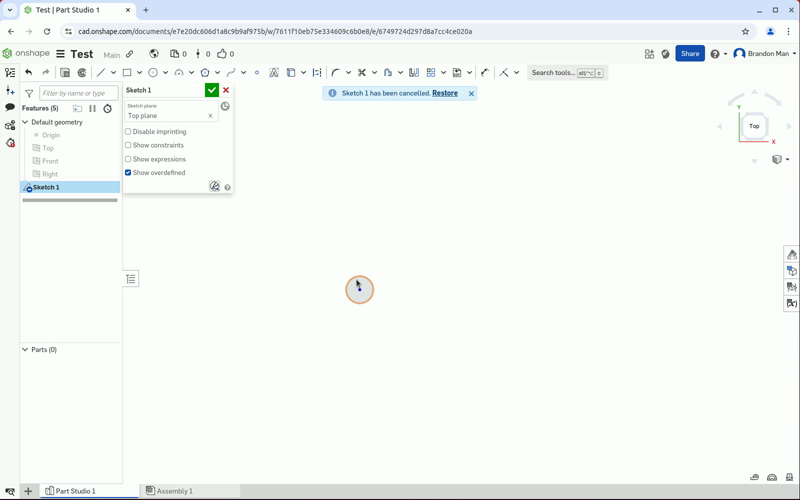
scroll(6)
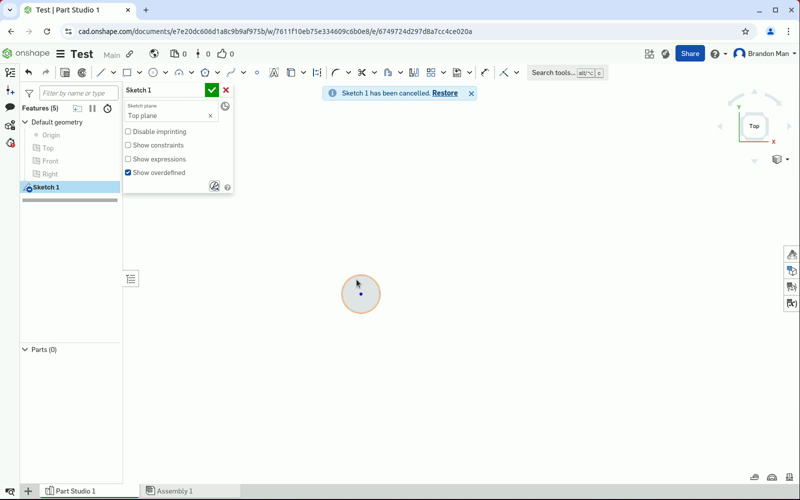
scroll(6)
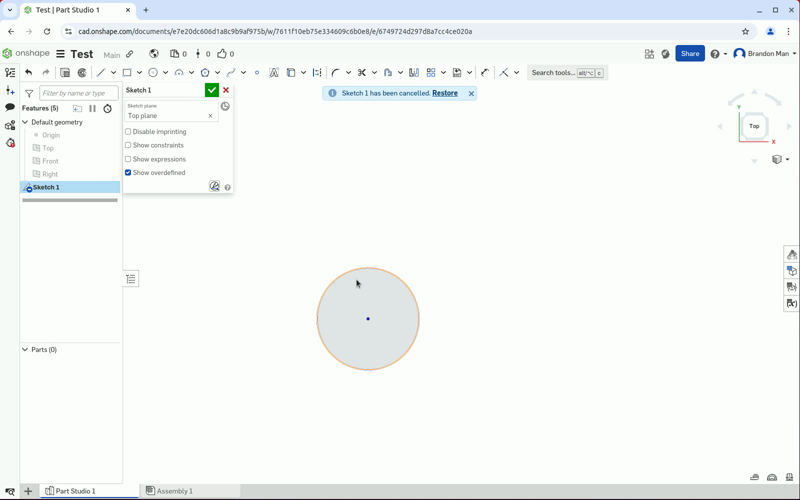
click(356, 279)
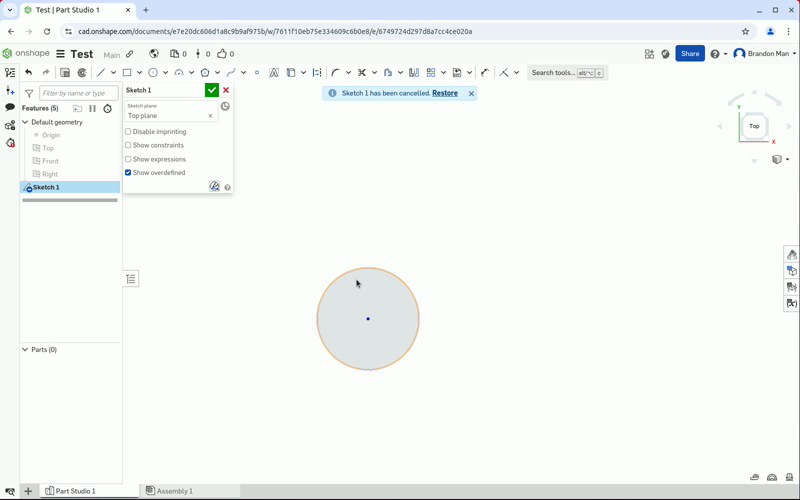
scroll(-6)
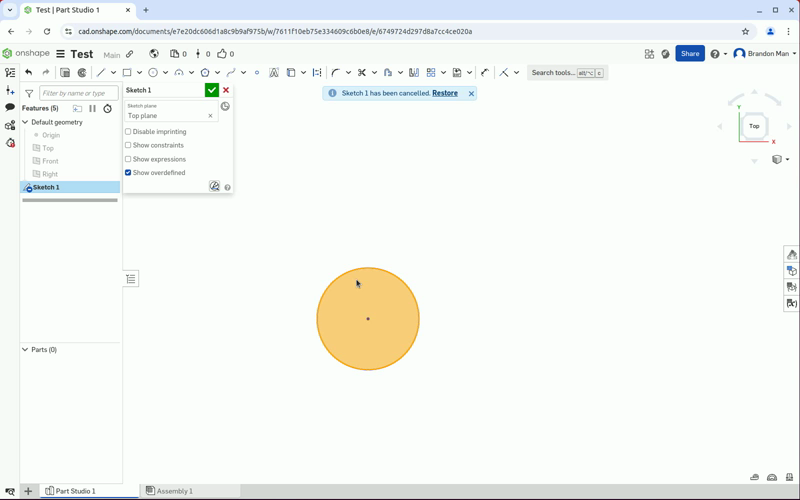
scroll(-6)
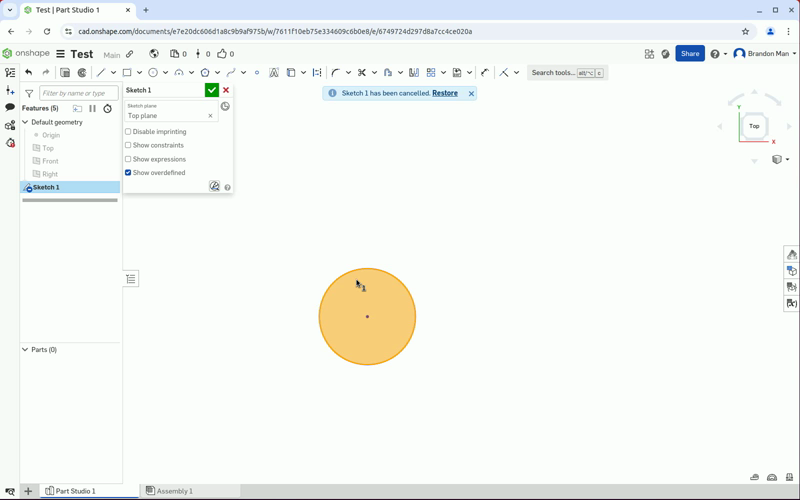
scroll(-6)
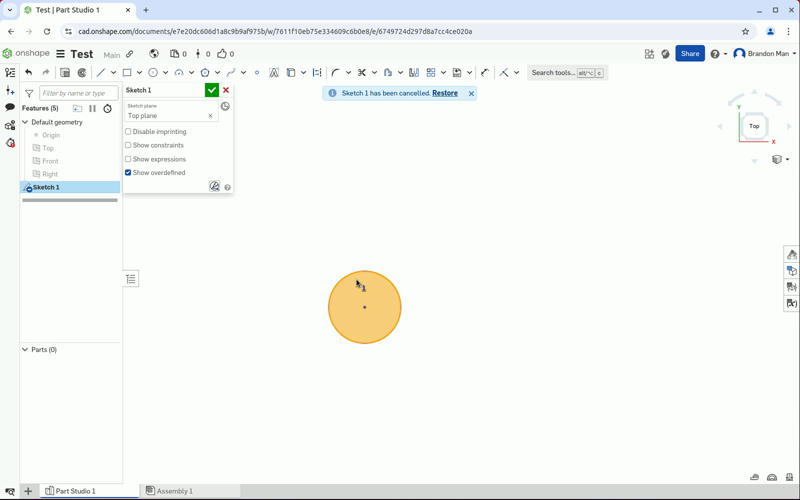
scroll(-6)
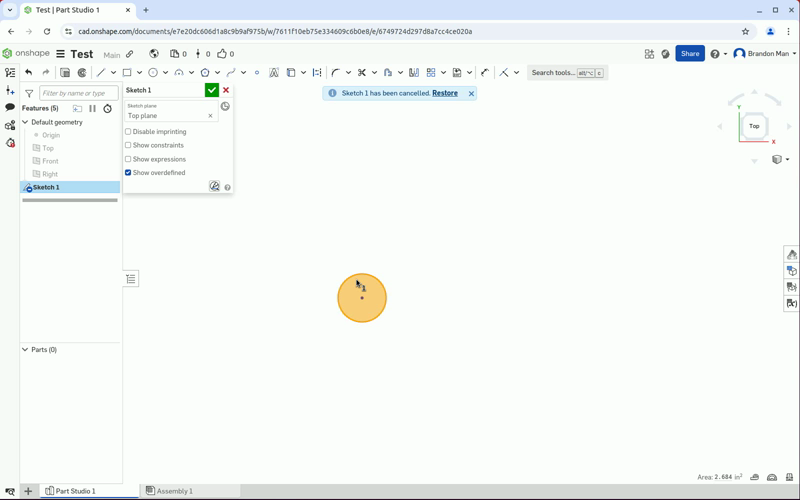
scroll(-6)
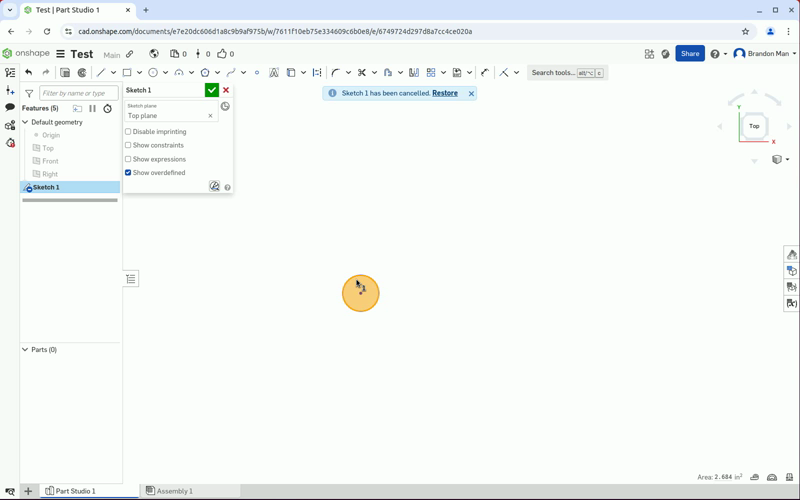
scroll(-6)
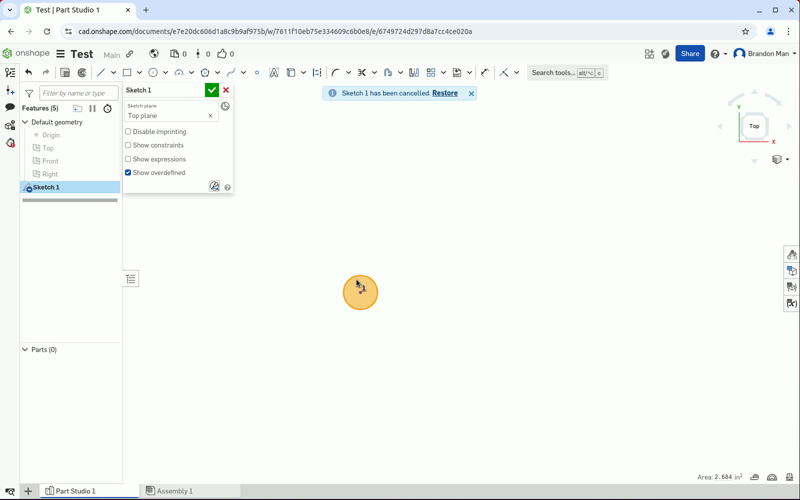
scroll(-6)
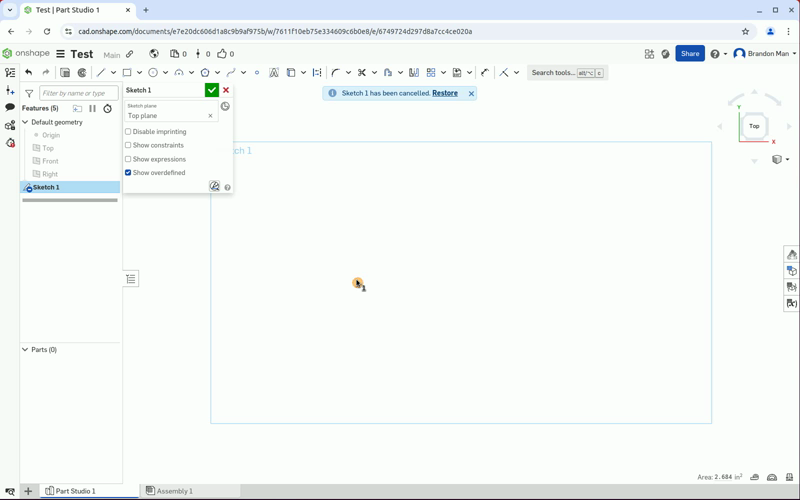
mouse_move(73, 352)
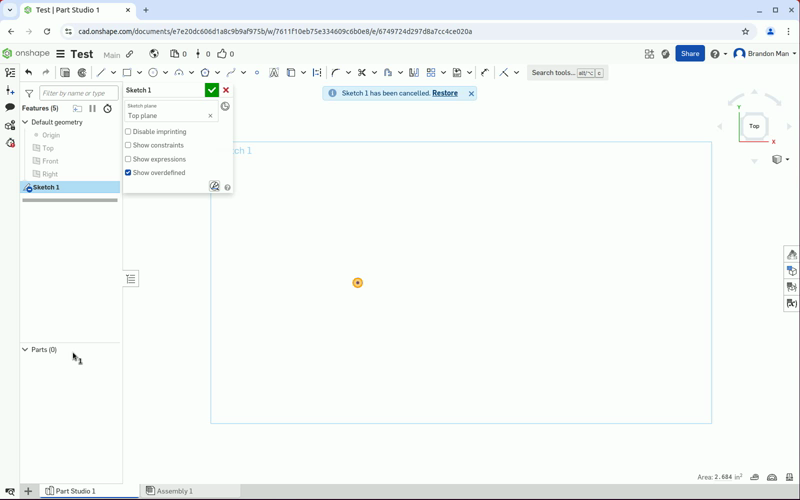
key(shift+y)
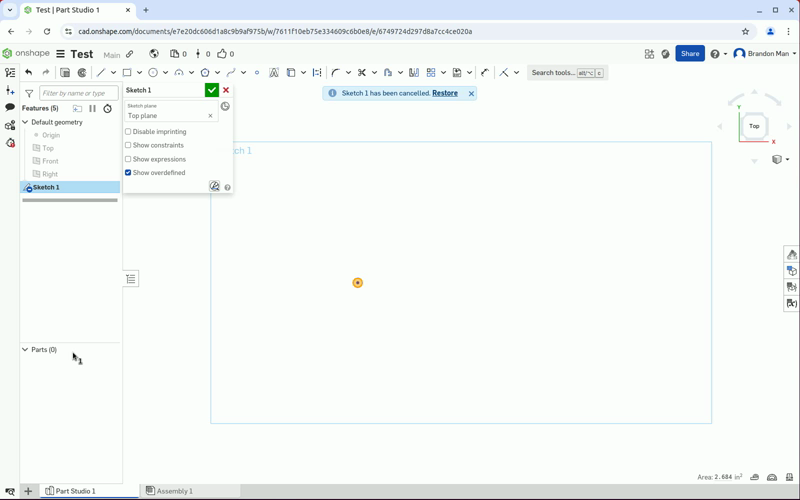
key(shift+e)
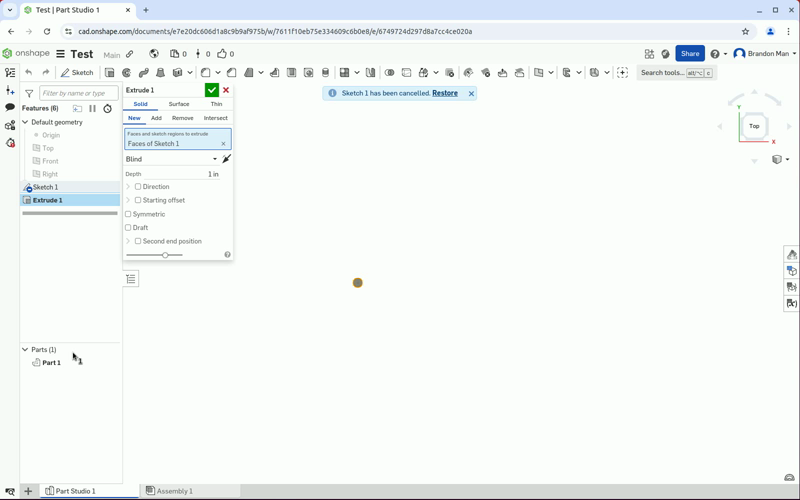
mouse_move(143, 106)
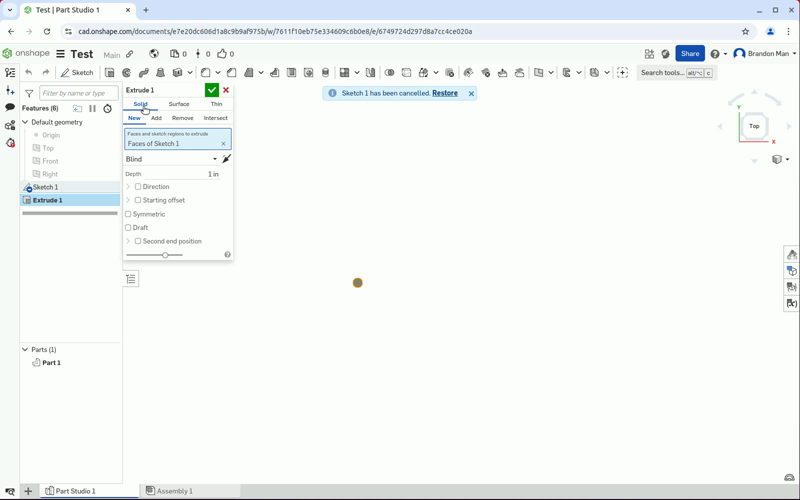
click(143, 106)
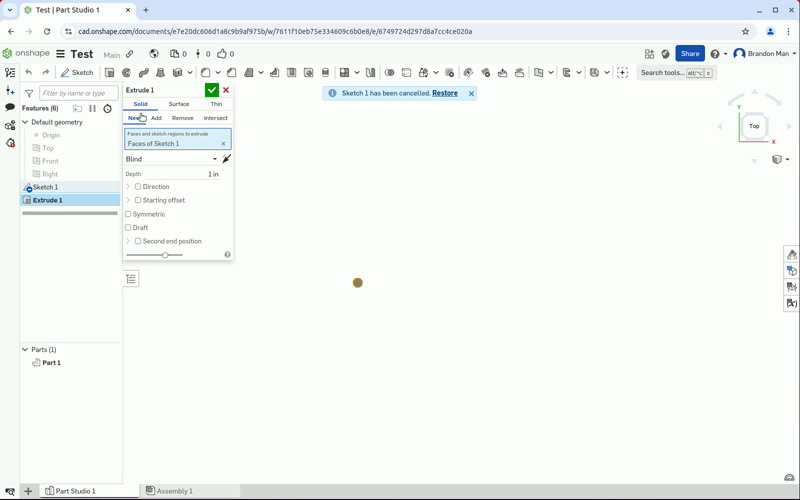
mouse_move(137, 120)
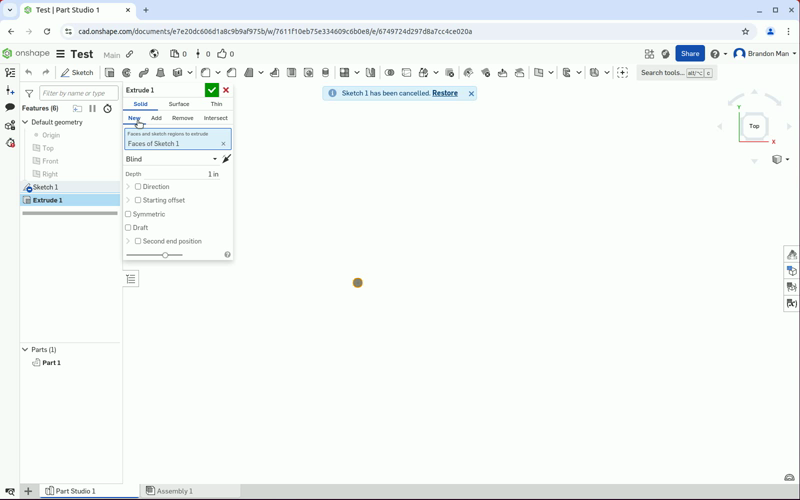
click(137, 120)
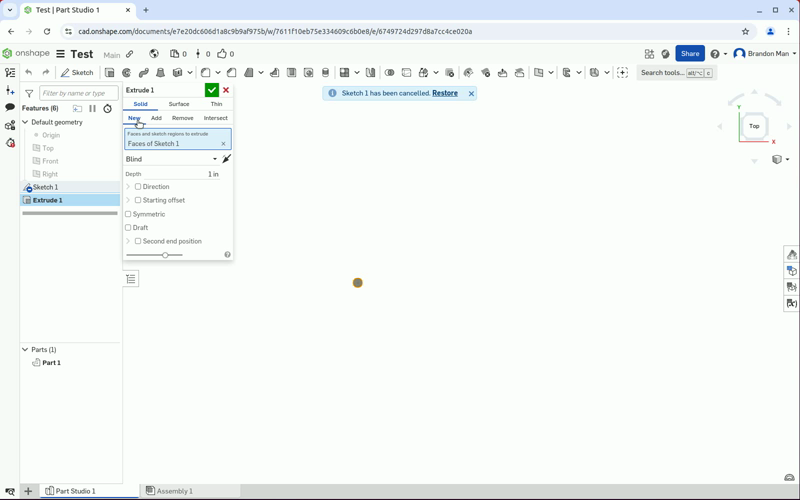
key(tab, 4)
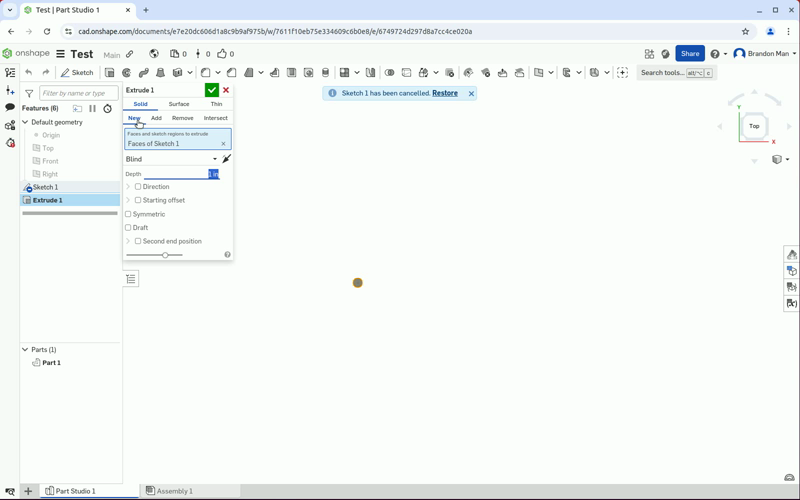
text(-3.129)
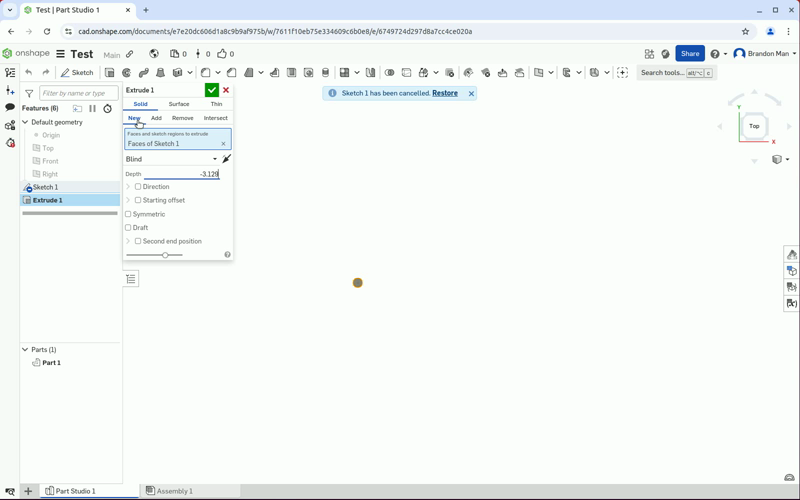
key(enter)
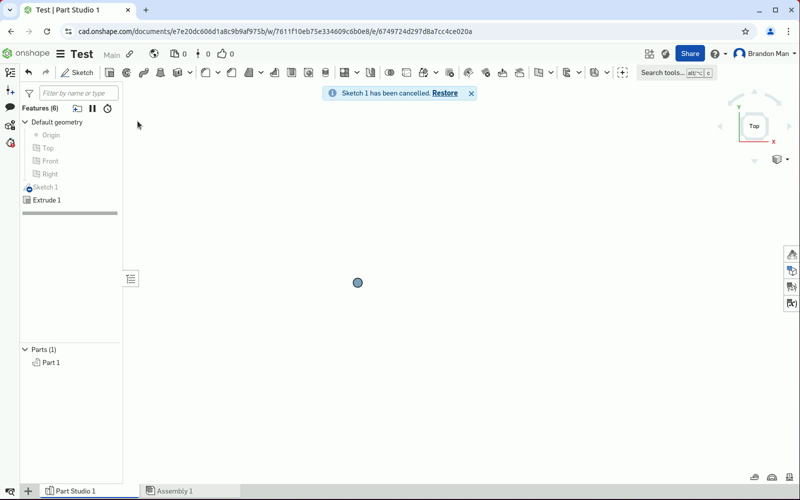
key(shift+h)
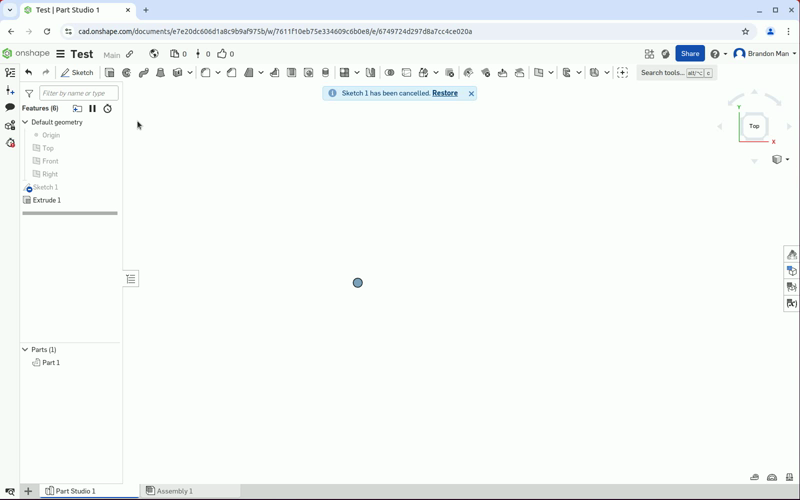
key(shift+h)
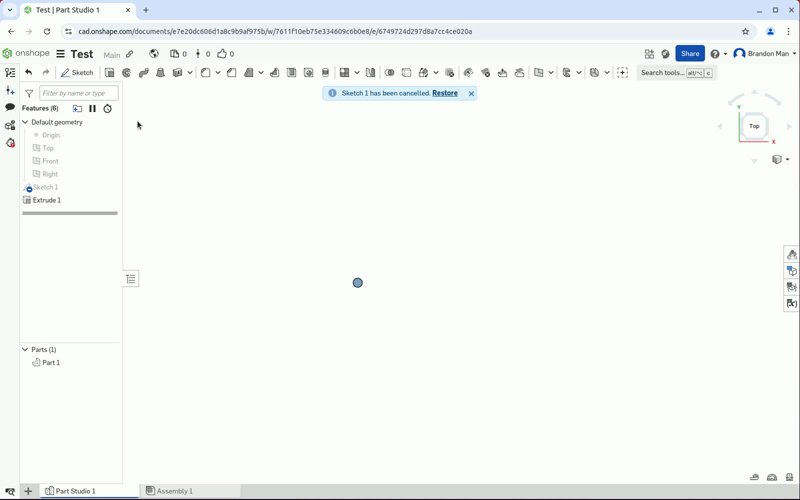
mouse_move(73, 189)
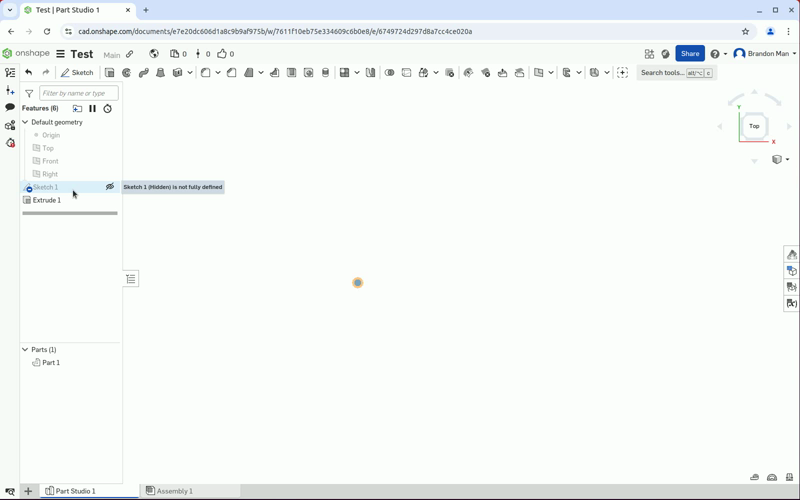
click(73, 189)
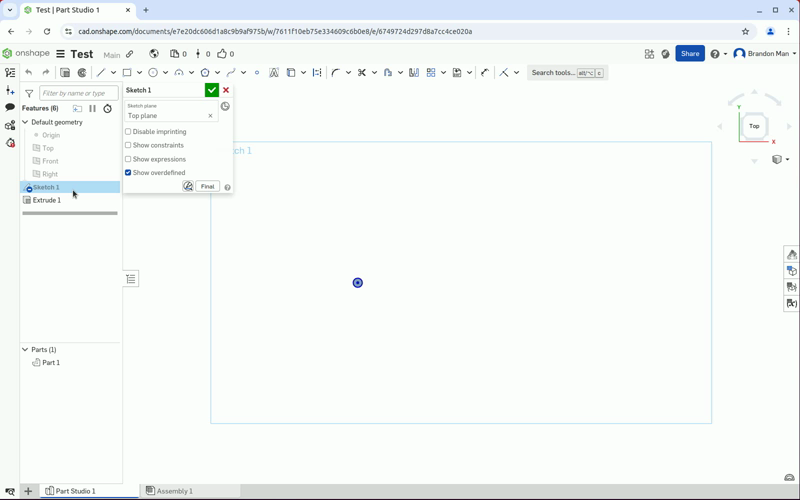
mouse_move(229, 92)
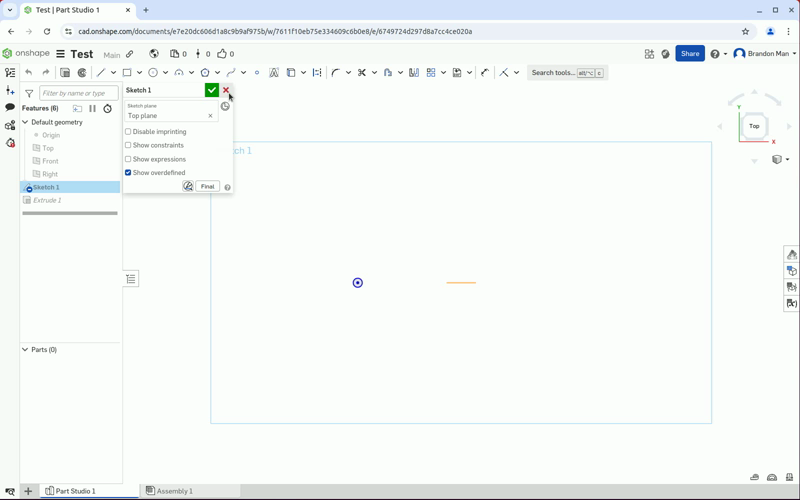
click(229, 92)
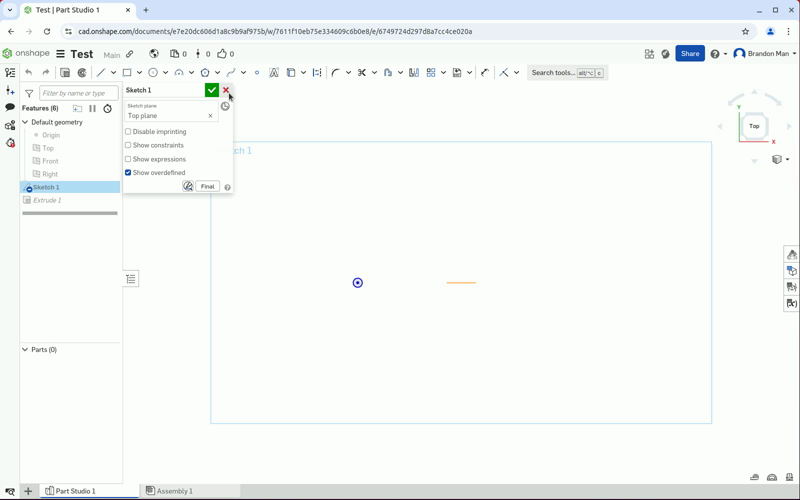
key(shift+s)
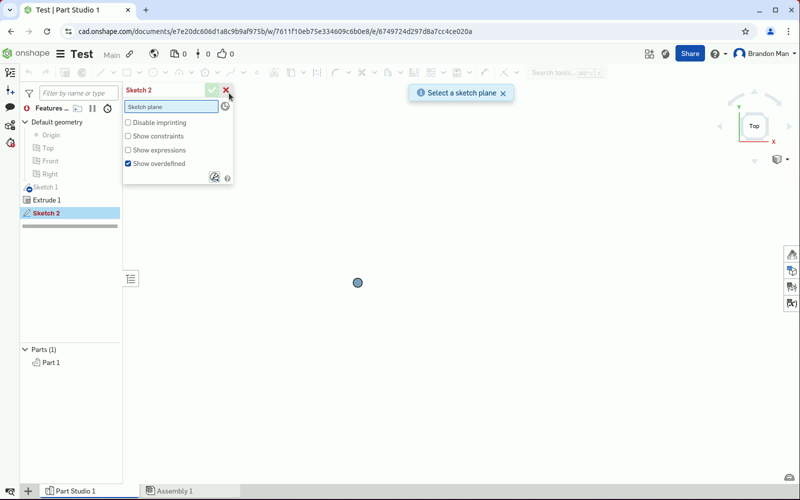
mouse_move(73, 150)
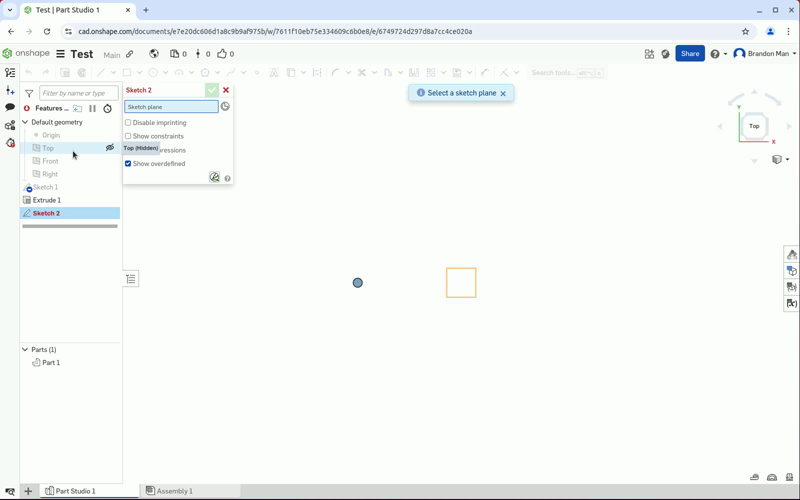
click(73, 150)
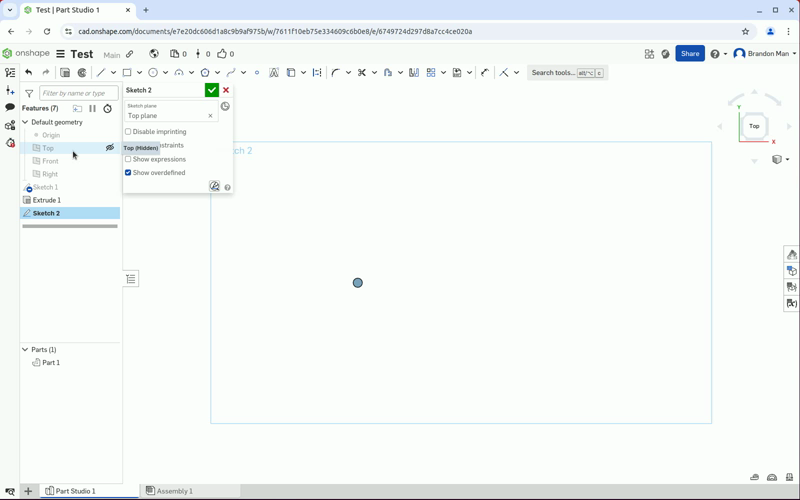
mouse_move(73, 352)
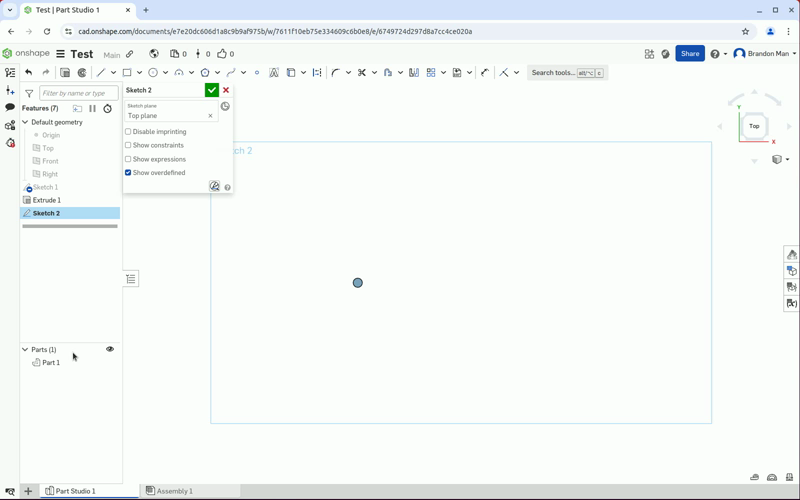
key(y)
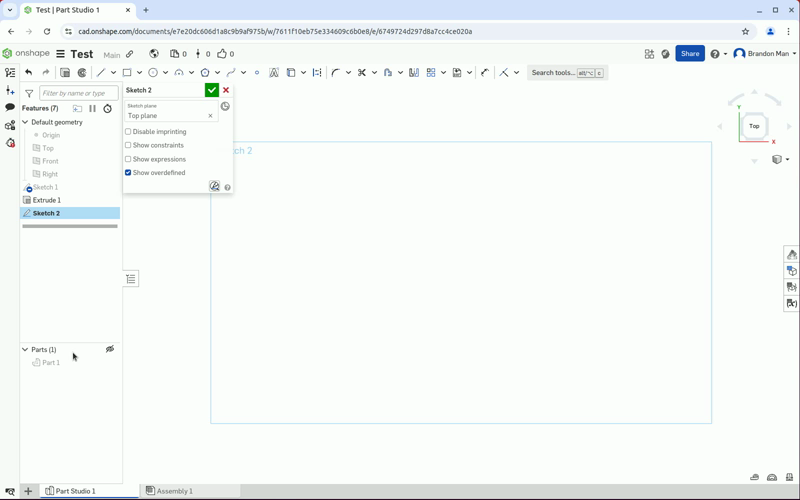
key(c)
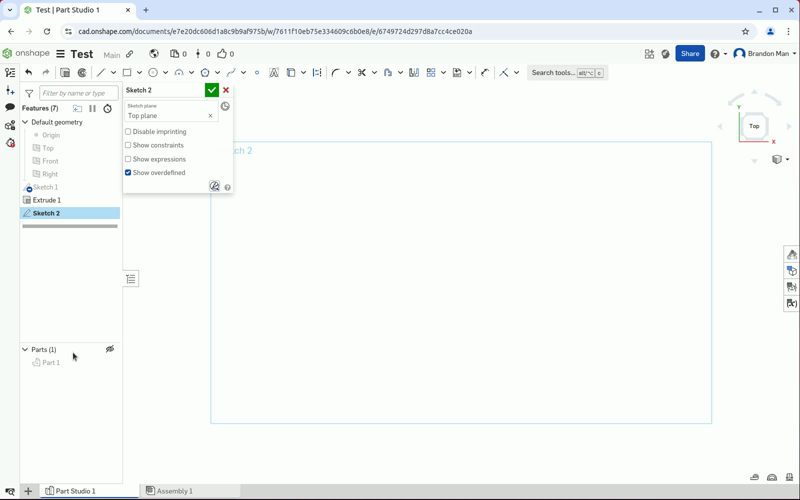
key_down(shift)
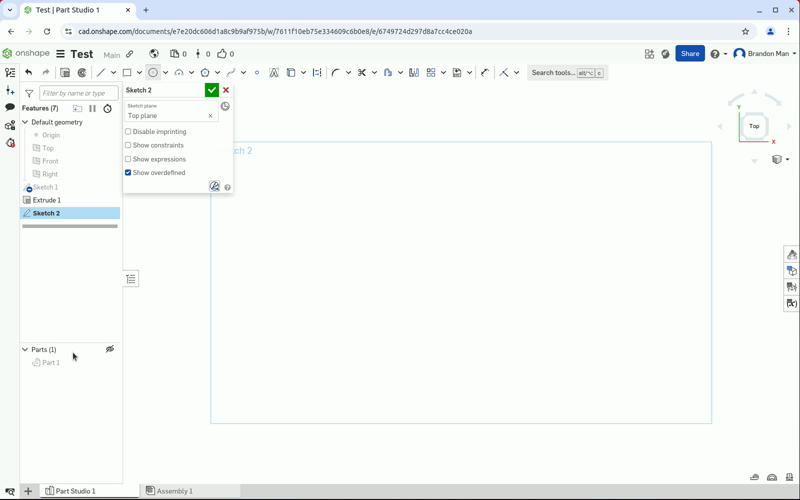
mouse_move(358, 282)
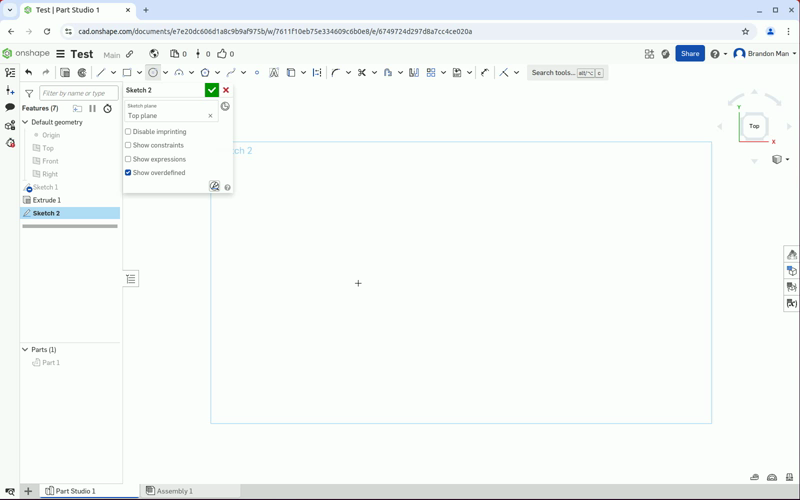
click(358, 282)
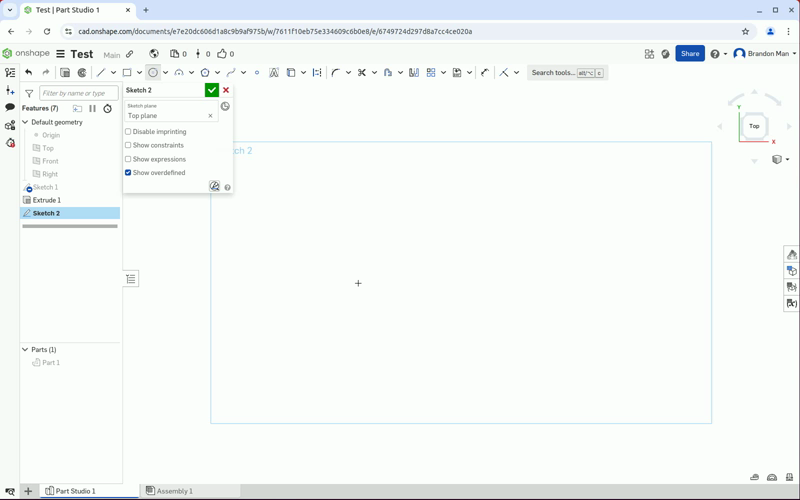
key_up(shift)
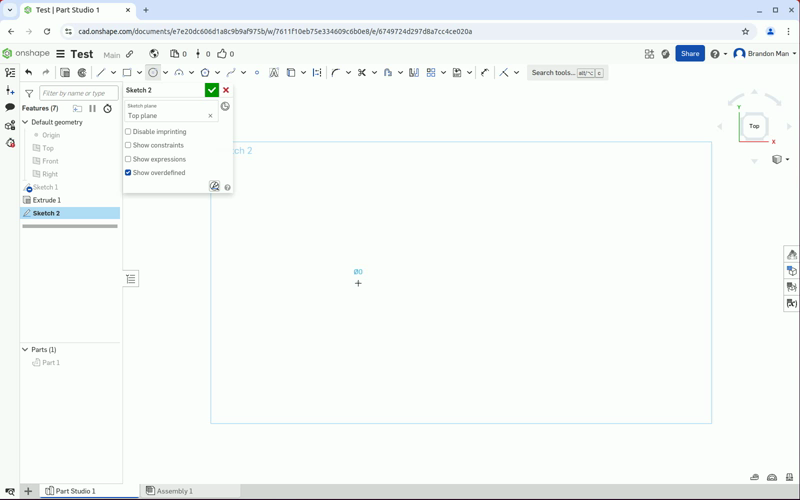
mouse_move(368, 282)
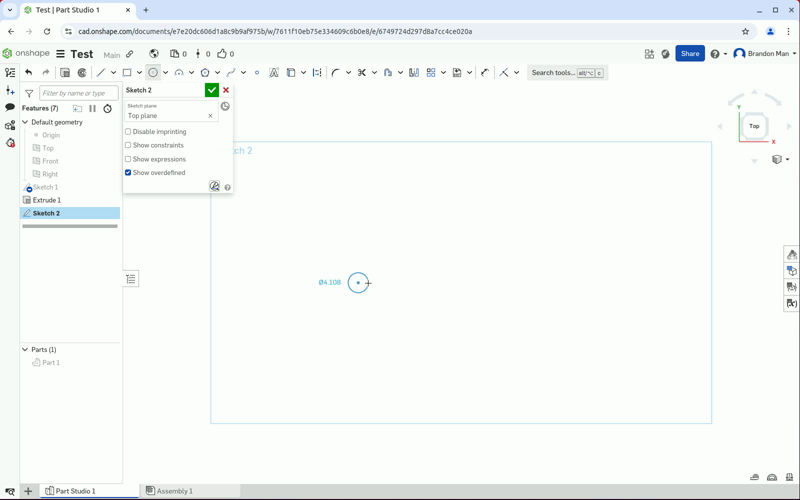
click(368, 282)
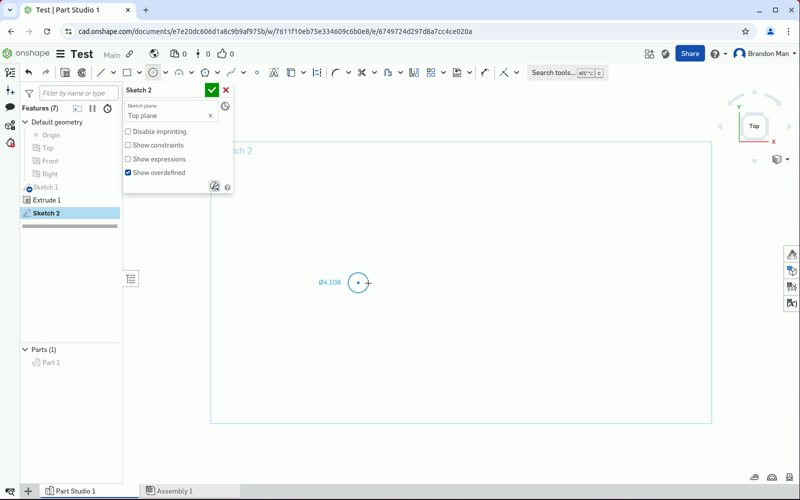
key(esc)
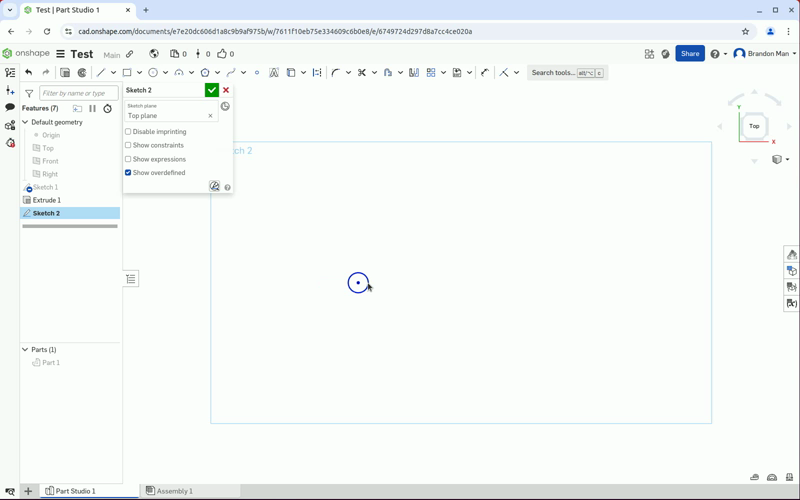
key(c)
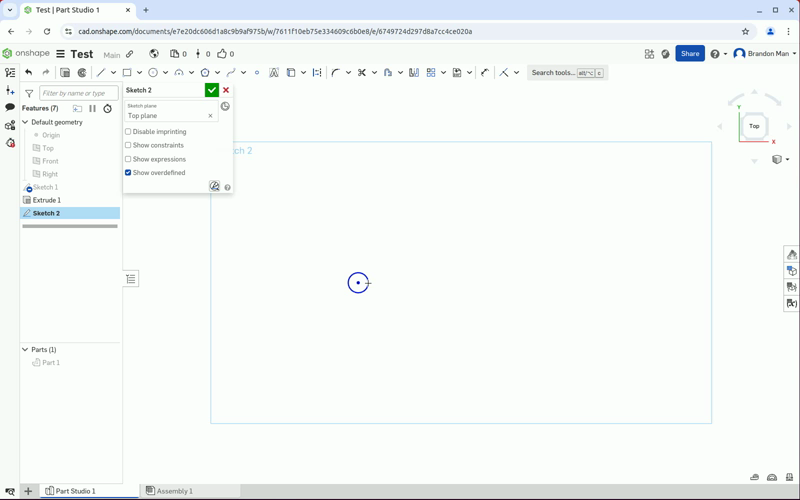
key_down(shift)
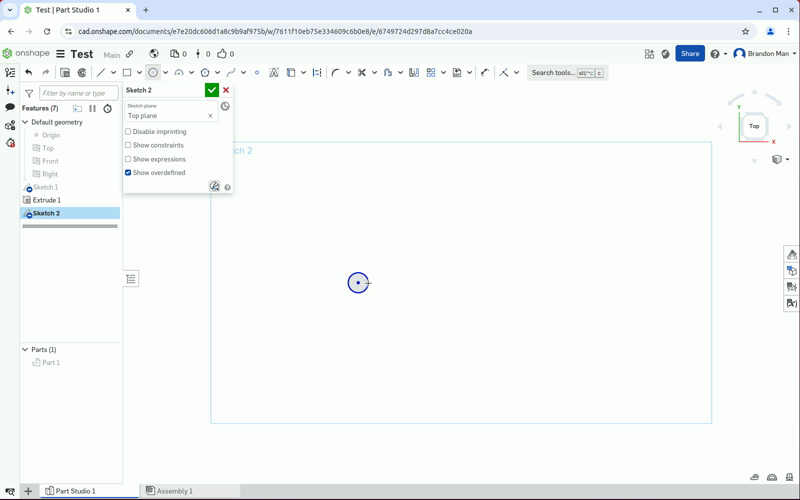
mouse_move(358, 282)
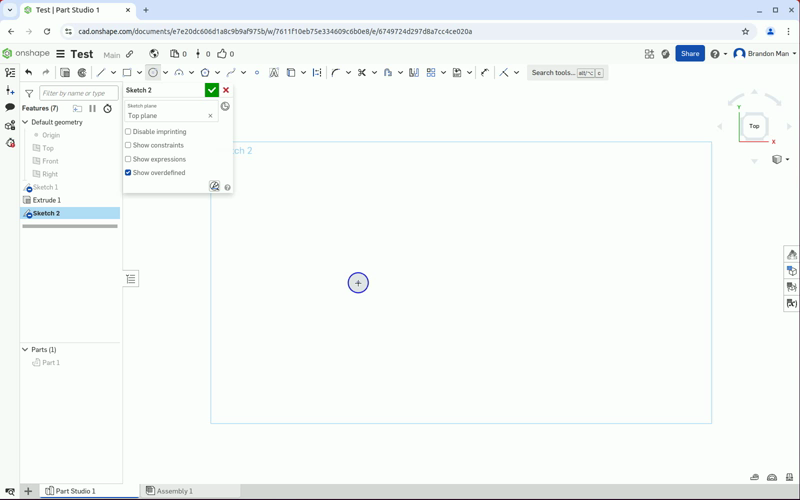
click(358, 282)
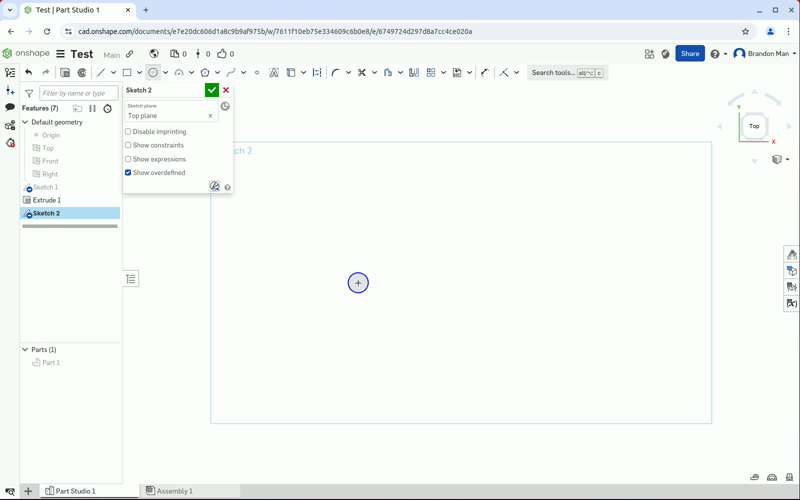
key_up(shift)
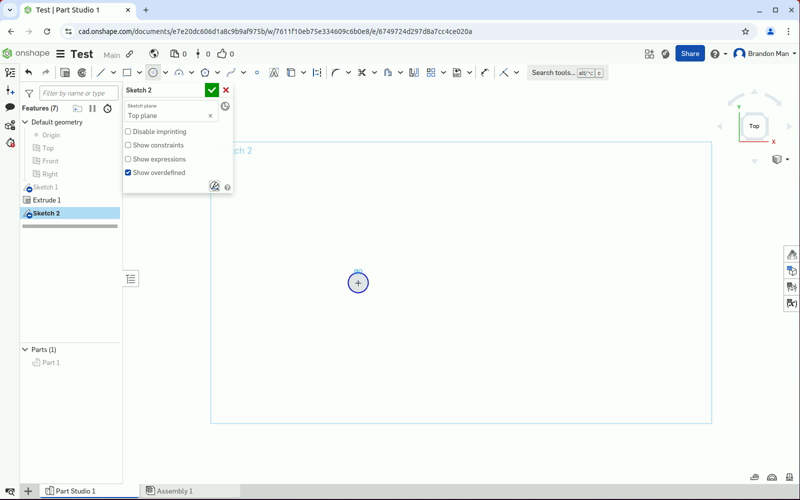
mouse_move(362, 282)
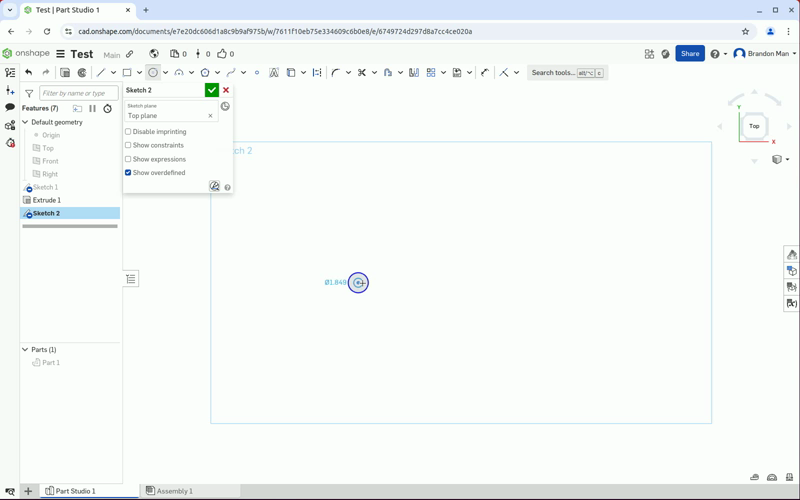
scroll(6)
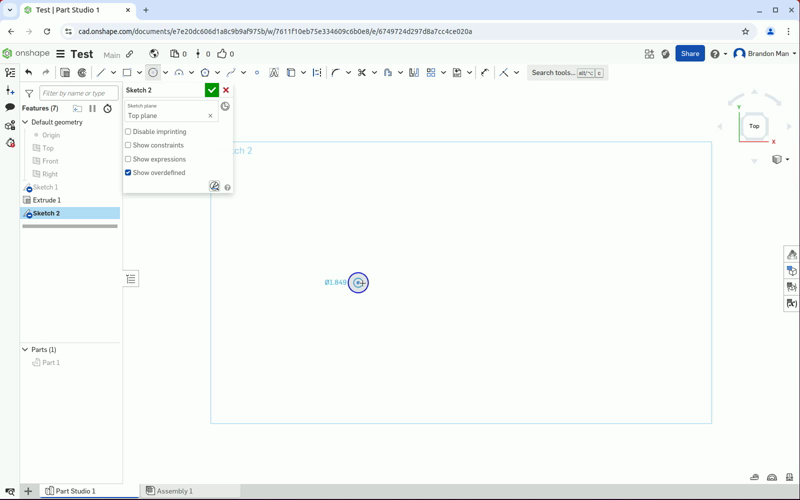
scroll(6)
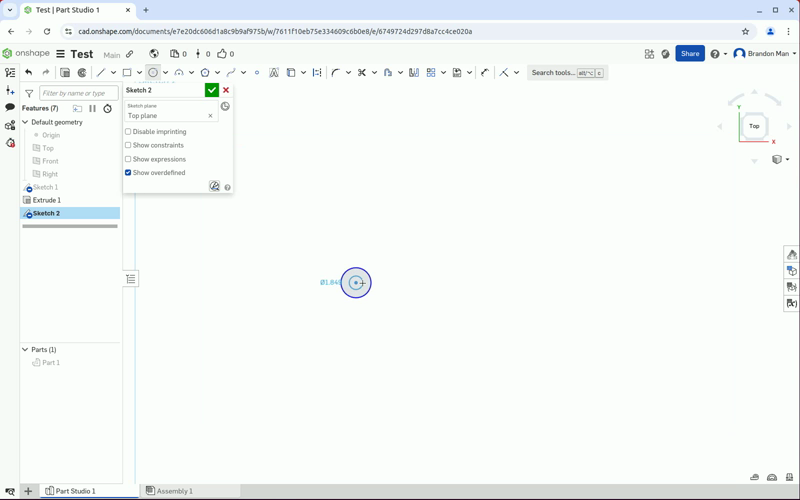
scroll(6)
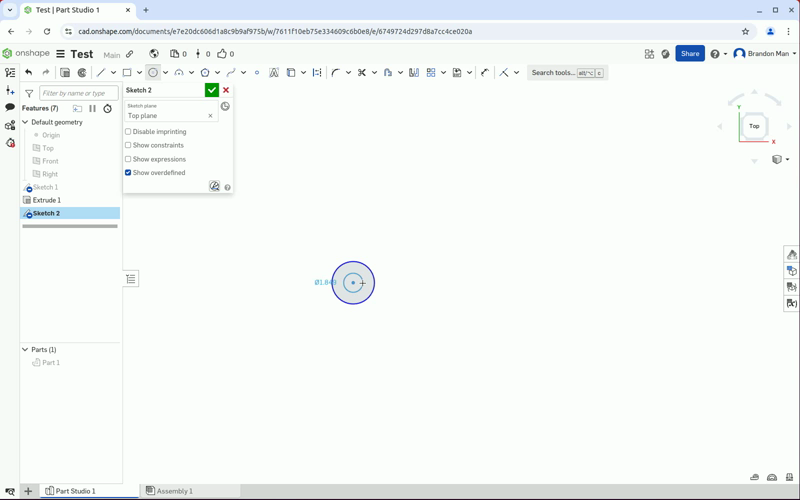
scroll(6)
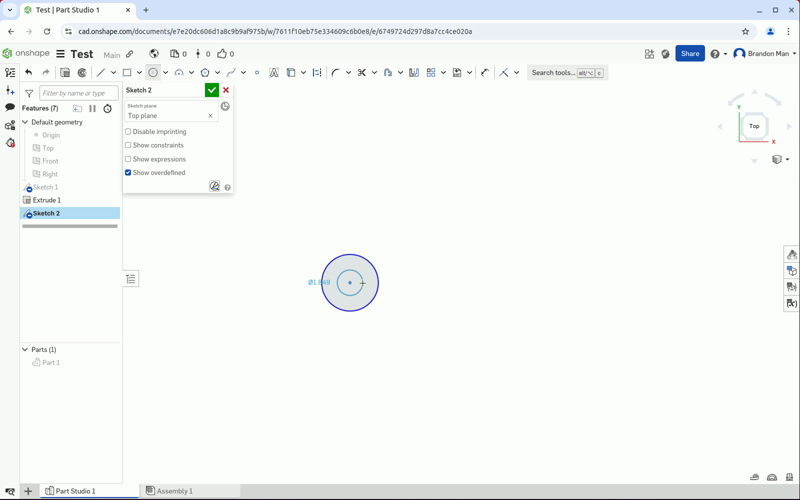
scroll(6)
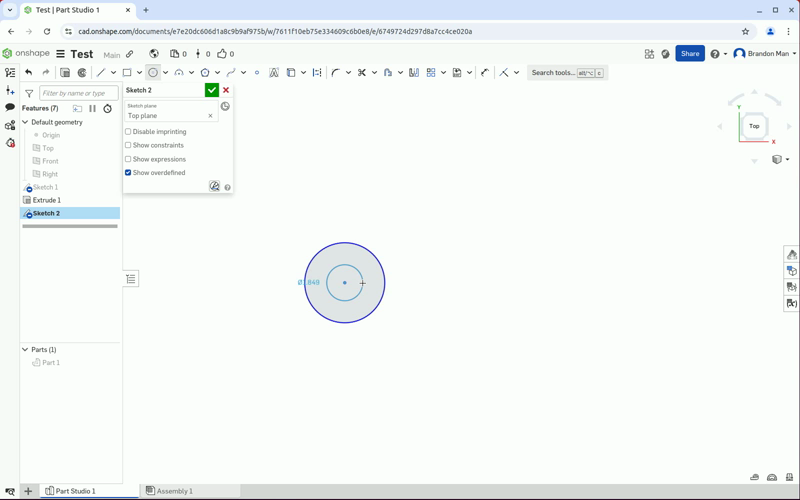
scroll(6)
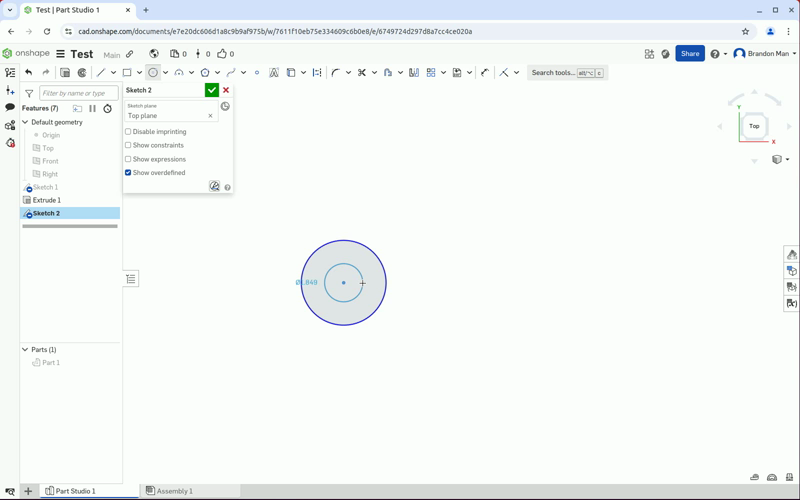
scroll(6)
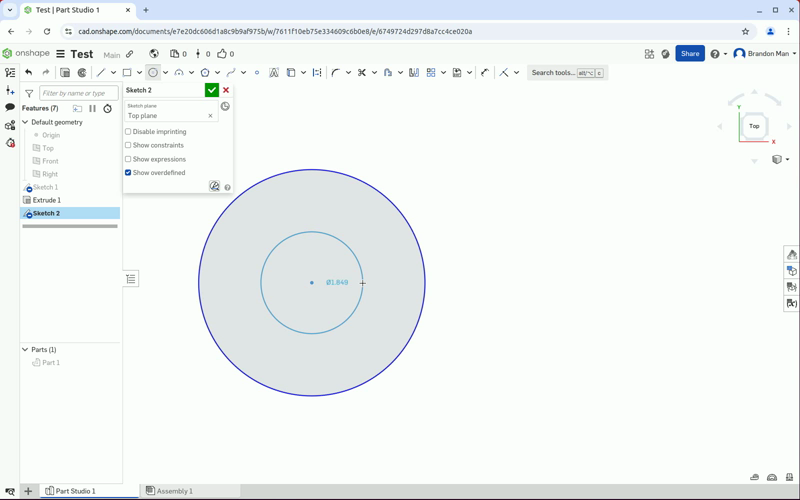
click(362, 282)
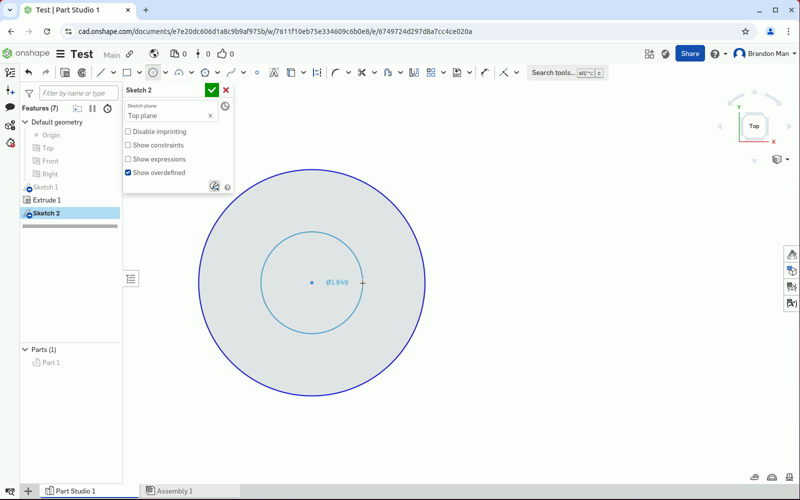
scroll(-6)
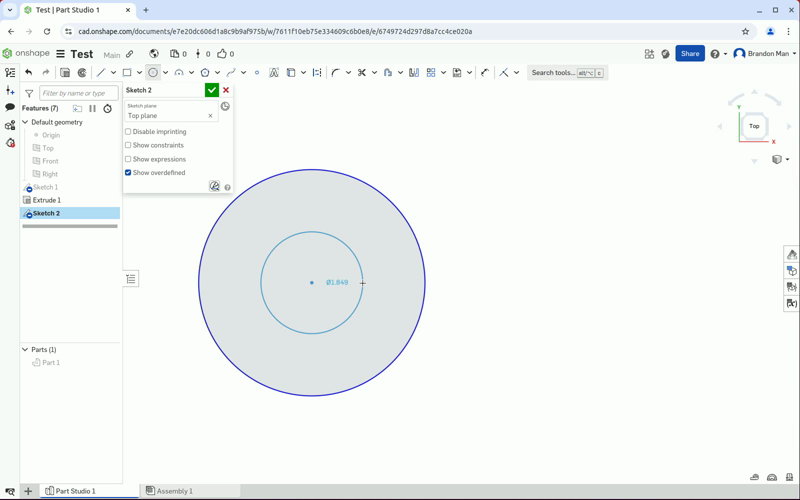
scroll(-6)
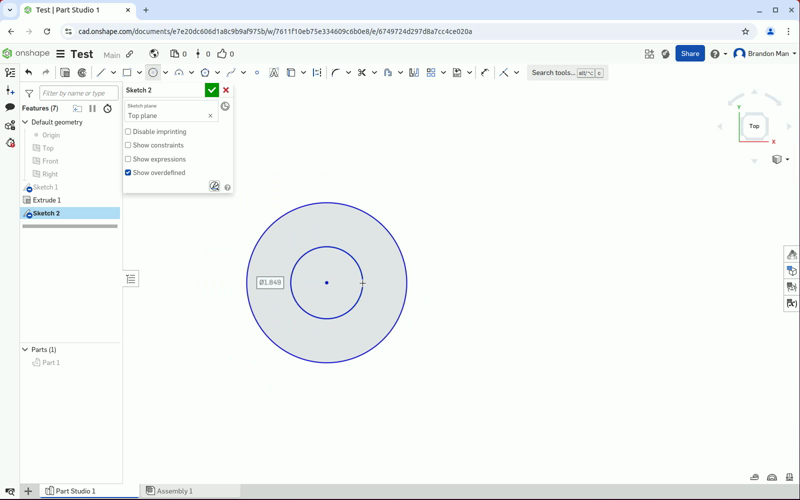
scroll(-6)
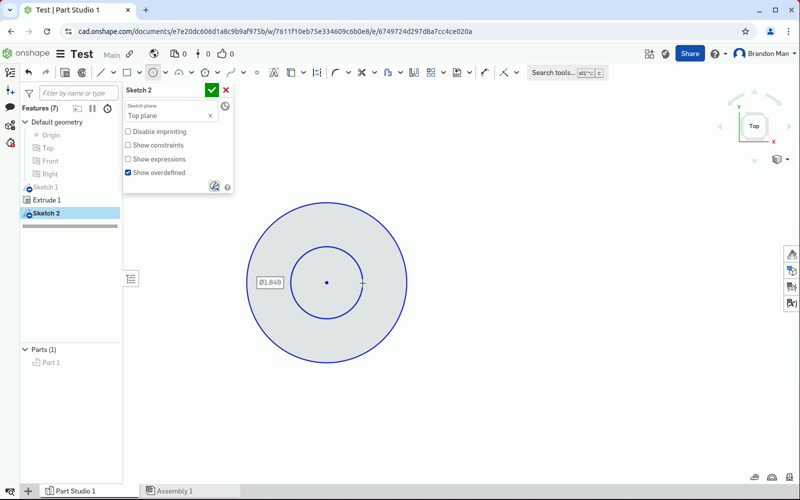
scroll(-6)
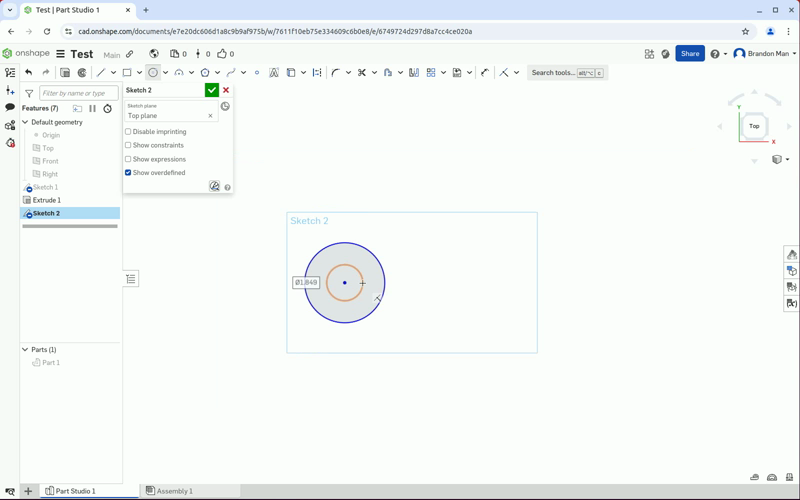
scroll(-6)
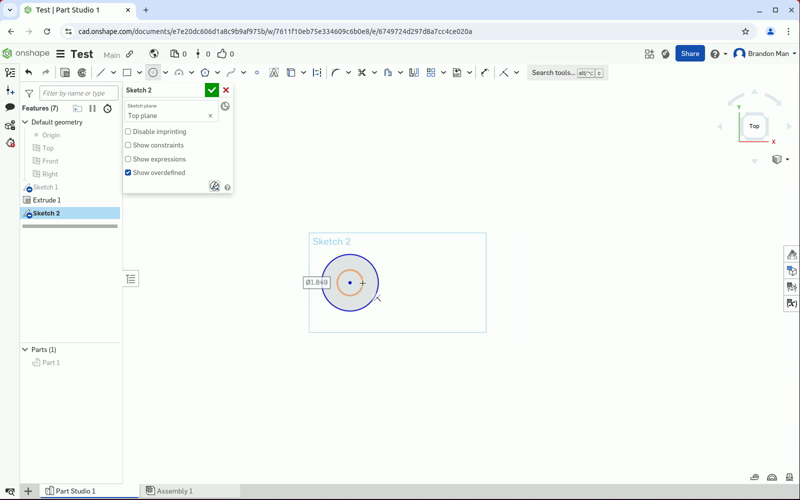
scroll(-6)
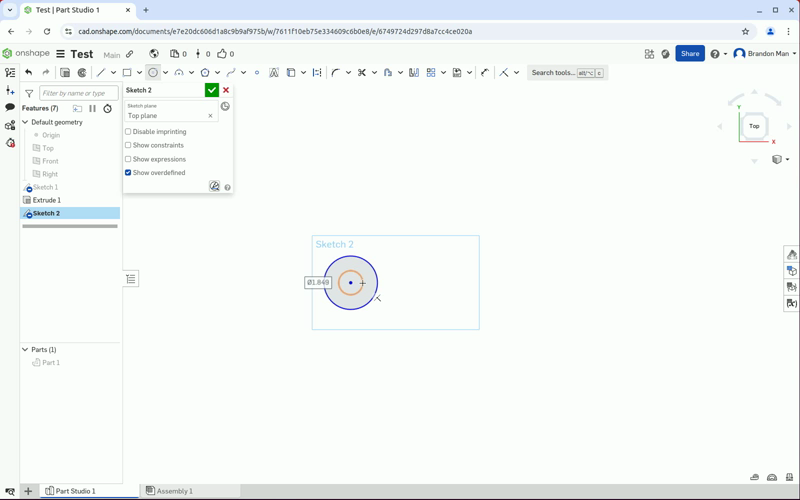
scroll(-6)
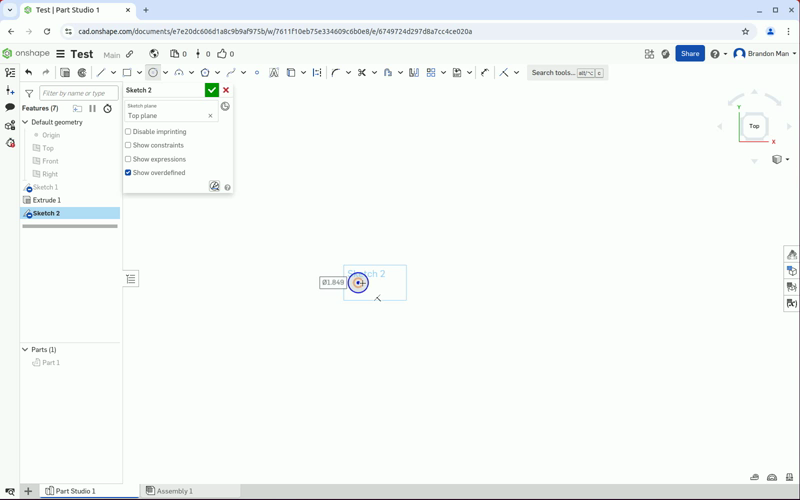
key(esc)
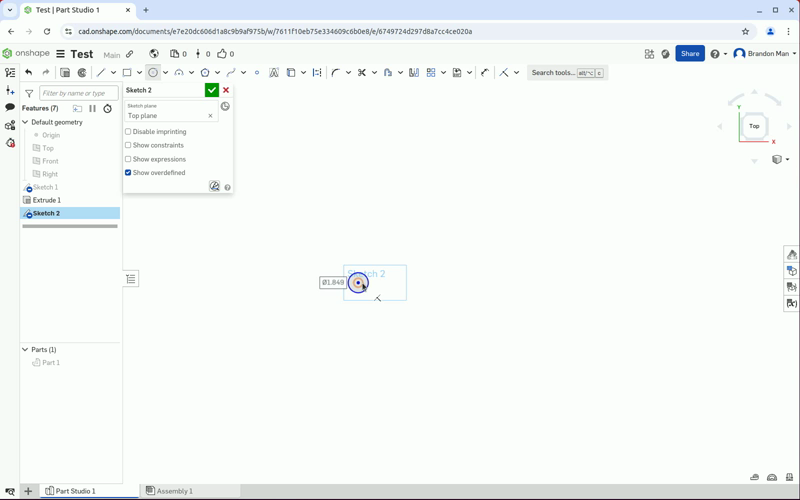
mouse_move(358, 276)
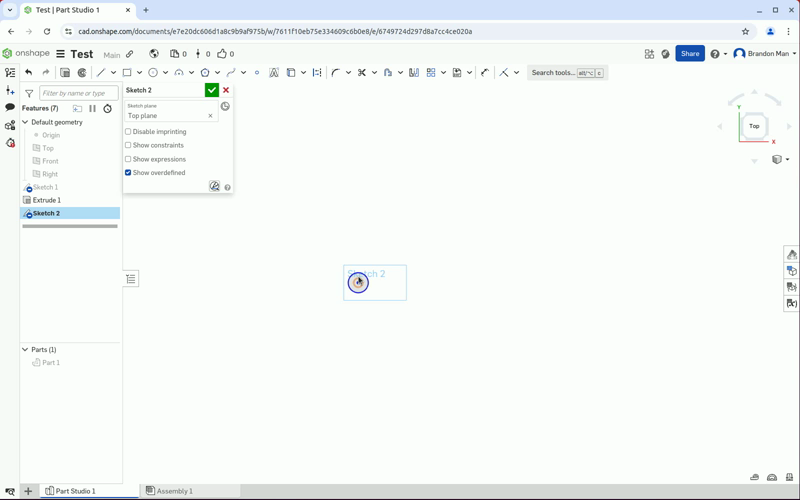
scroll(6)
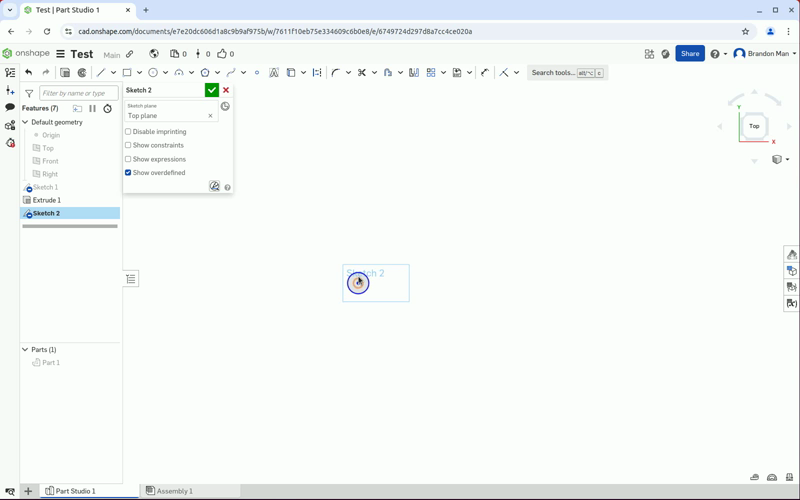
scroll(6)
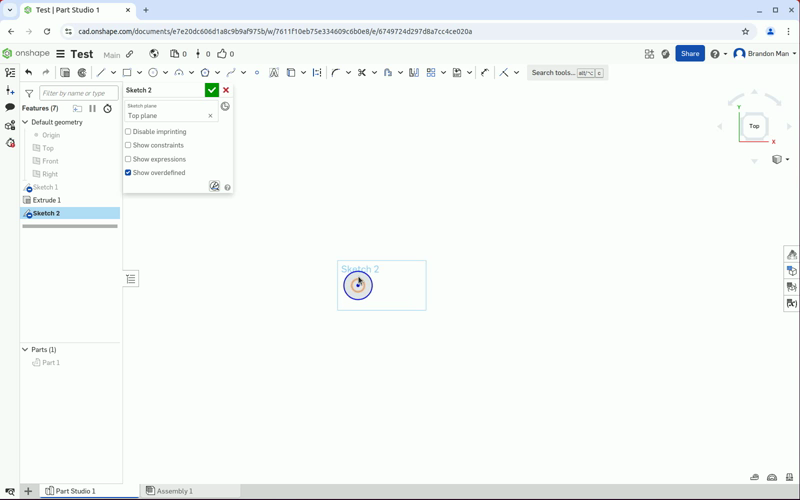
scroll(6)
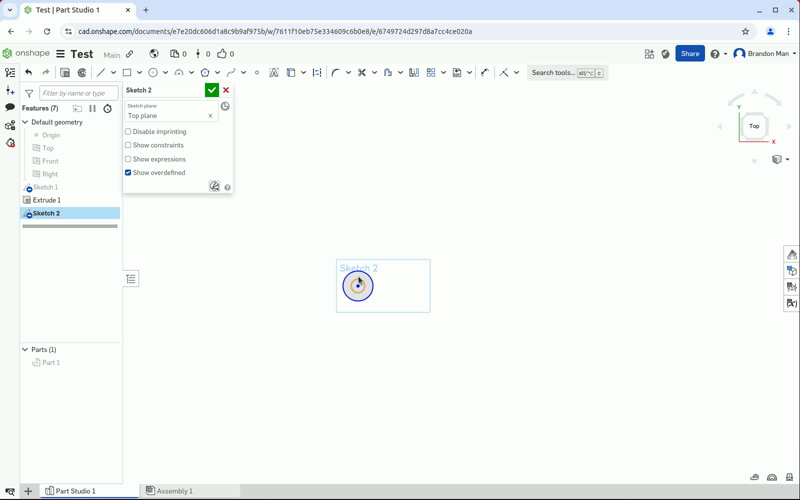
scroll(6)
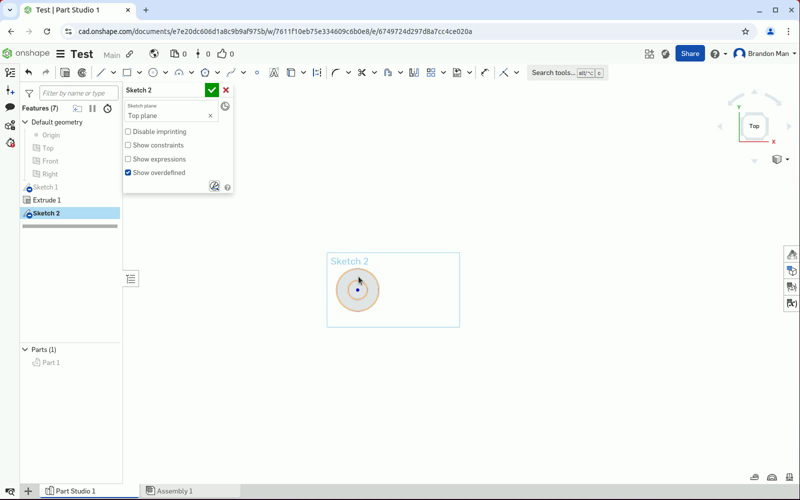
scroll(6)
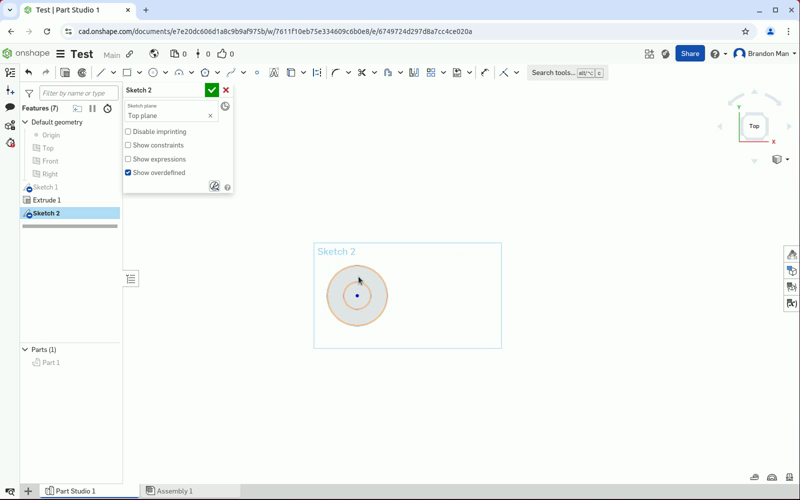
scroll(6)
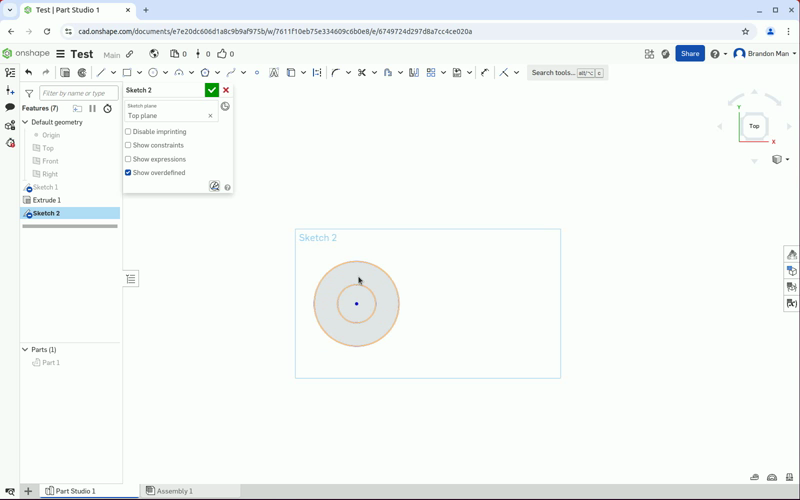
scroll(6)
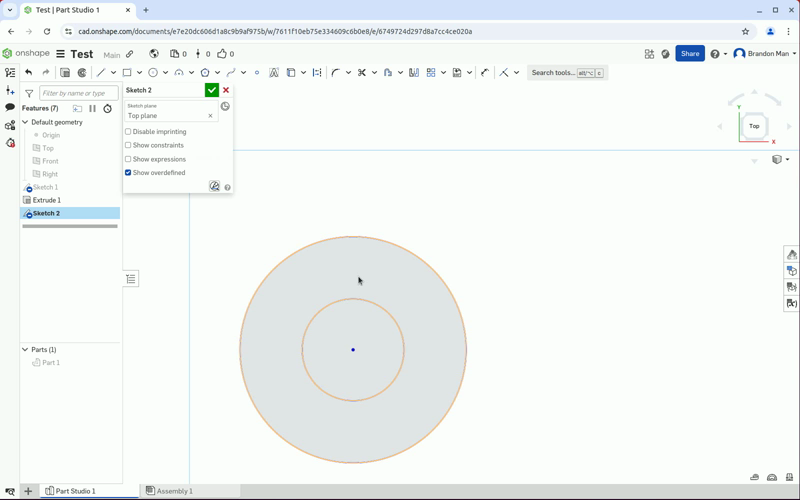
click(358, 276)
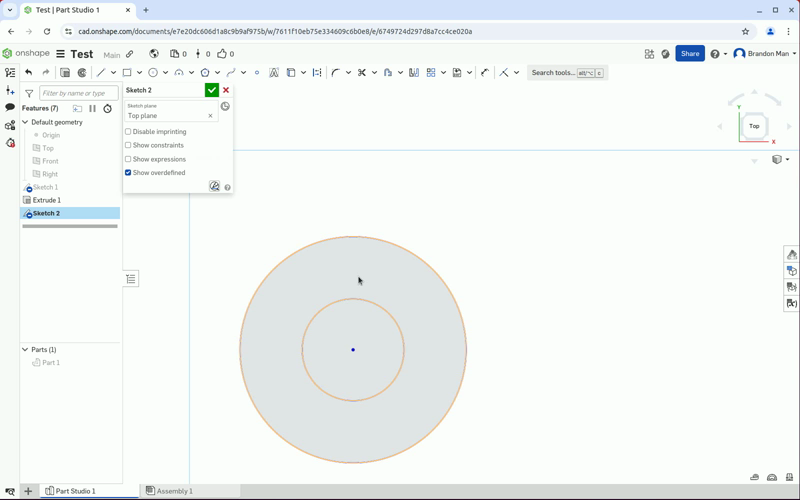
scroll(-6)
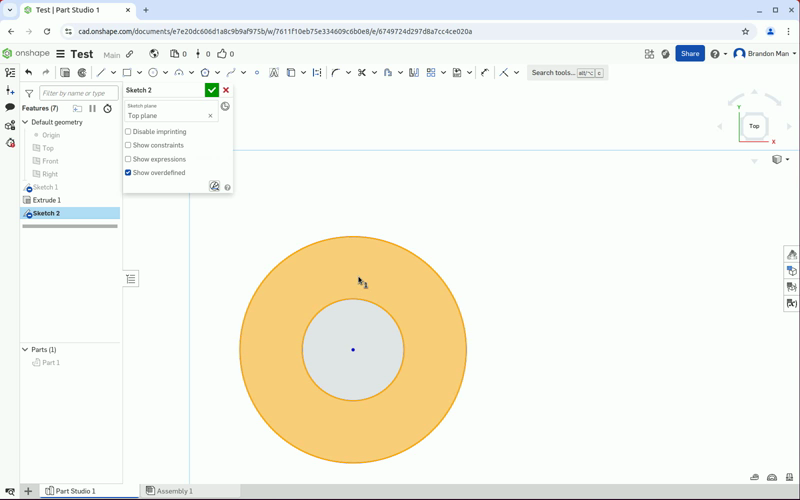
scroll(-6)
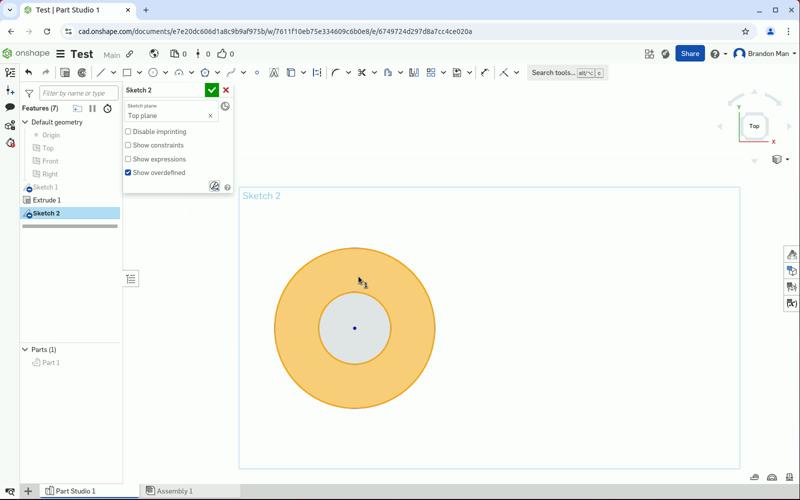
scroll(-6)
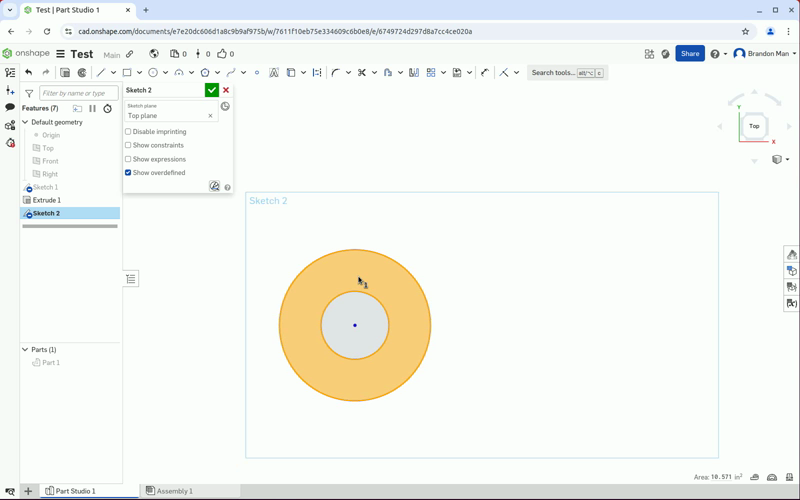
scroll(-6)
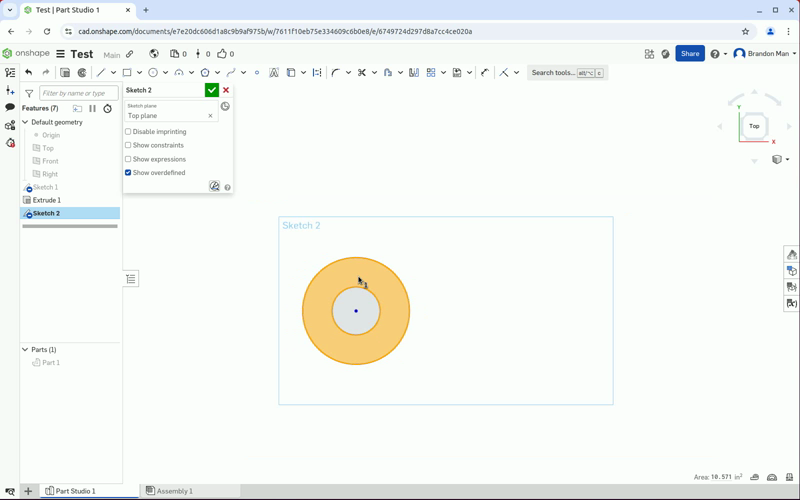
scroll(-6)
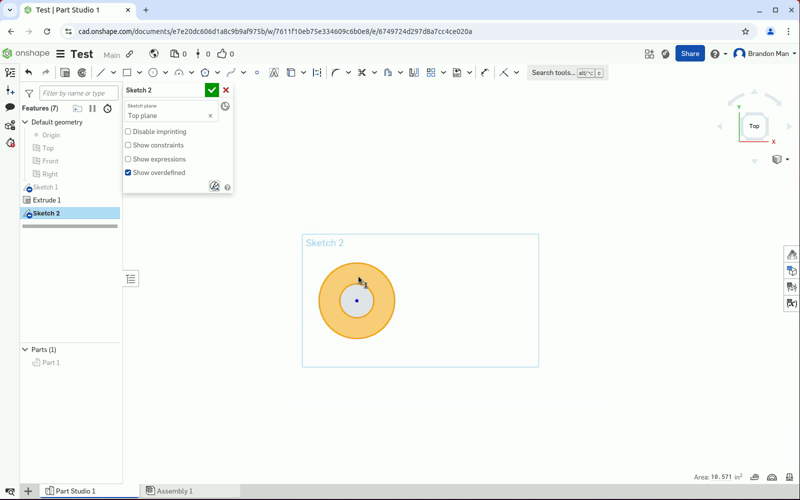
scroll(-6)
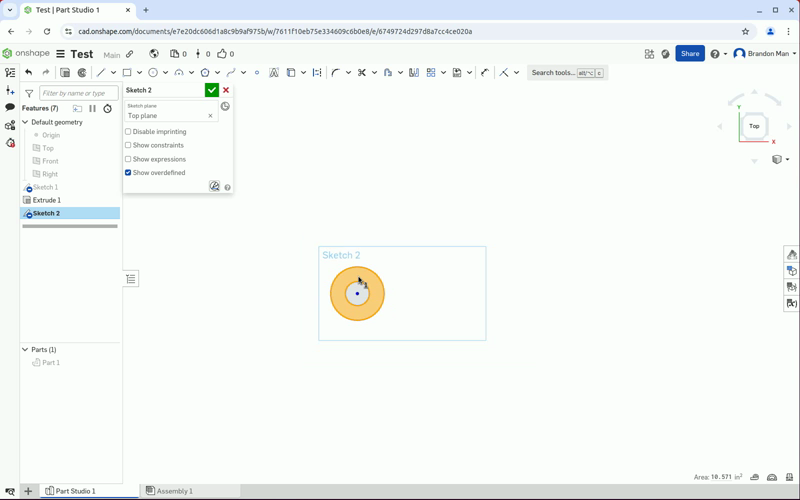
scroll(-6)
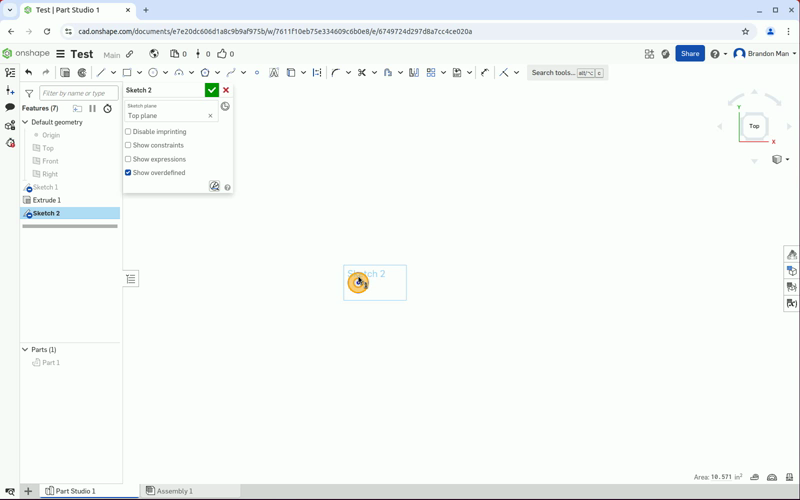
mouse_move(73, 352)
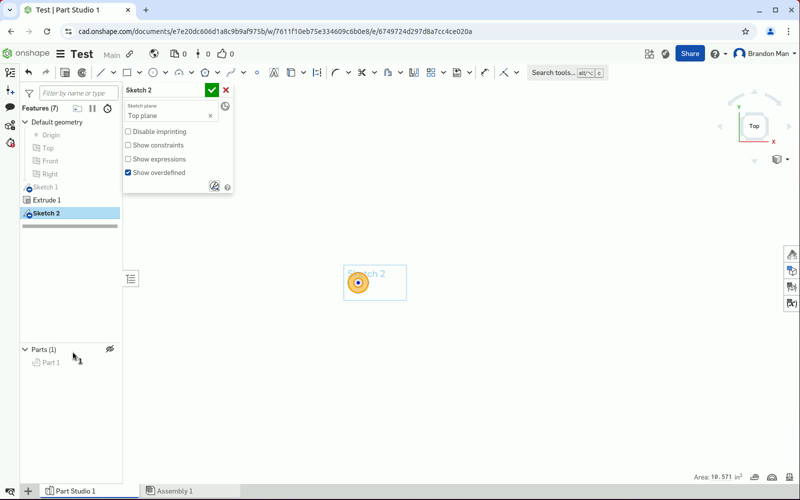
key(shift+y)
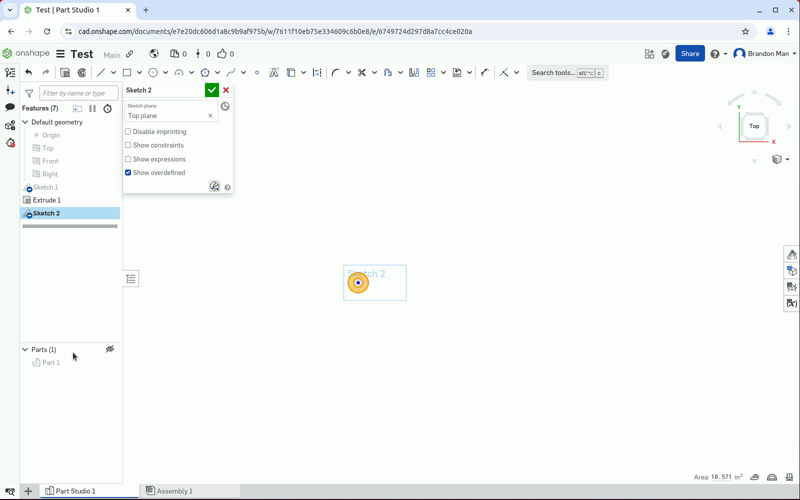
key(shift+e)
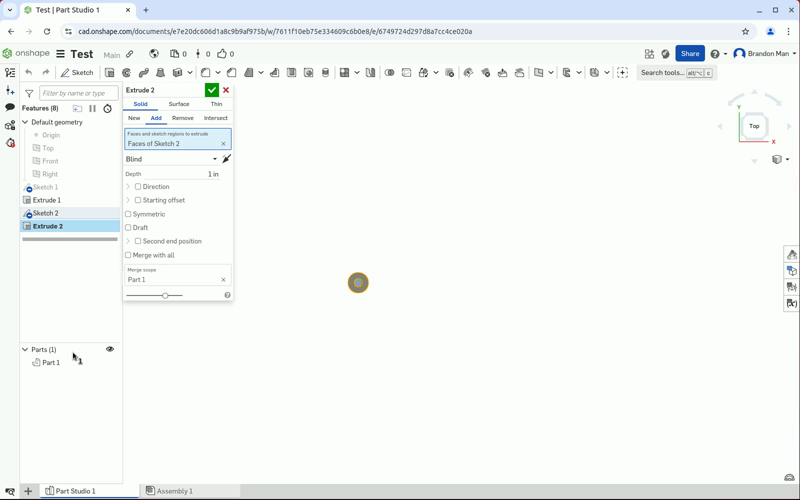
mouse_move(143, 106)
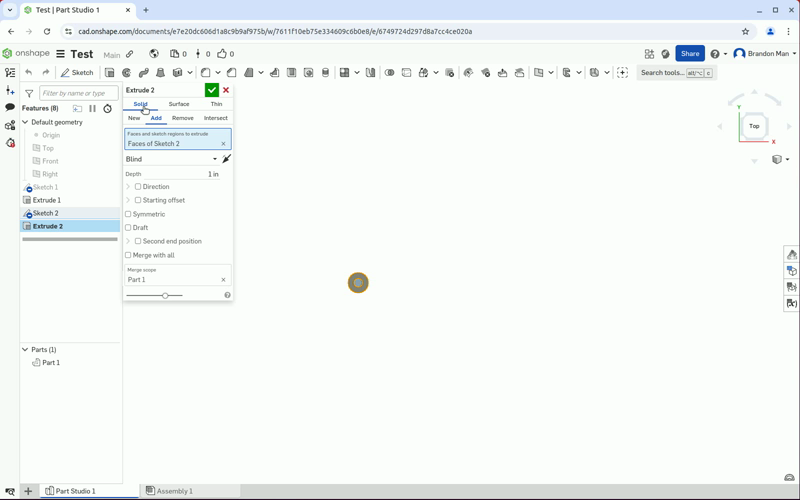
click(143, 106)
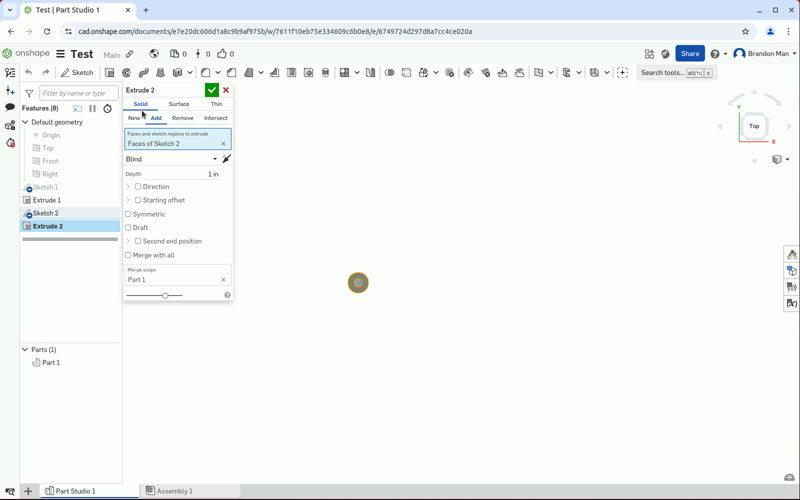
mouse_move(137, 120)
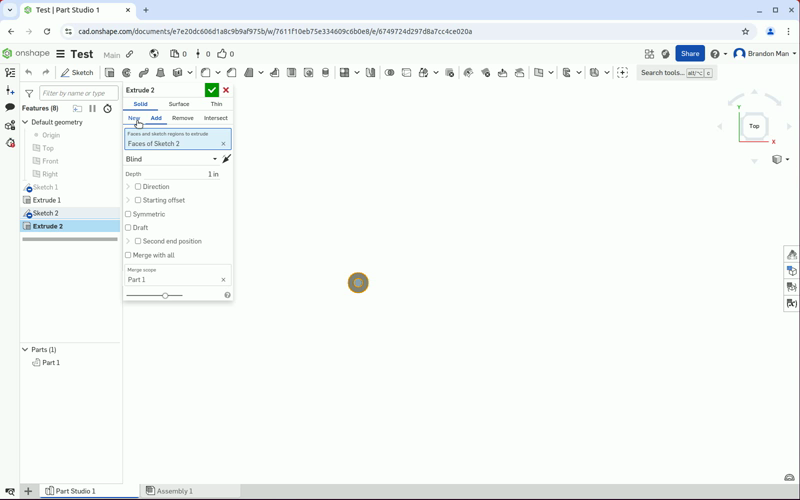
click(137, 120)
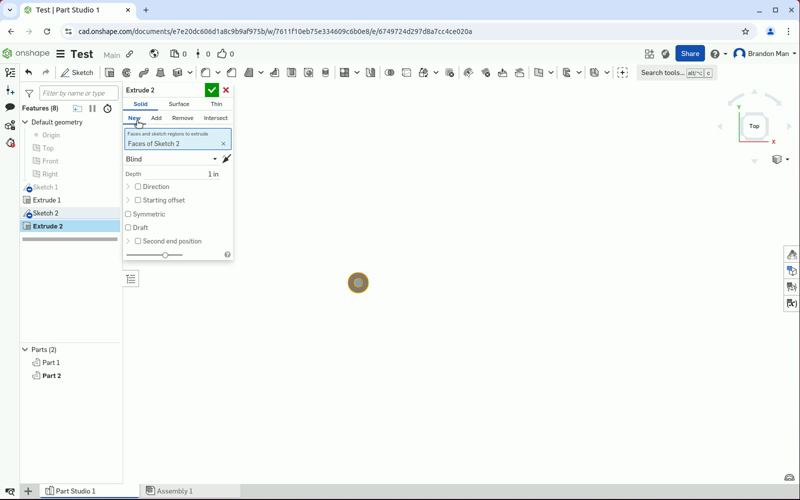
key(tab, 4)
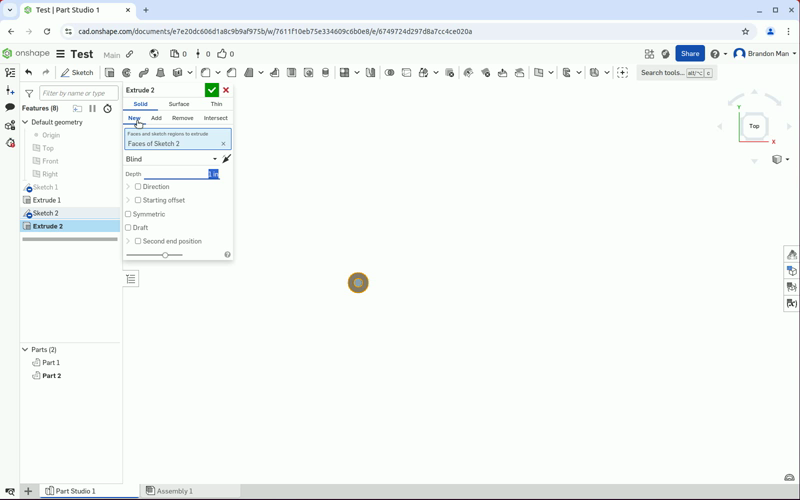
text(-3.129)
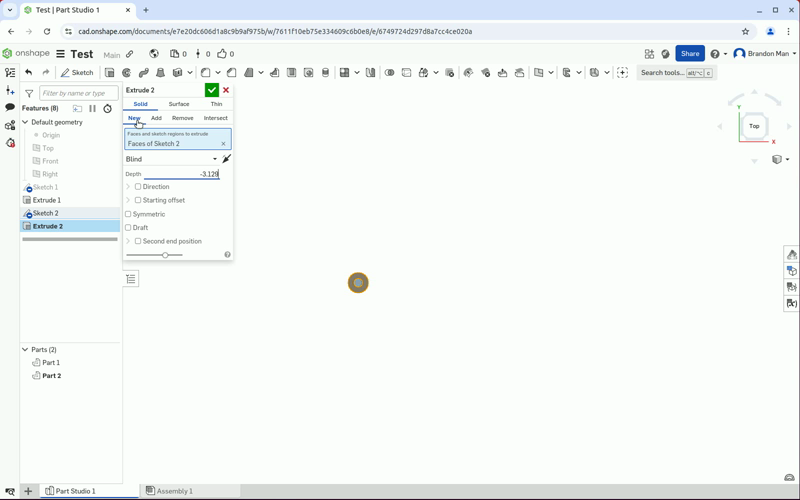
key(enter)
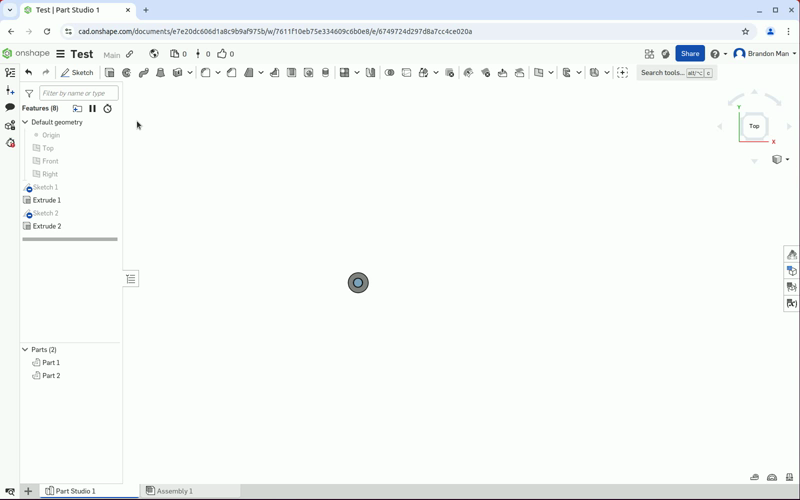
key(shift+h)
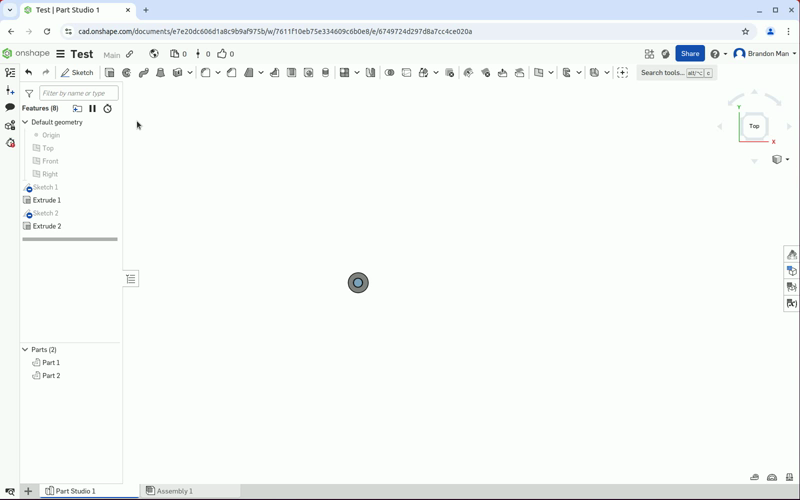
key(shift+h)
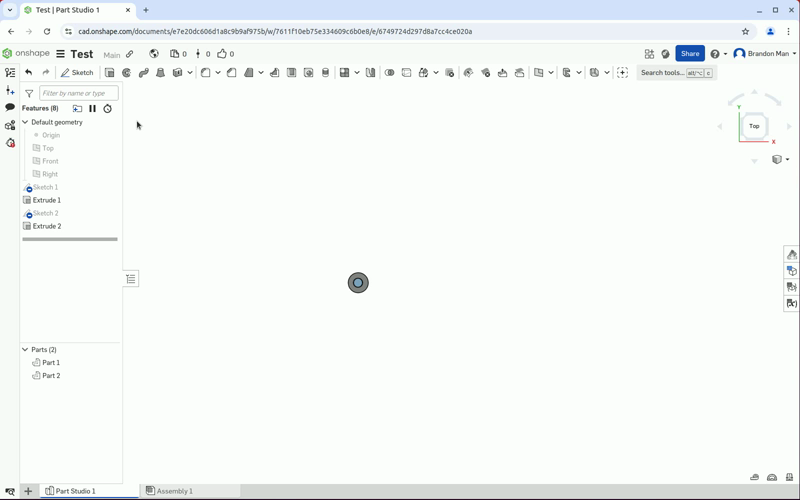
mouse_move(73, 189)
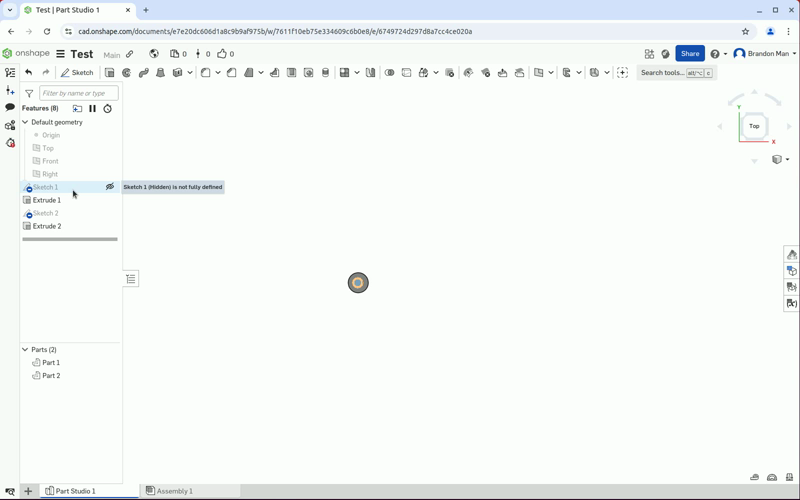
click(73, 189)
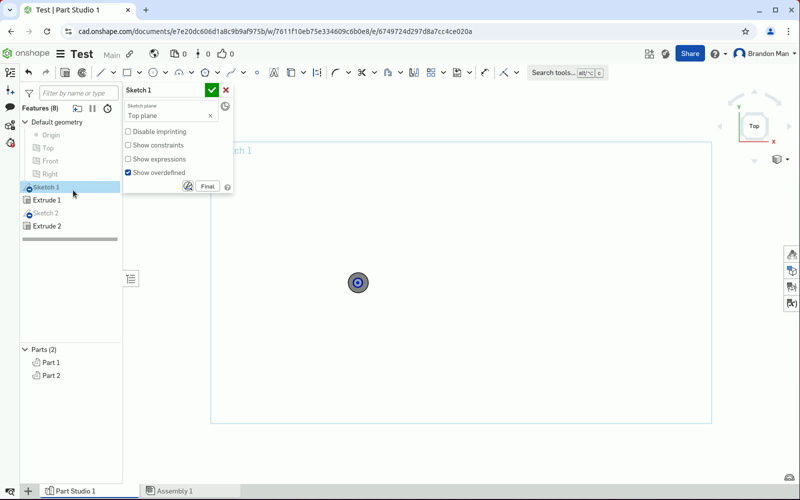
mouse_move(229, 92)
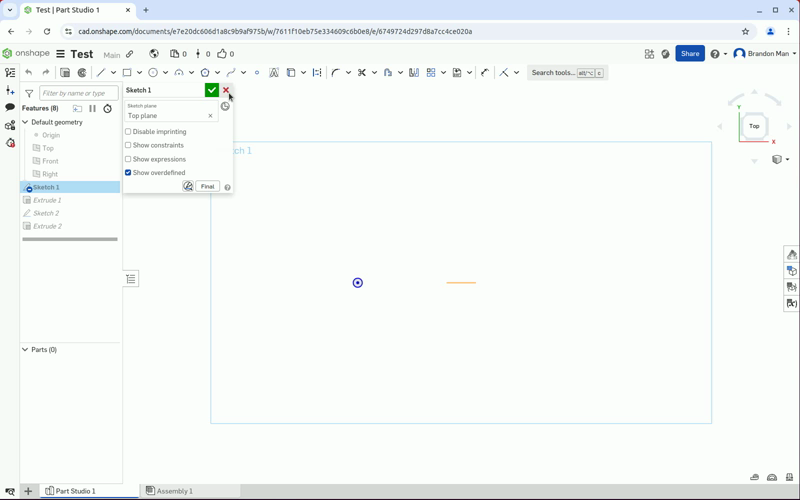
click(229, 92)
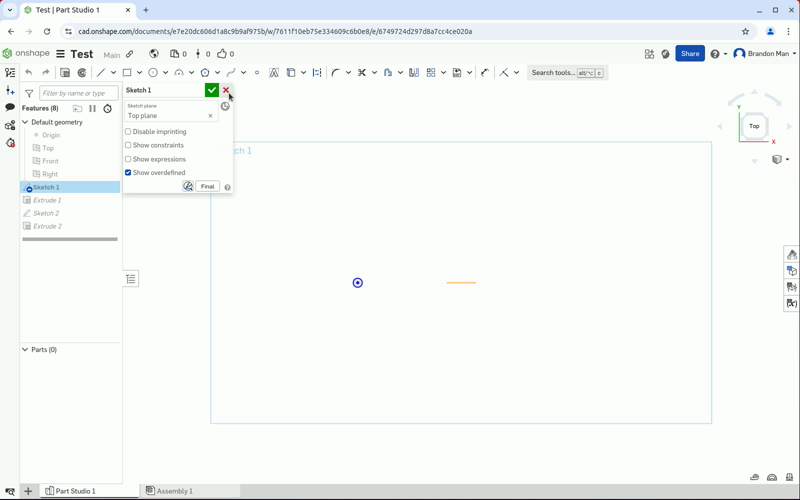
key(shift+s)
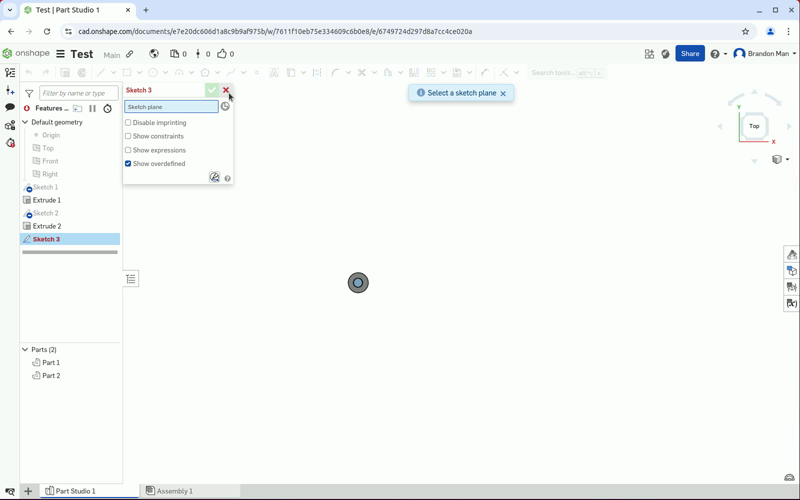
mouse_move(73, 150)
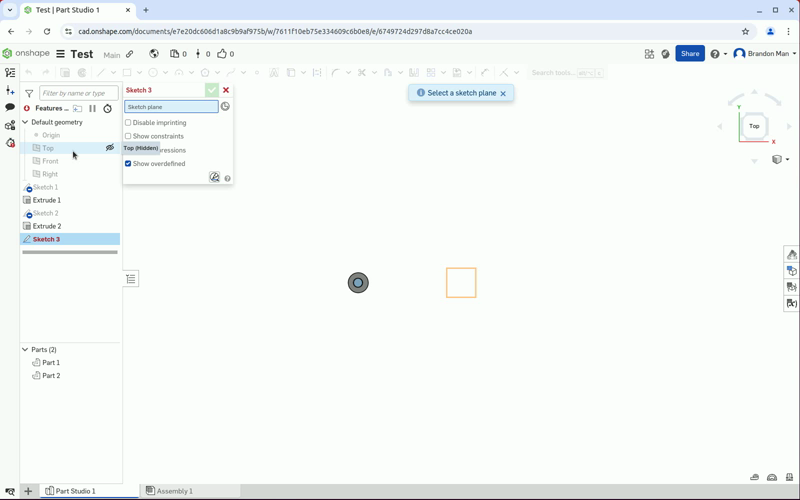
click(73, 150)
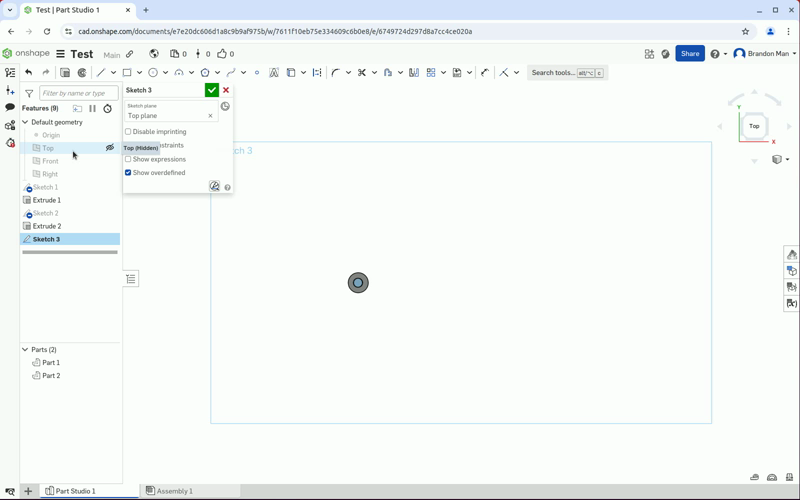
mouse_move(73, 352)
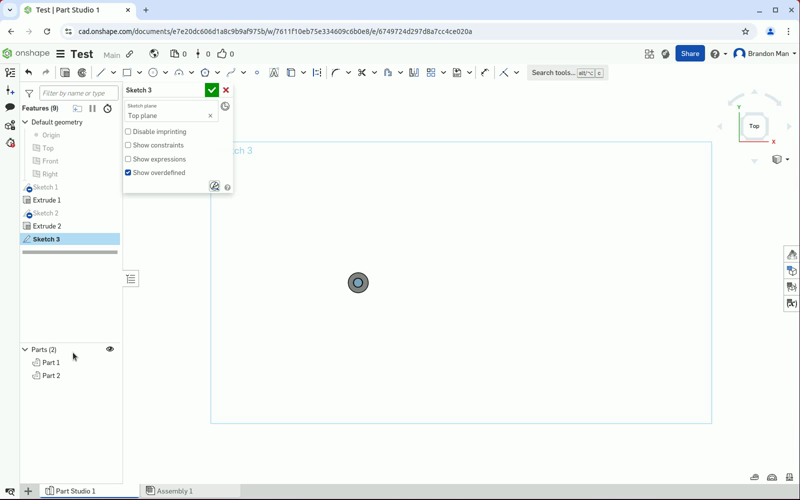
key(y)
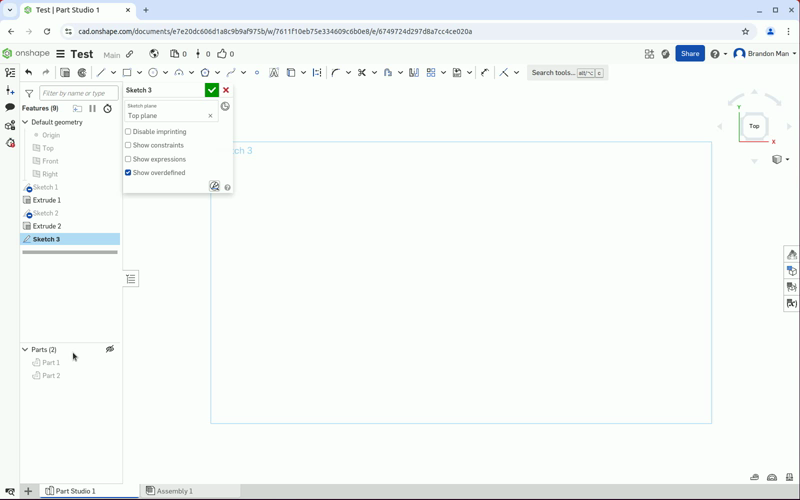
key(c)
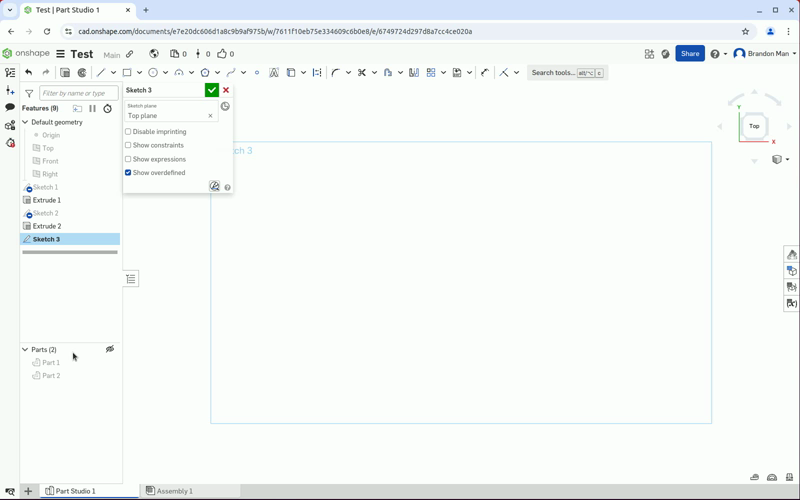
key_down(shift)
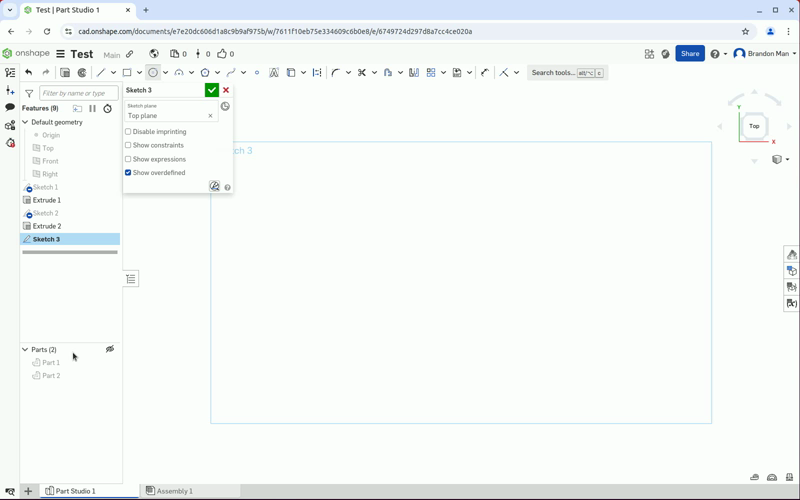
mouse_move(382, 282)
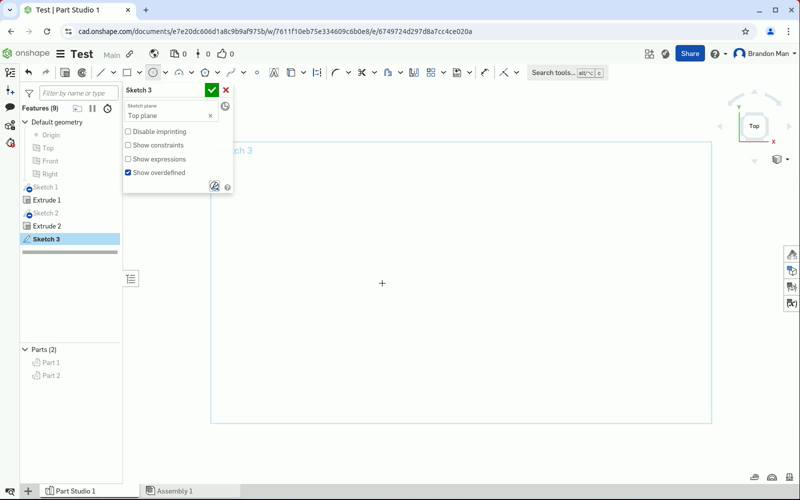
click(382, 282)
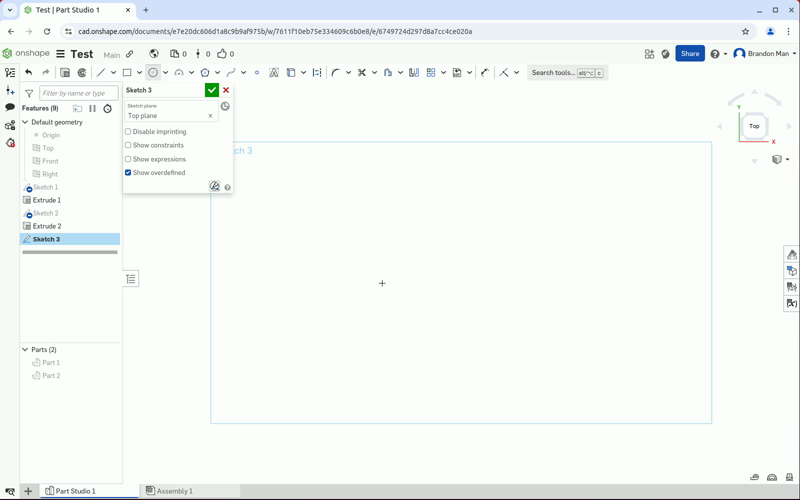
key_up(shift)
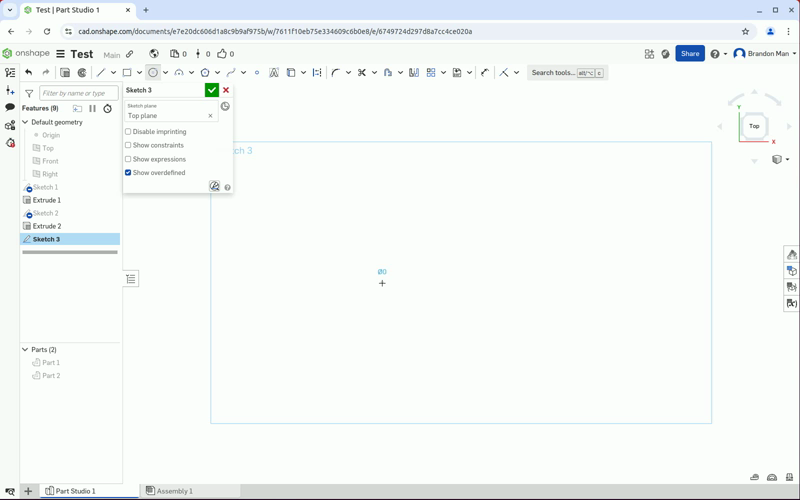
mouse_move(388, 282)
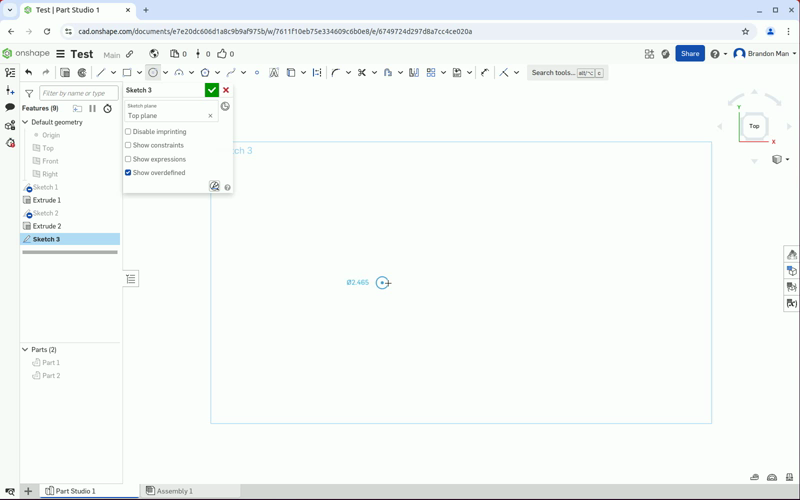
click(388, 282)
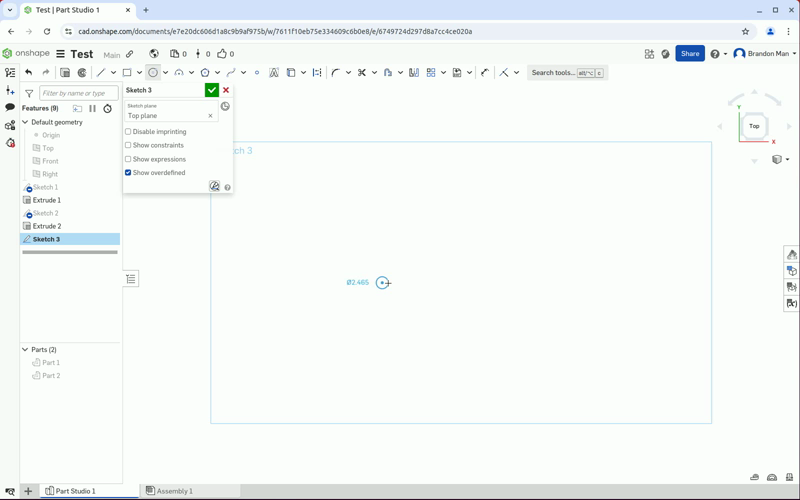
key(esc)
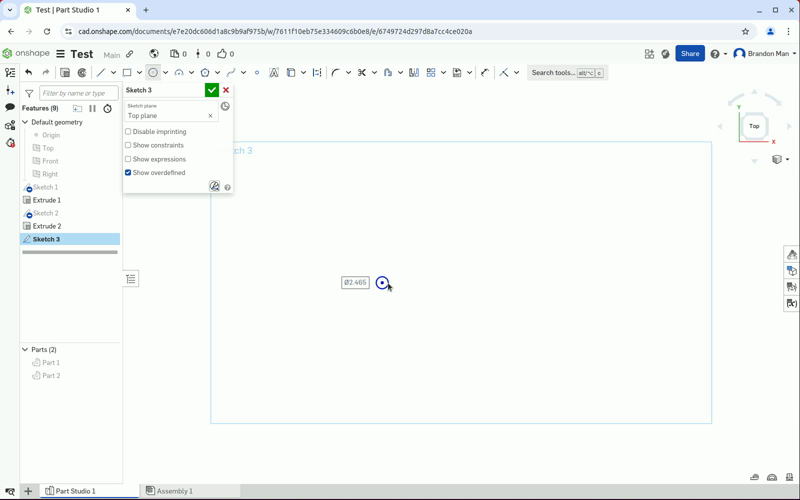
mouse_move(380, 278)
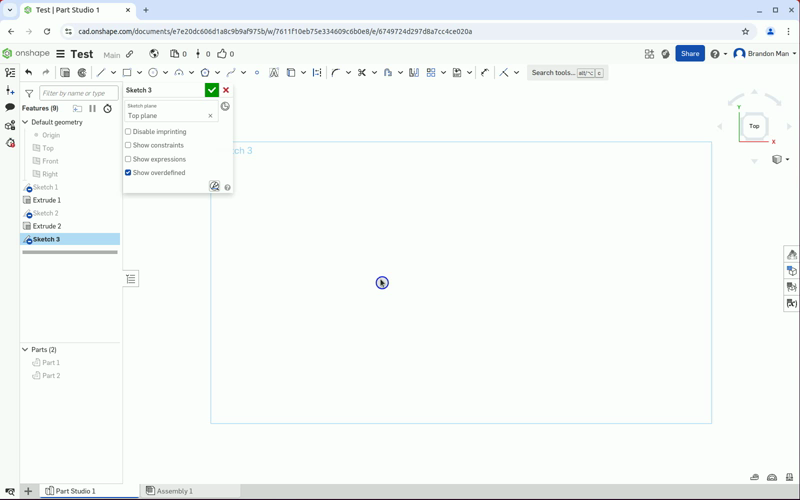
scroll(6)
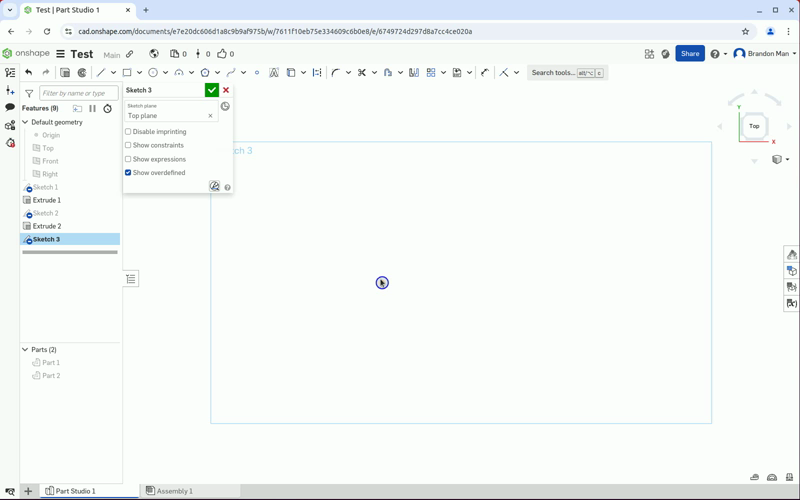
scroll(6)
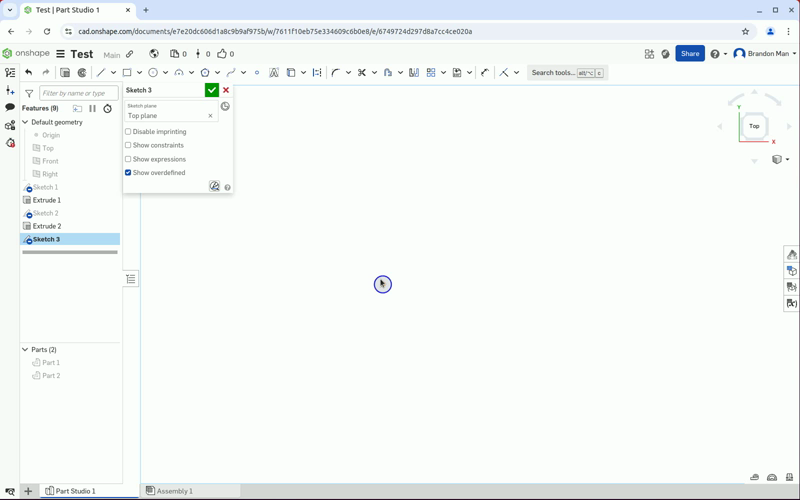
scroll(6)
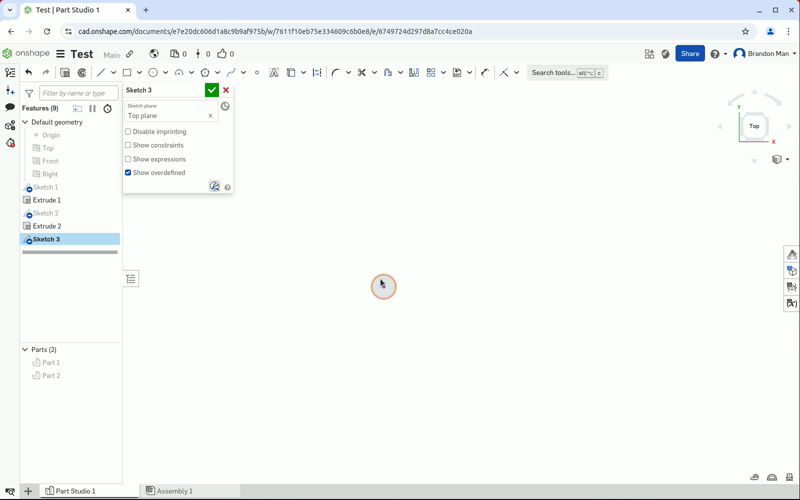
scroll(6)
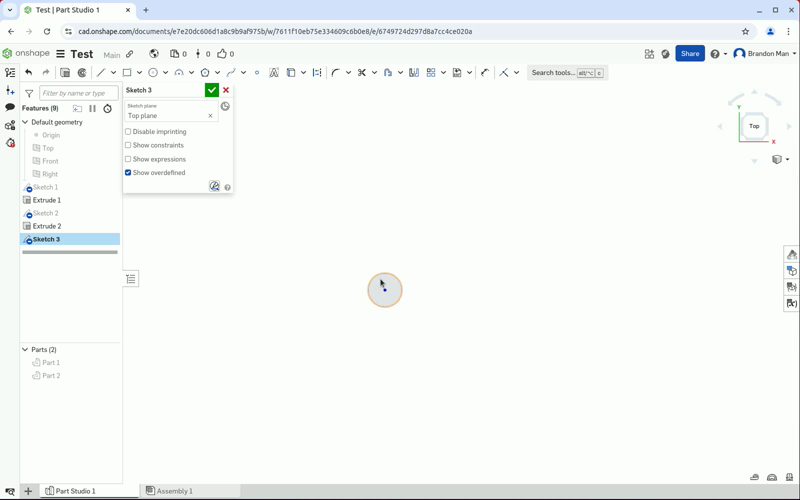
scroll(6)
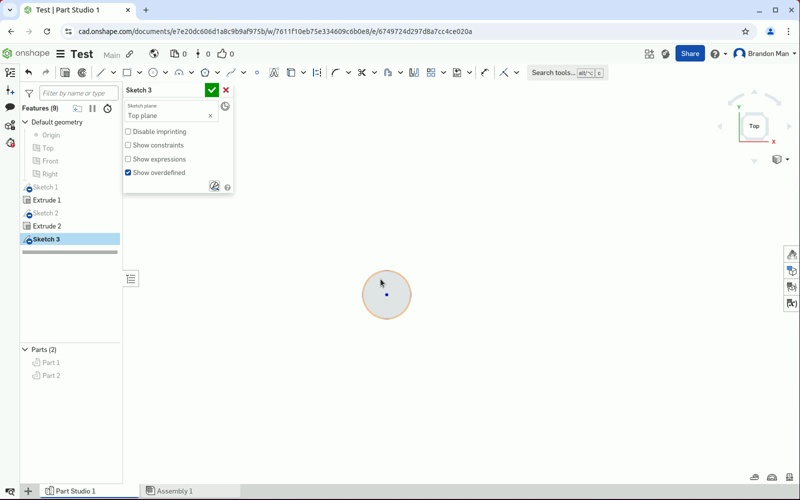
scroll(6)
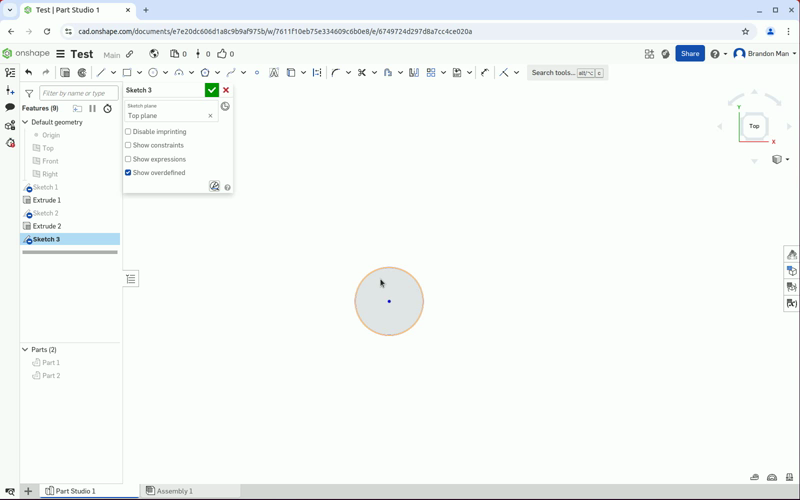
scroll(6)
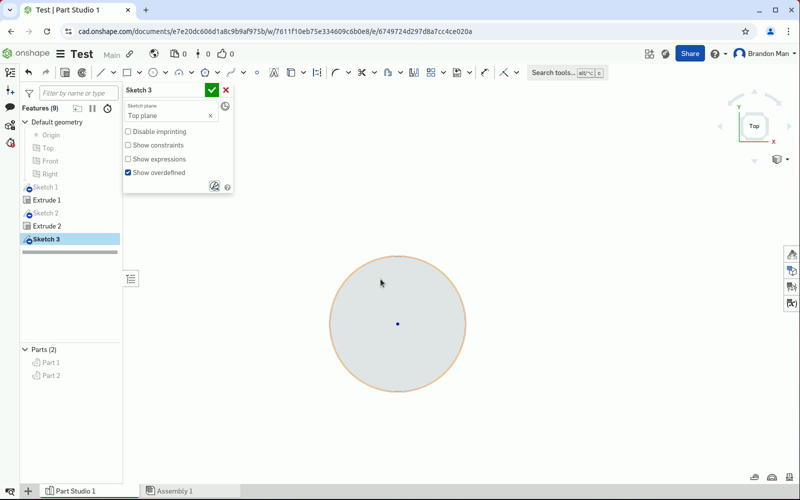
click(380, 278)
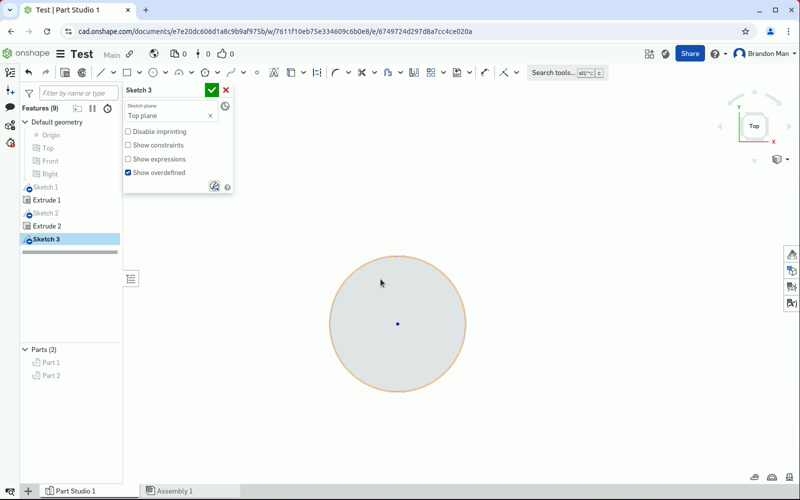
scroll(-6)
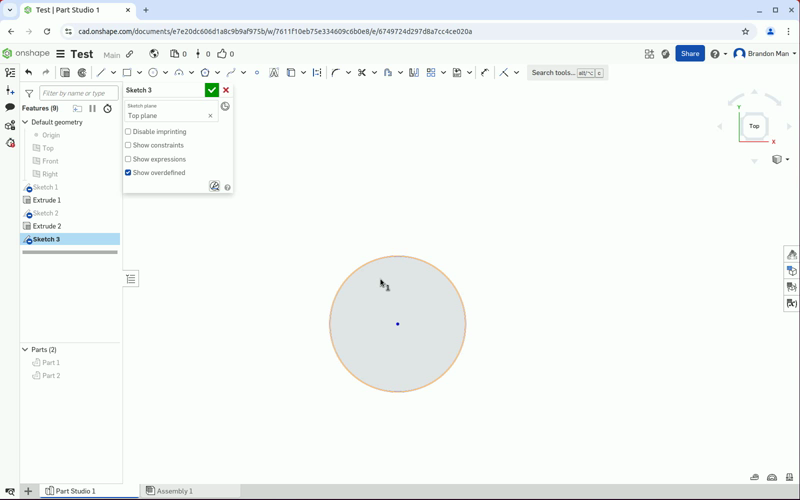
scroll(-6)
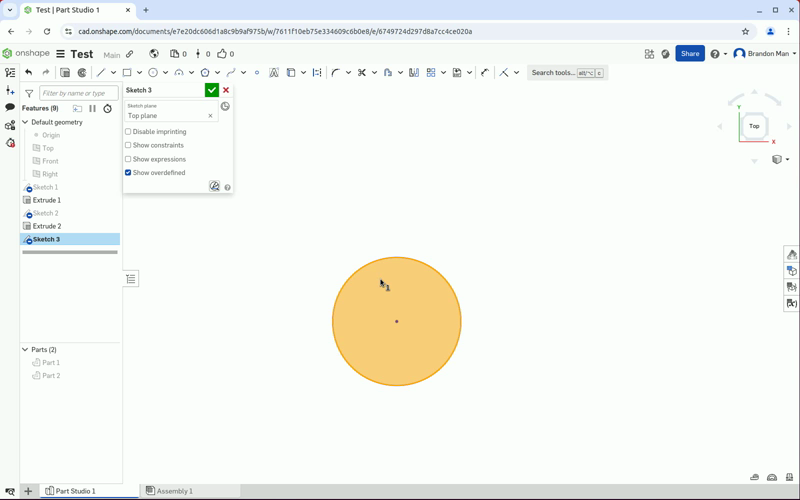
scroll(-6)
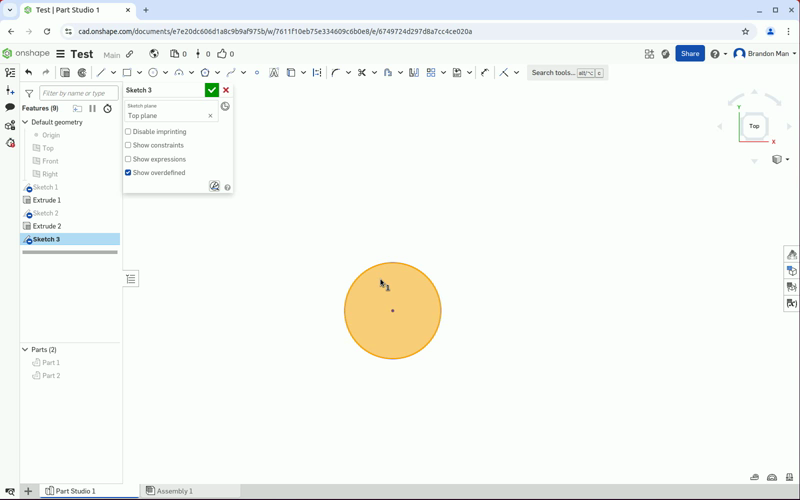
scroll(-6)
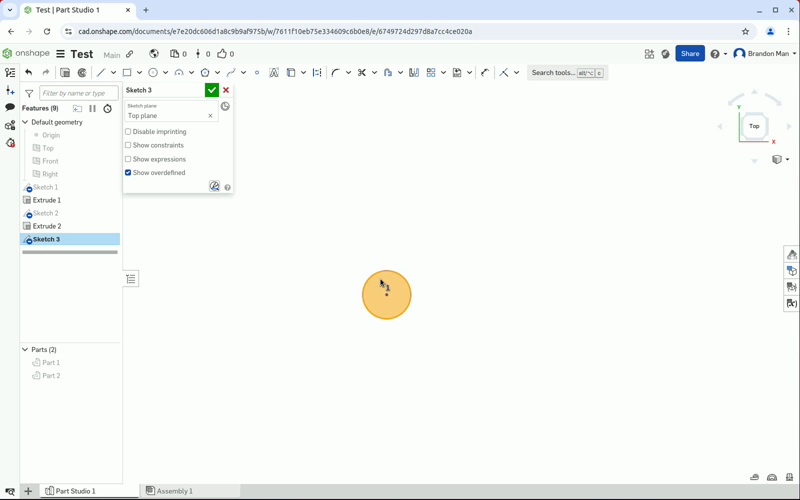
scroll(-6)
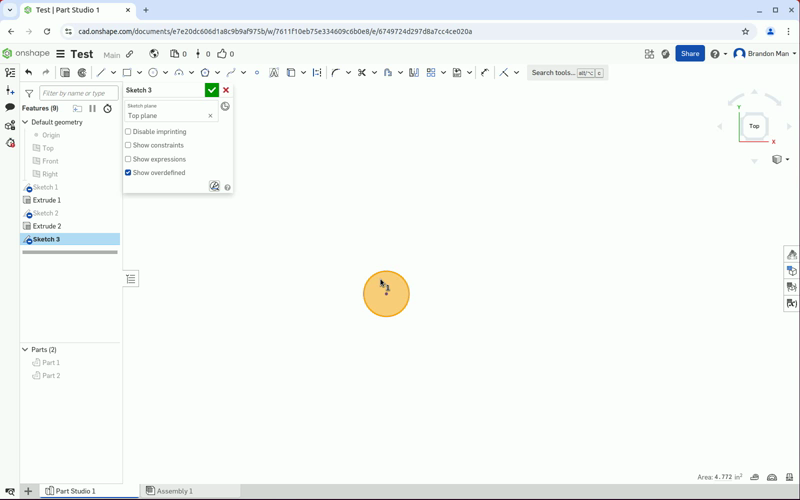
scroll(-6)
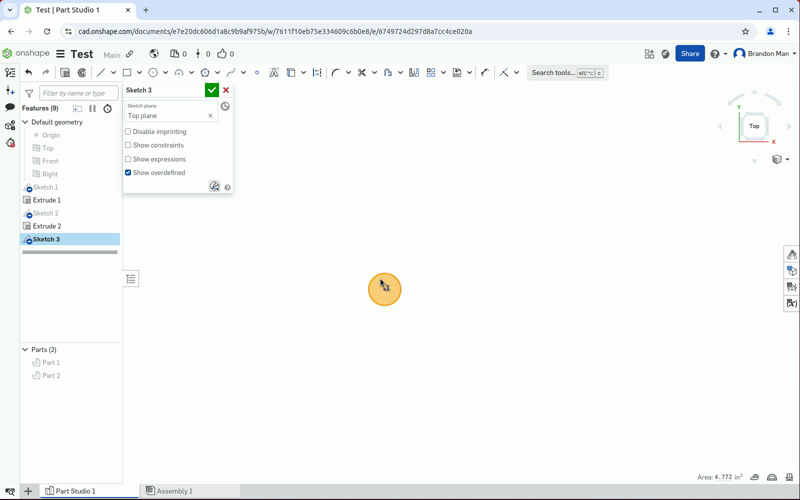
scroll(-6)
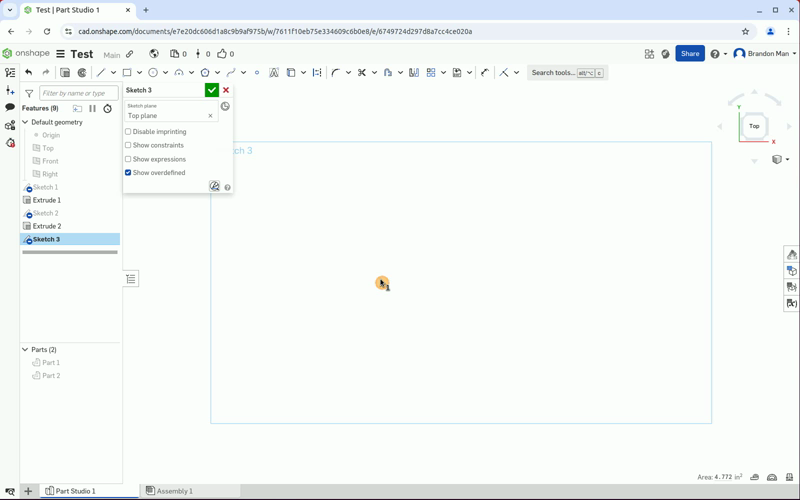
mouse_move(73, 352)
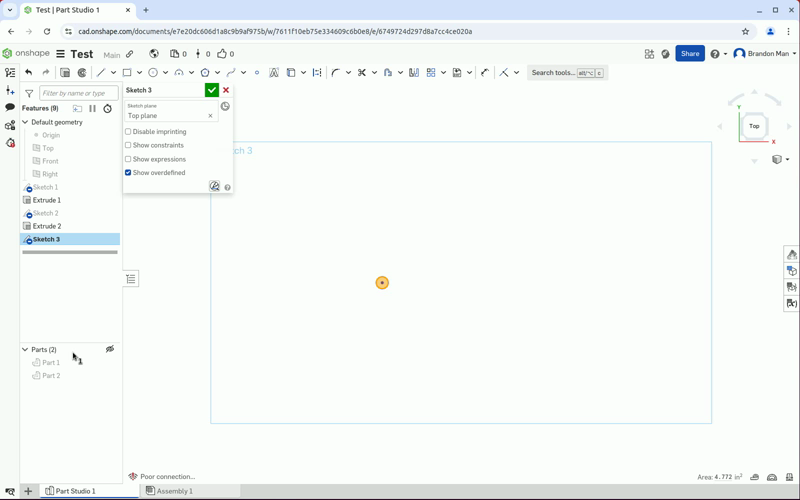
key(shift+y)
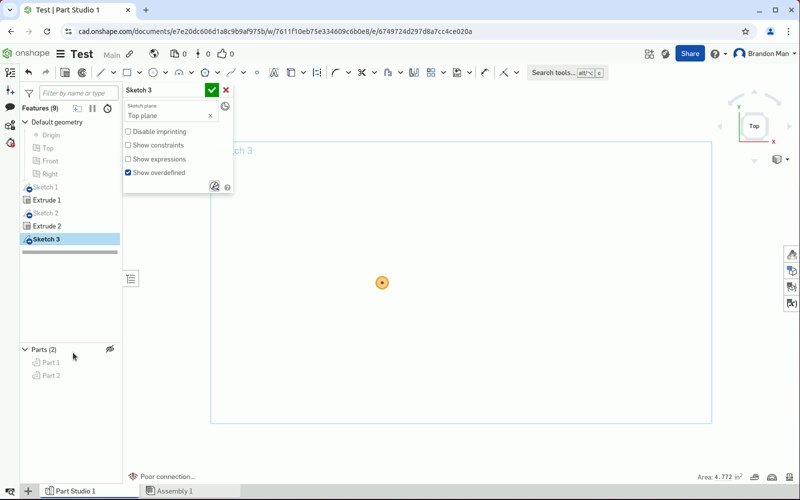
key(shift+e)
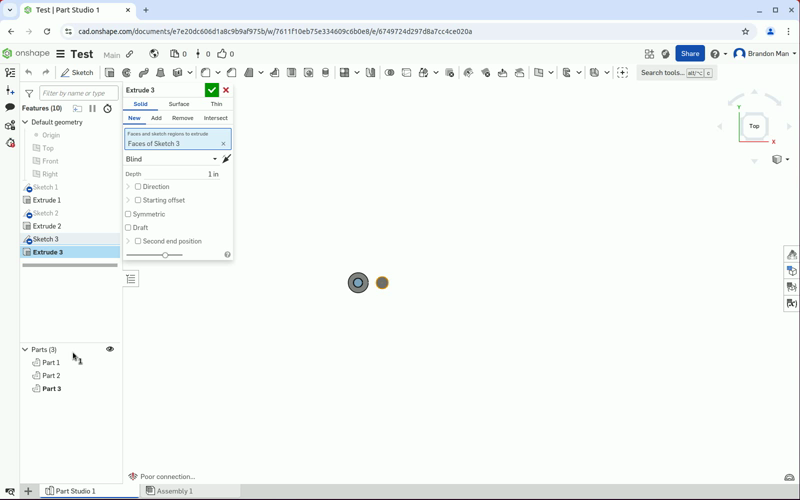
mouse_move(143, 106)
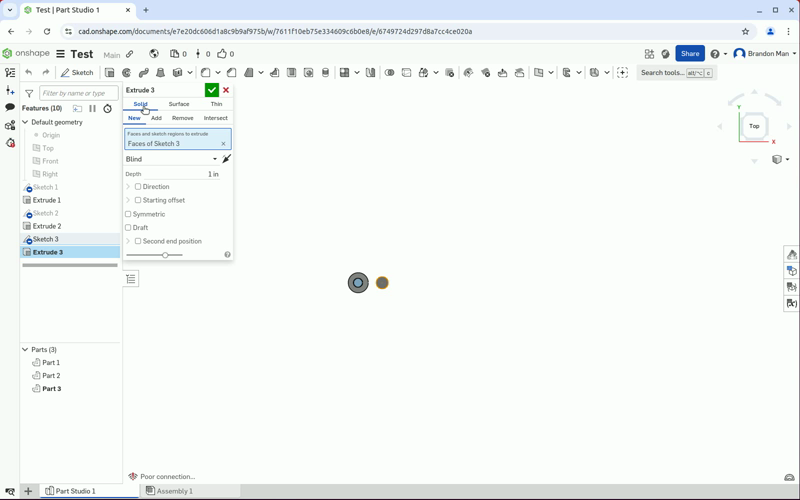
click(143, 106)
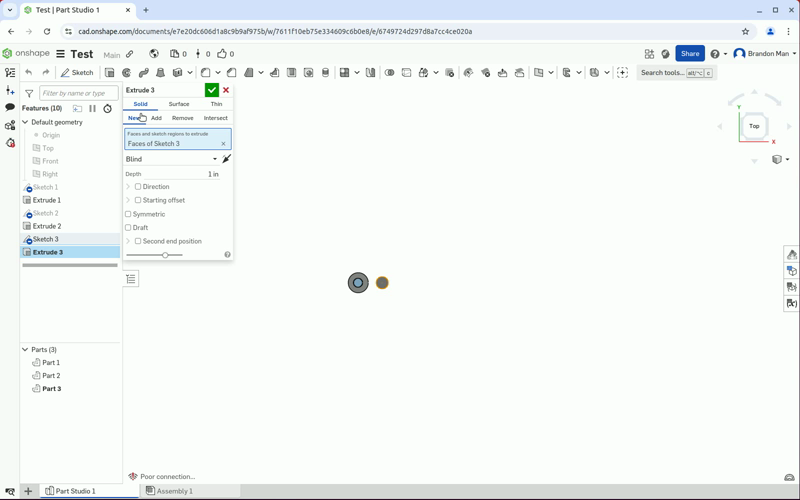
mouse_move(137, 120)
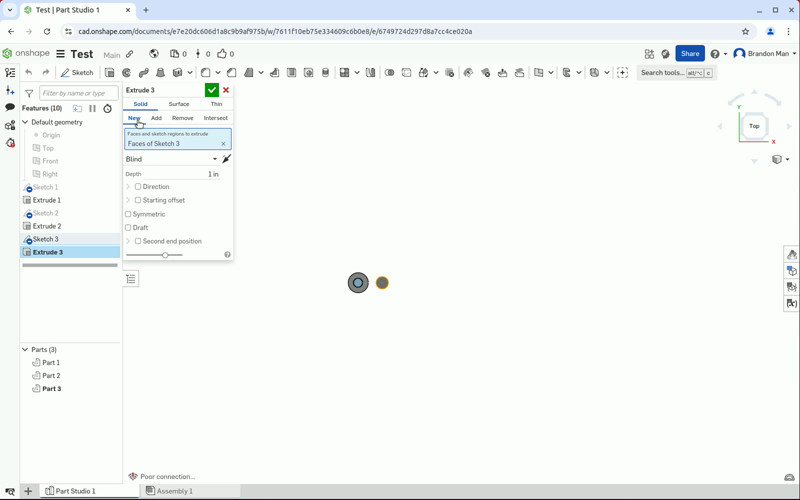
click(137, 120)
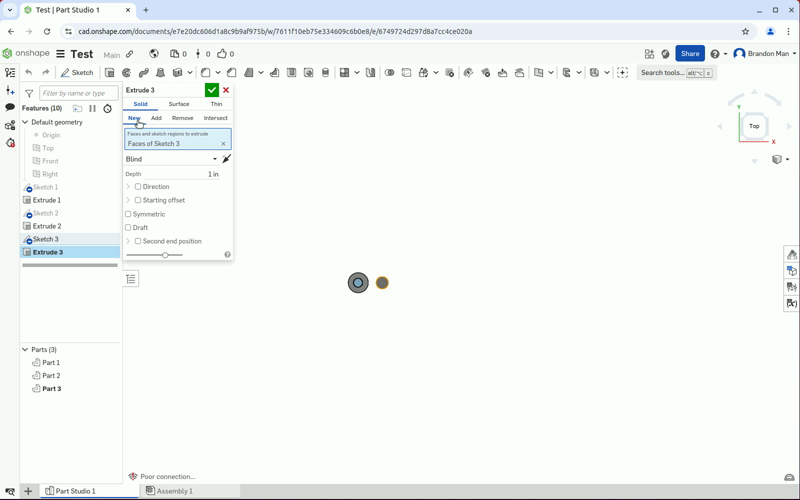
key(tab, 4)
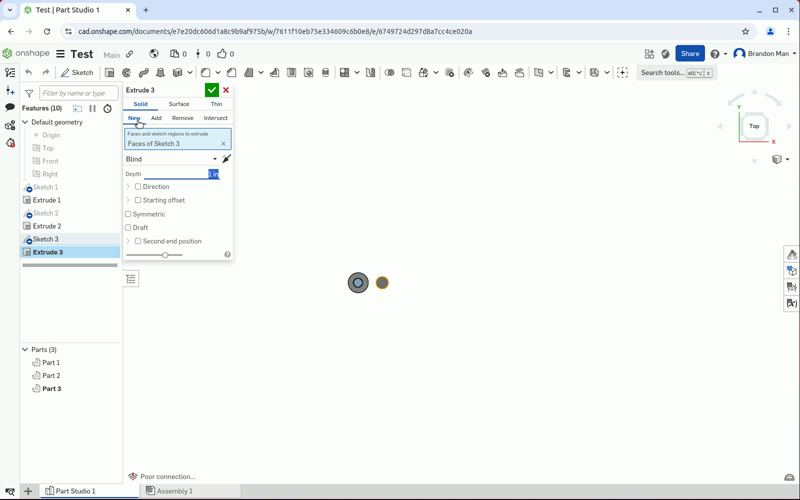
text(-3.129)
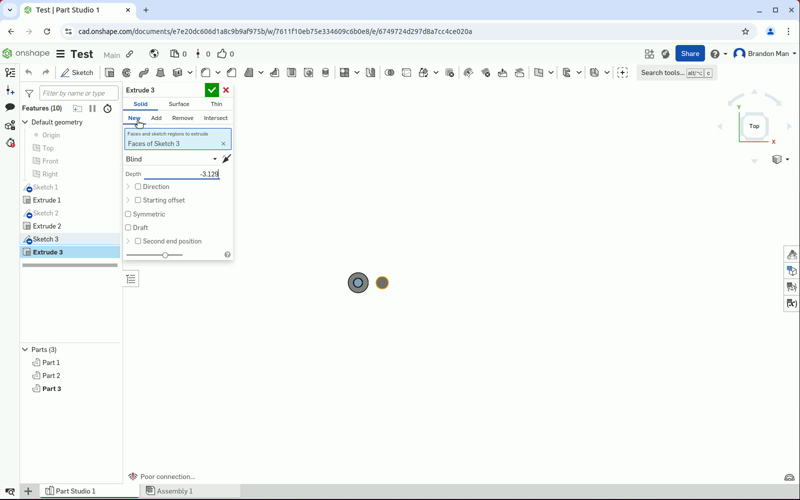
key(enter)
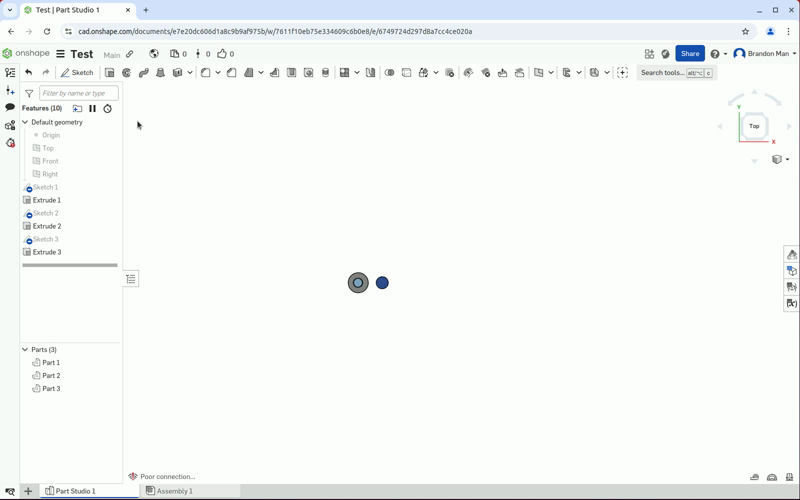
key(shift+h)
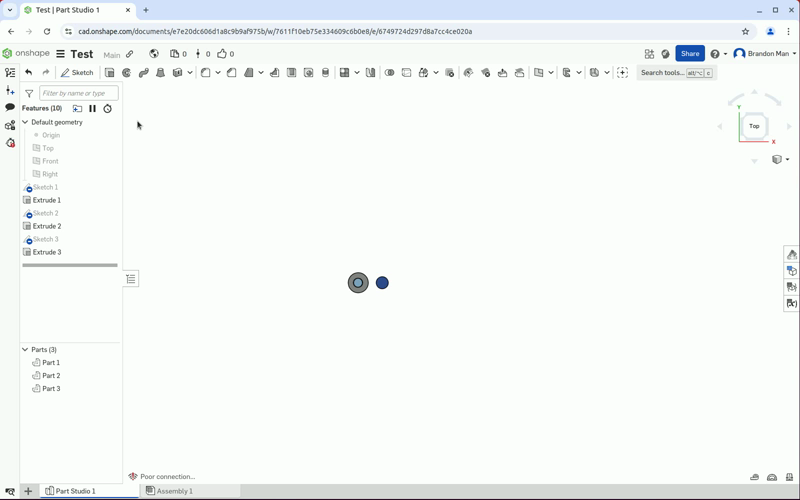
key(shift+h)
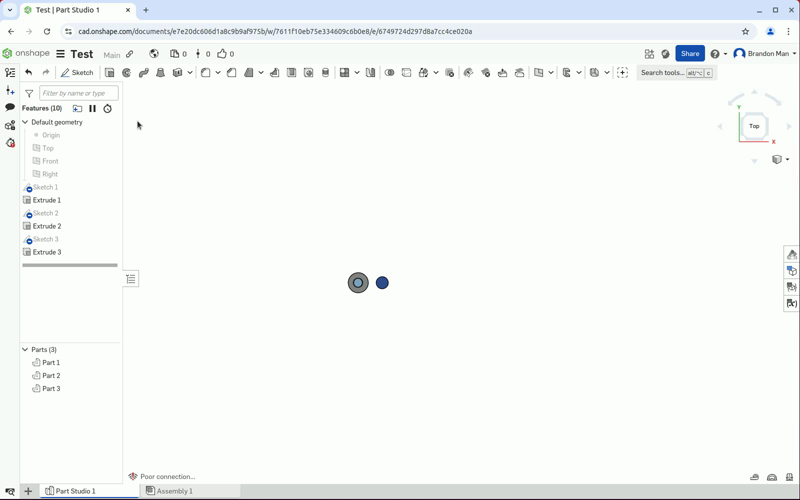
mouse_move(73, 189)
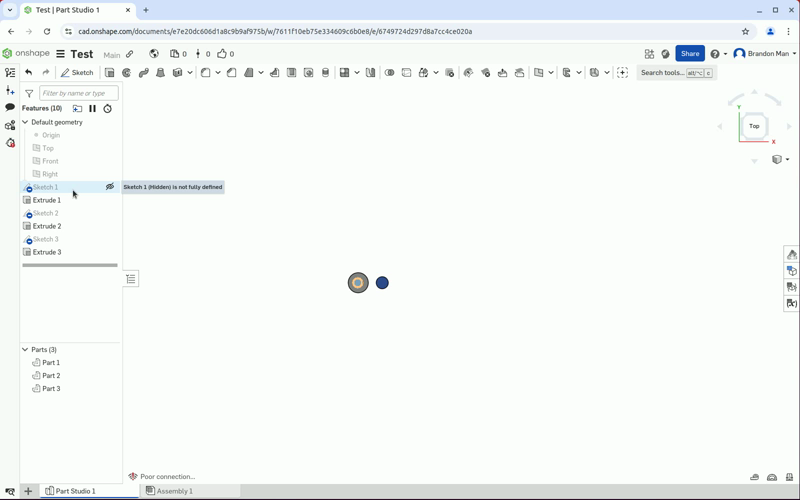
click(73, 189)
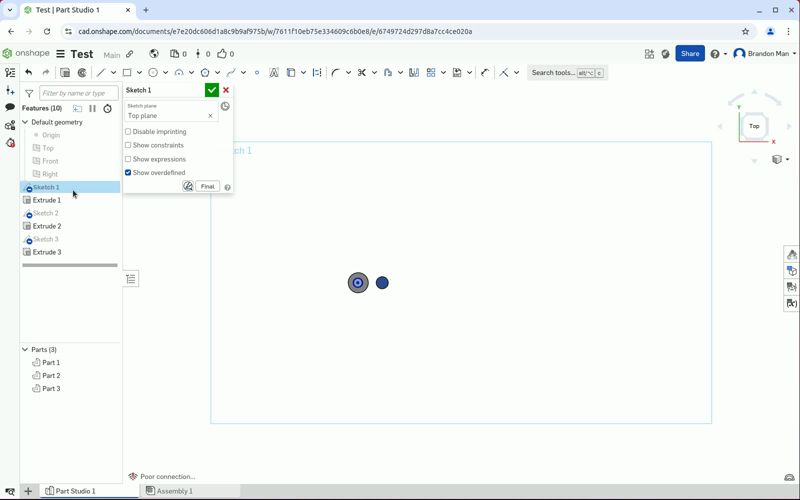
mouse_move(229, 92)
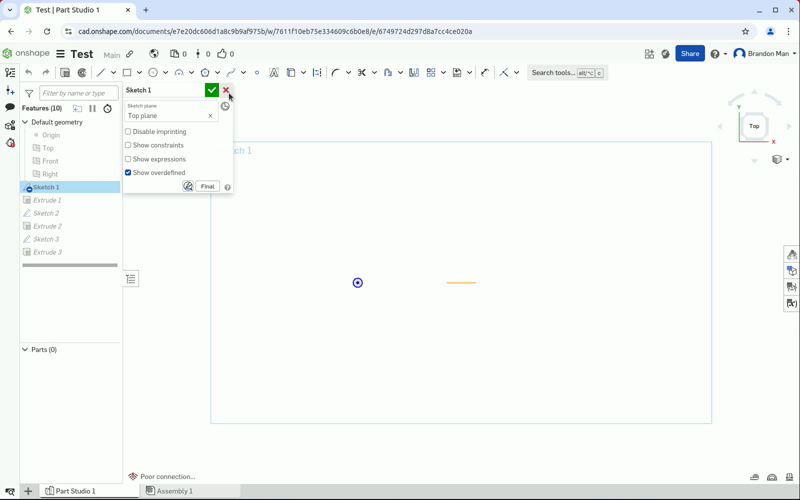
click(229, 92)
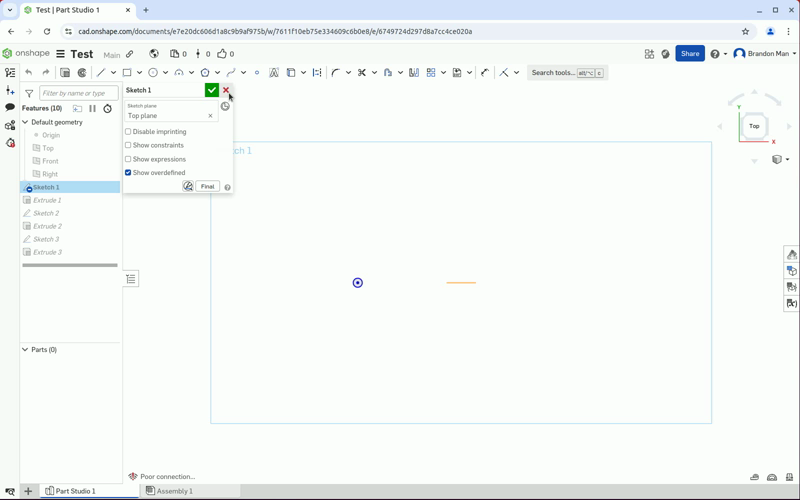
key(shift+s)
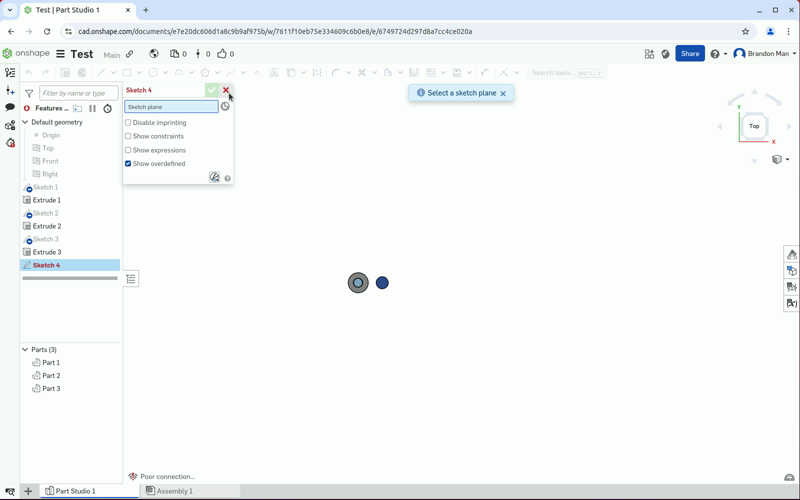
mouse_move(73, 150)
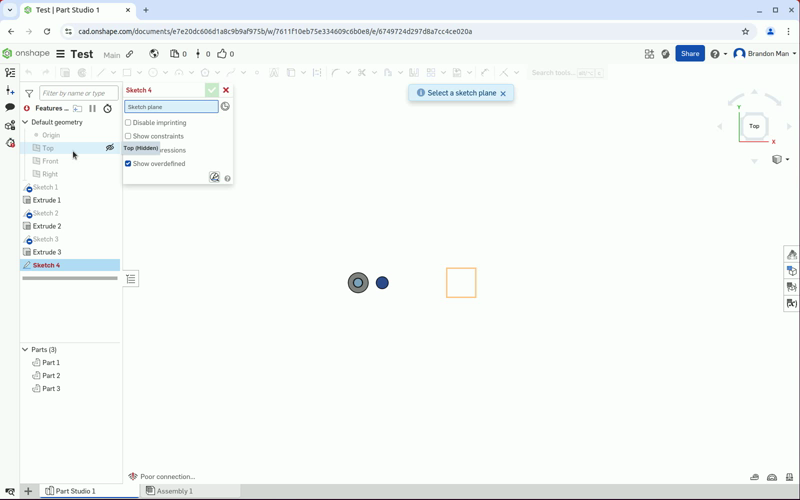
click(73, 150)
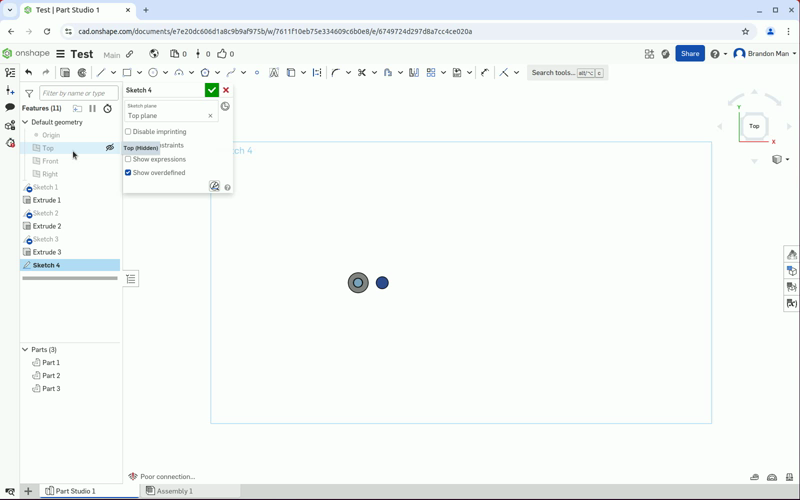
mouse_move(73, 352)
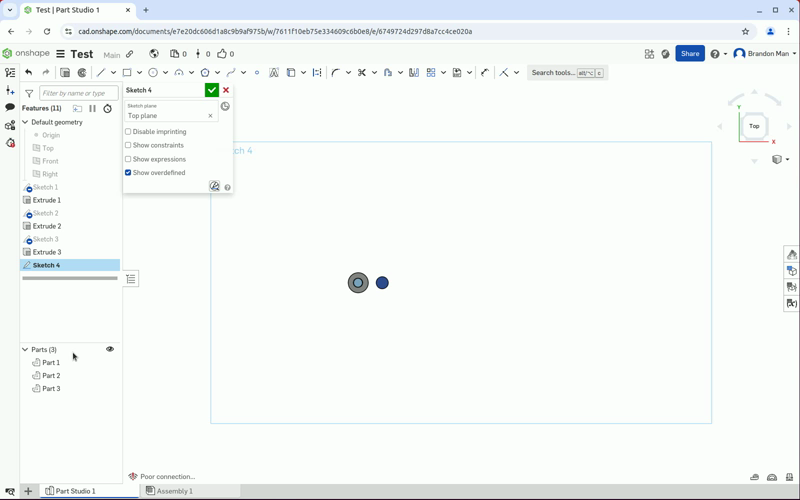
key(y)
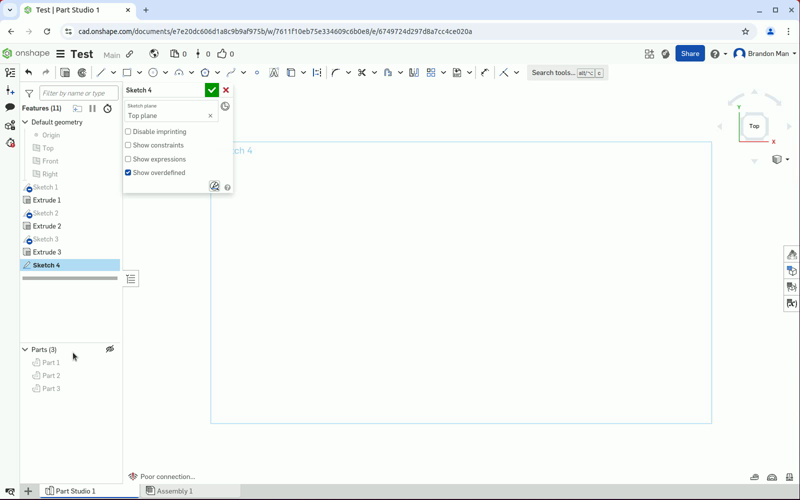
key(c)
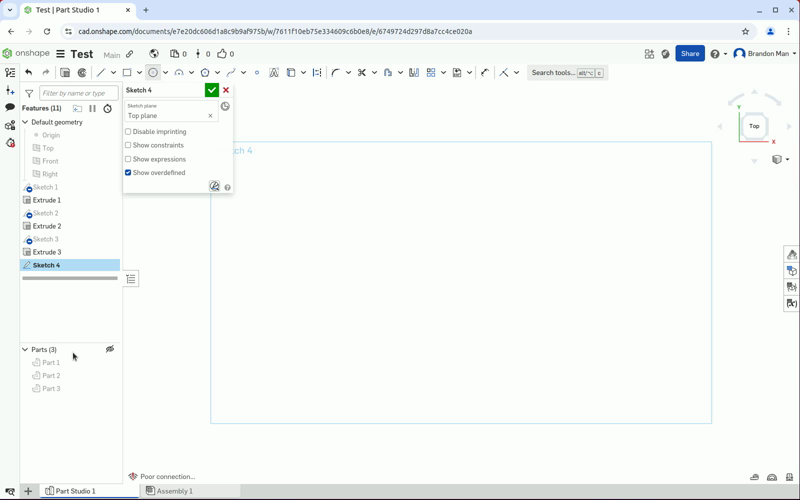
key_down(shift)
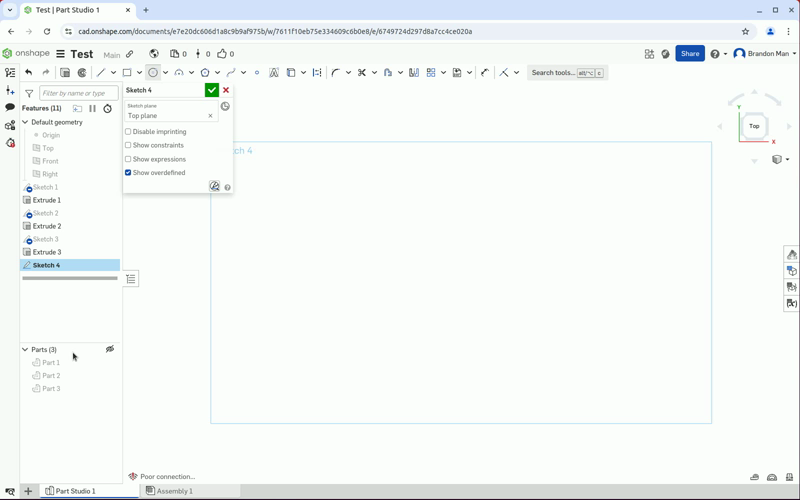
mouse_move(381, 282)
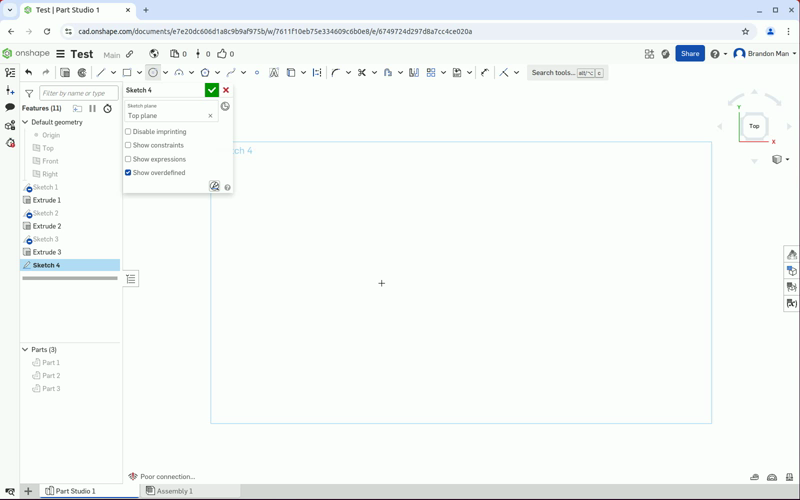
click(381, 282)
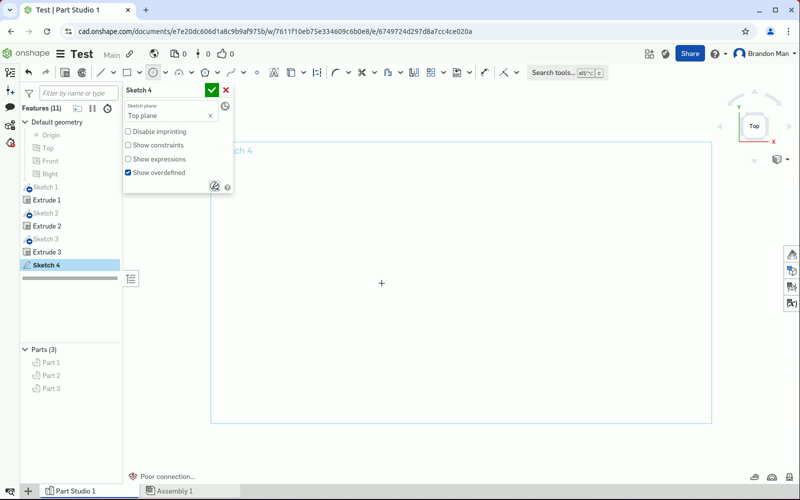
key_up(shift)
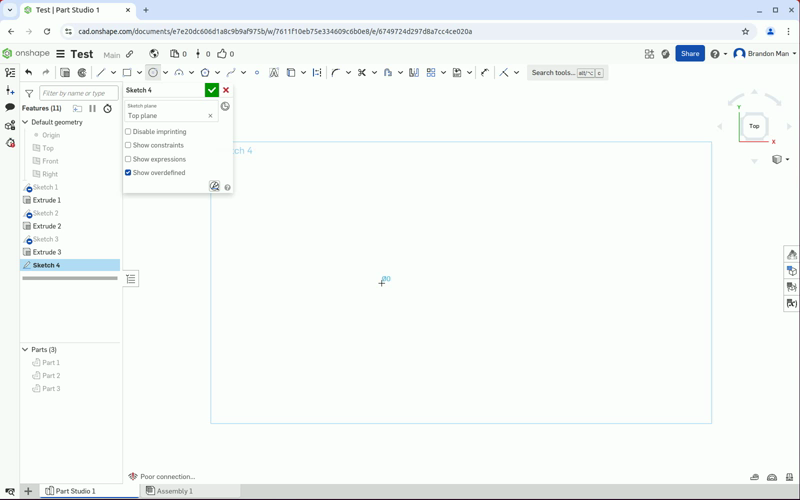
mouse_move(391, 282)
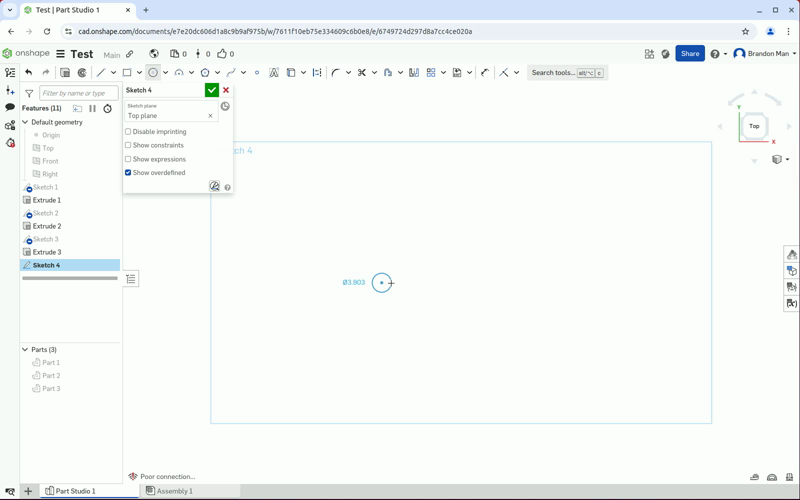
click(391, 282)
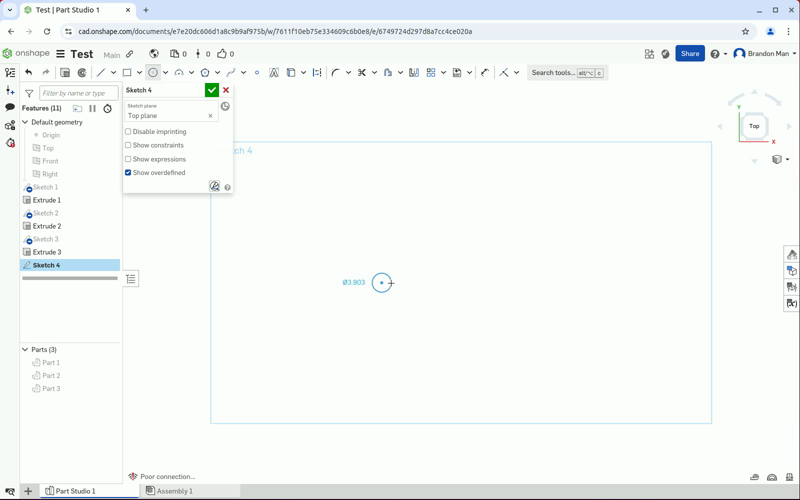
key(esc)
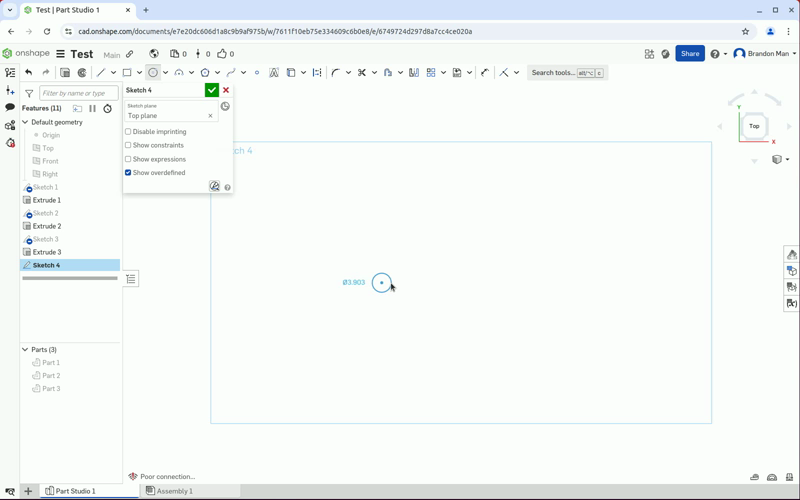
key(c)
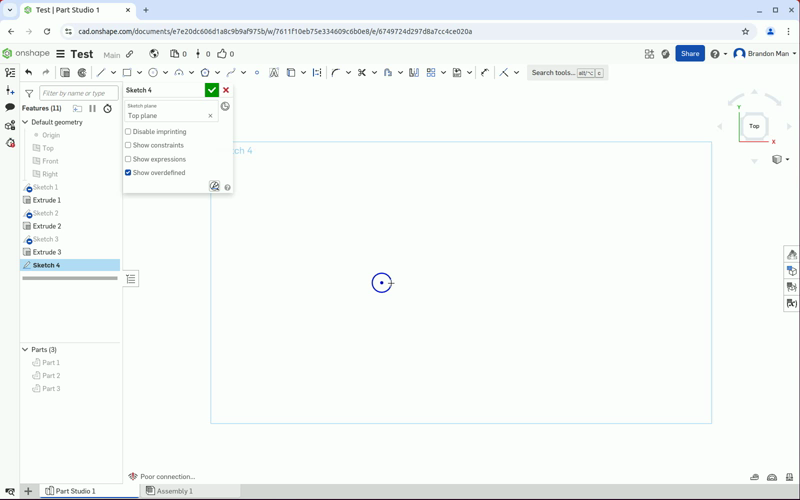
key_down(shift)
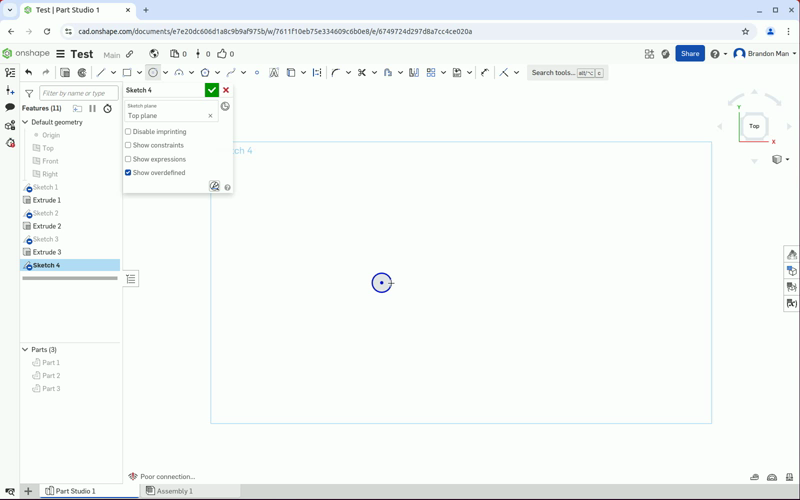
mouse_move(381, 282)
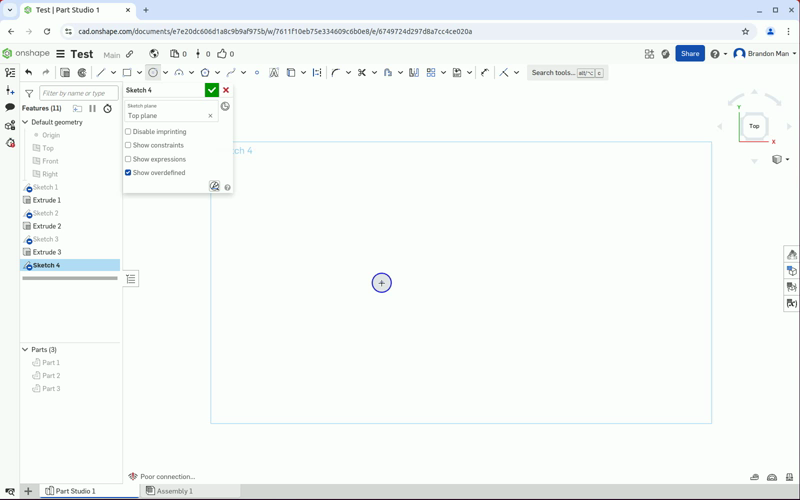
click(381, 282)
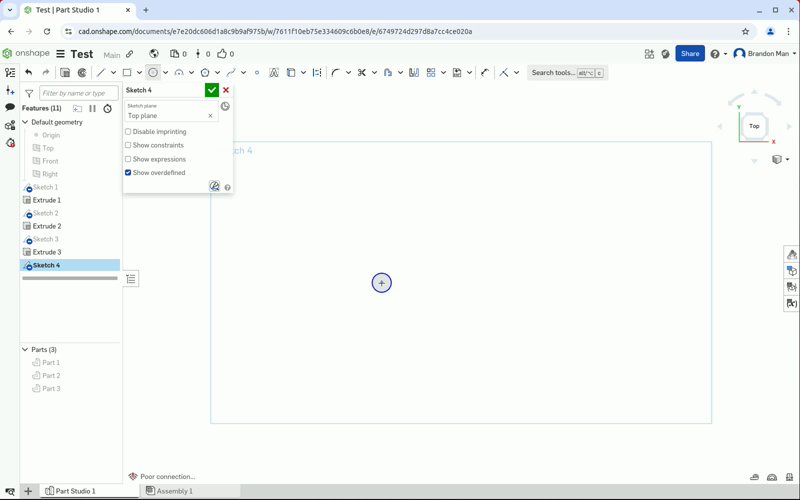
key_up(shift)
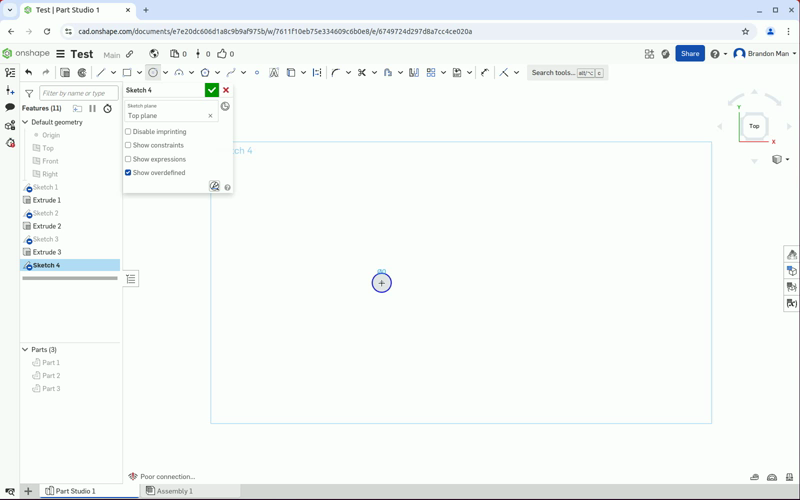
mouse_move(387, 282)
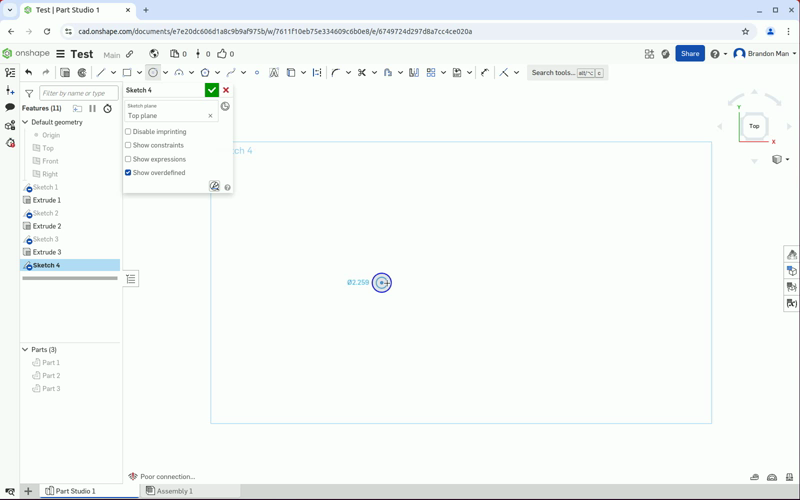
scroll(6)
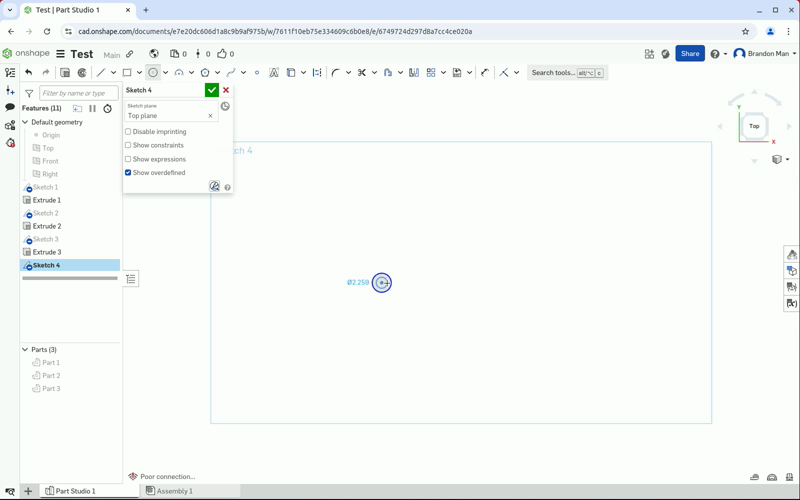
scroll(6)
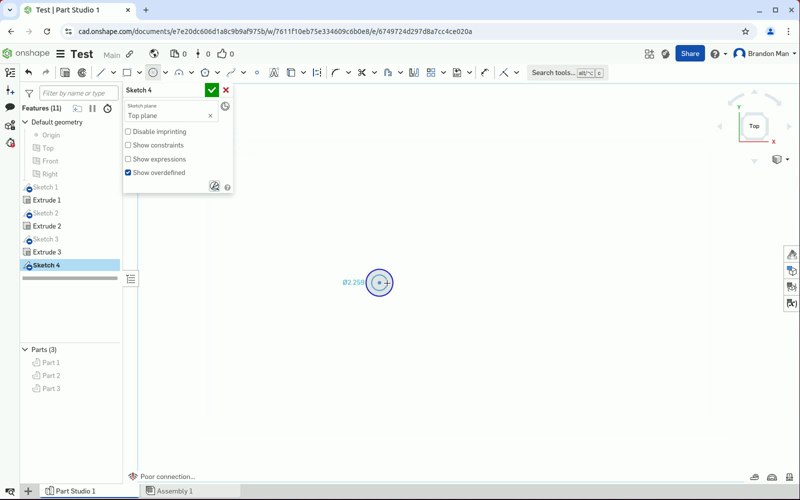
scroll(6)
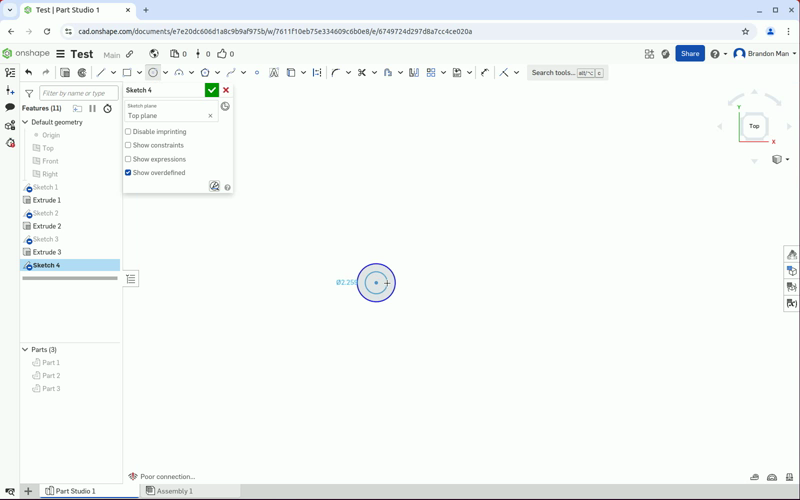
scroll(6)
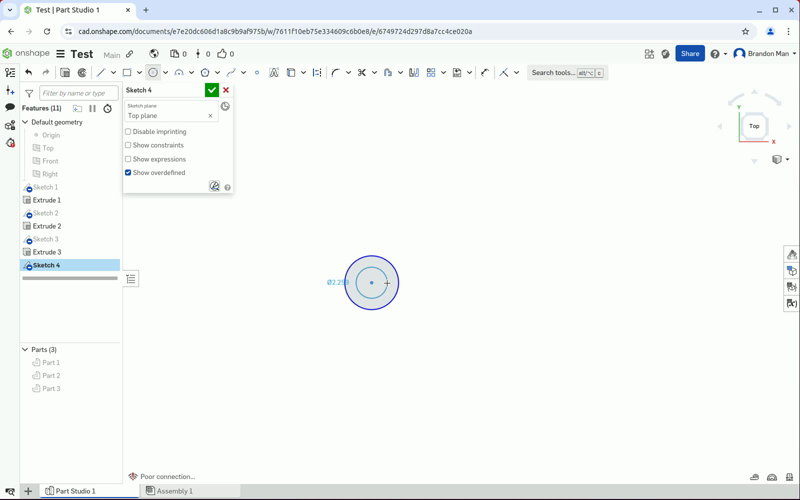
scroll(6)
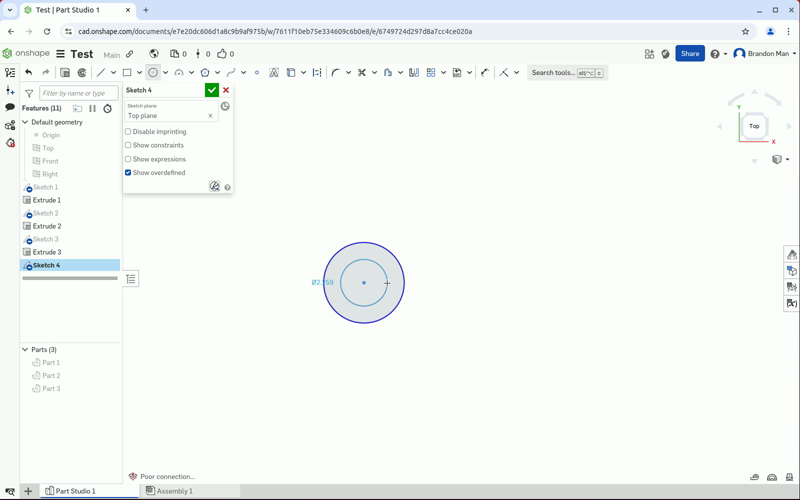
scroll(6)
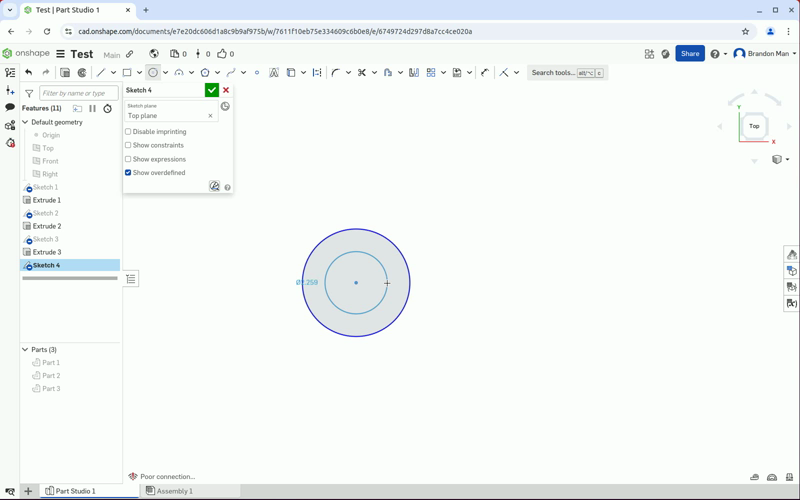
scroll(6)
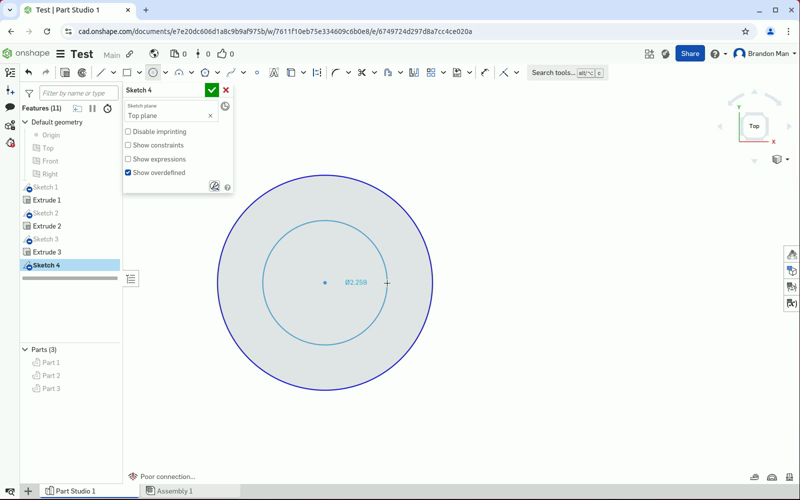
click(387, 282)
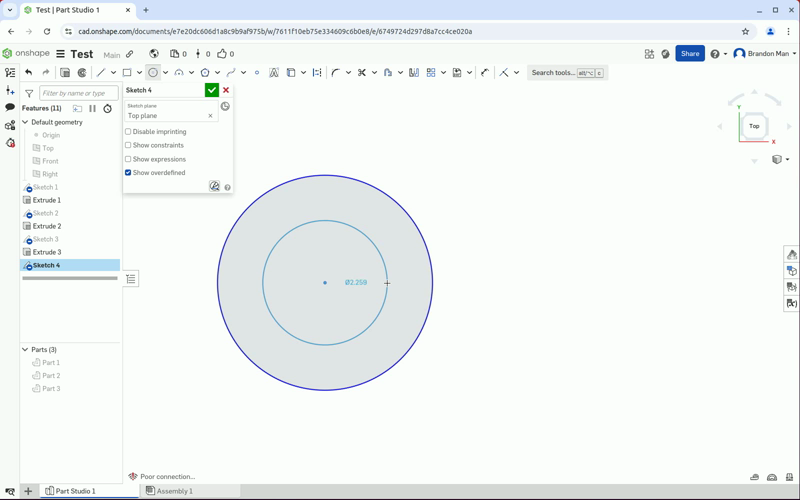
scroll(-6)
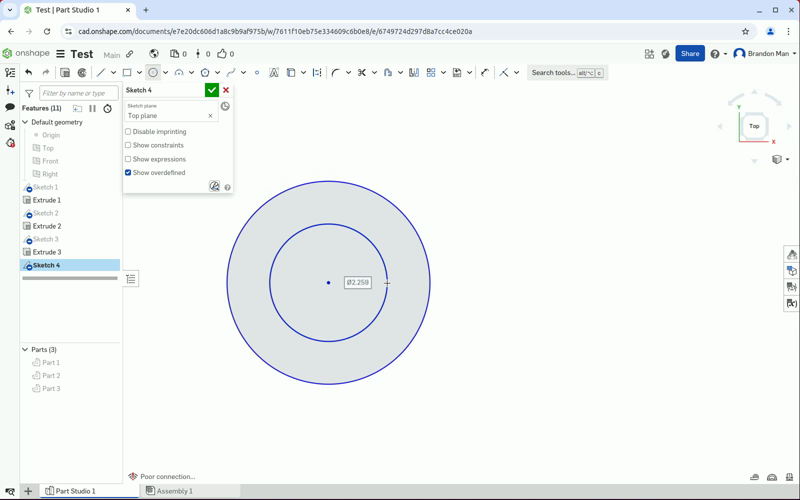
scroll(-6)
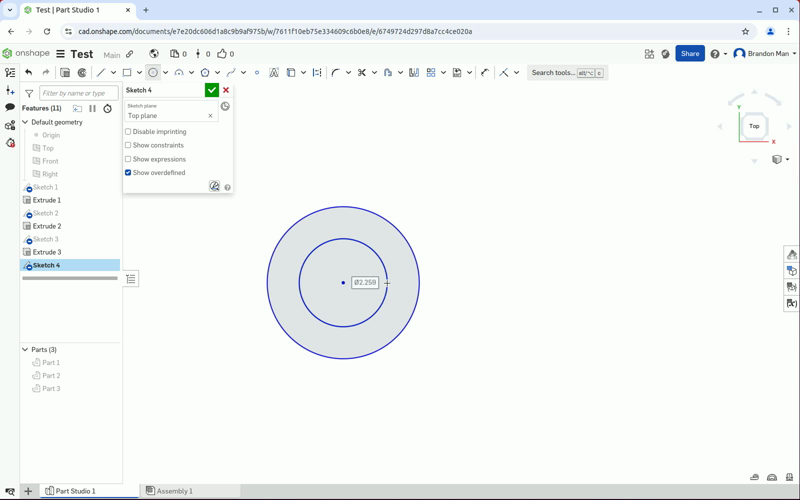
scroll(-6)
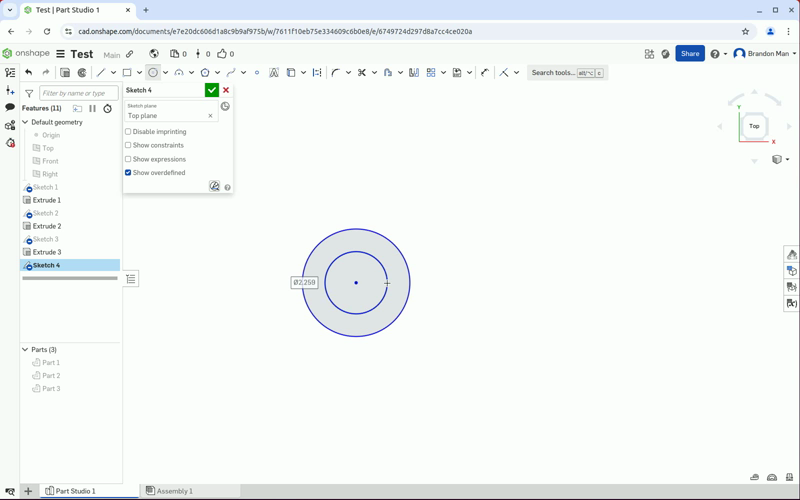
scroll(-6)
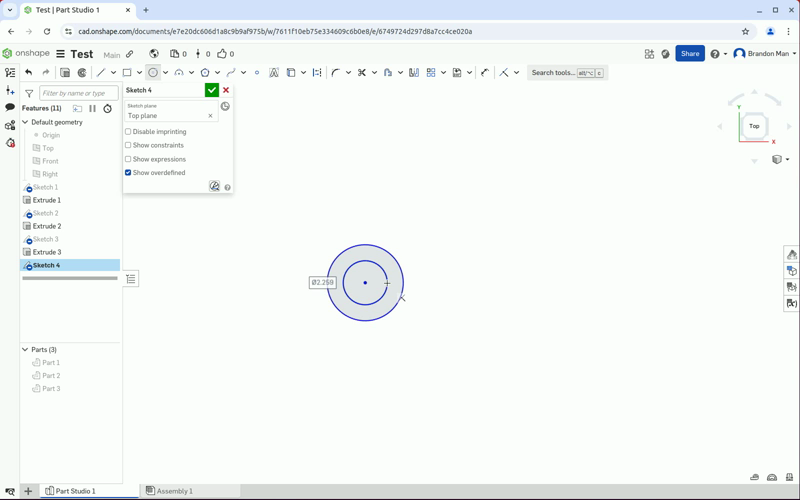
scroll(-6)
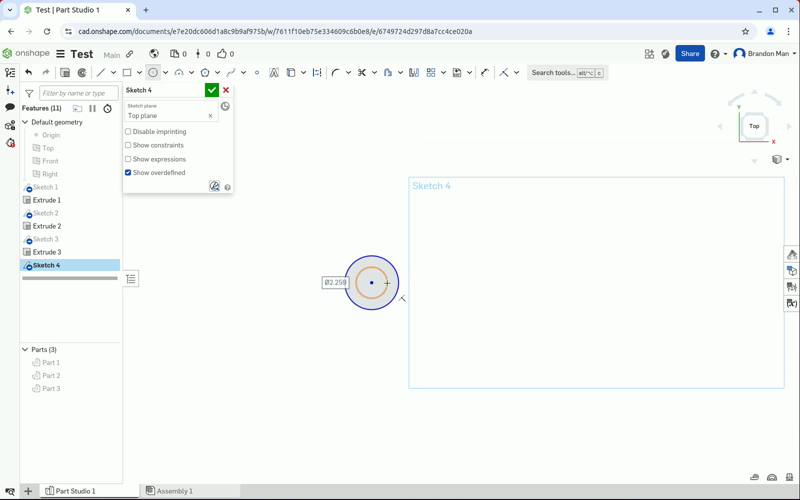
scroll(-6)
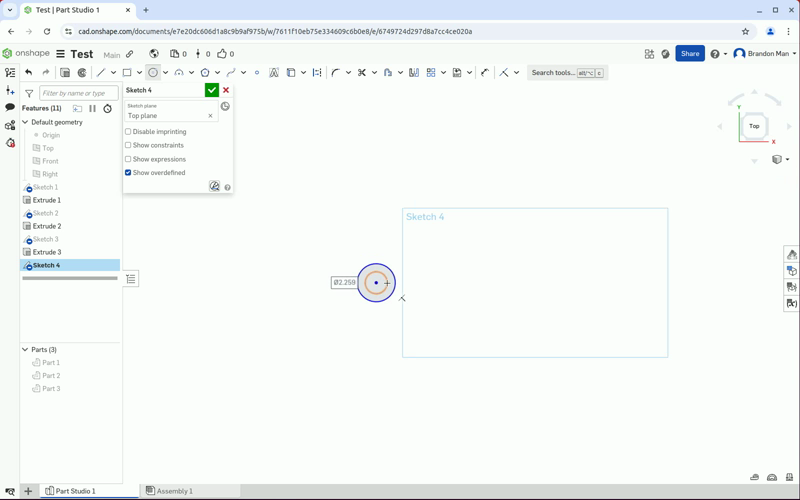
scroll(-6)
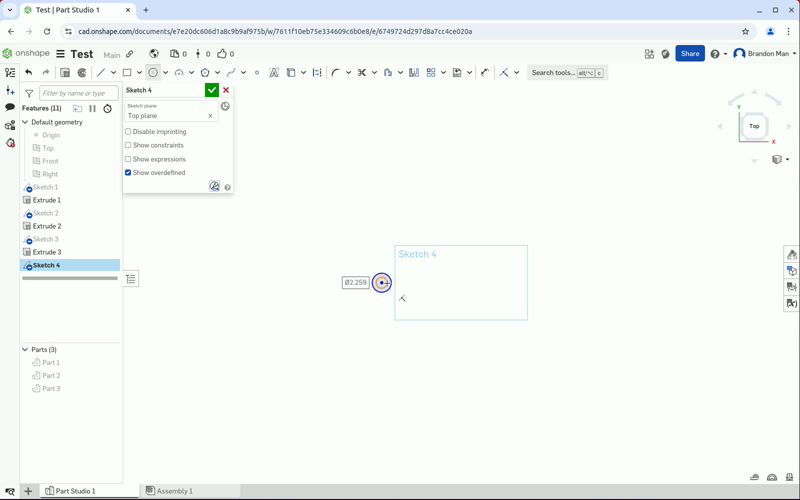
key(esc)
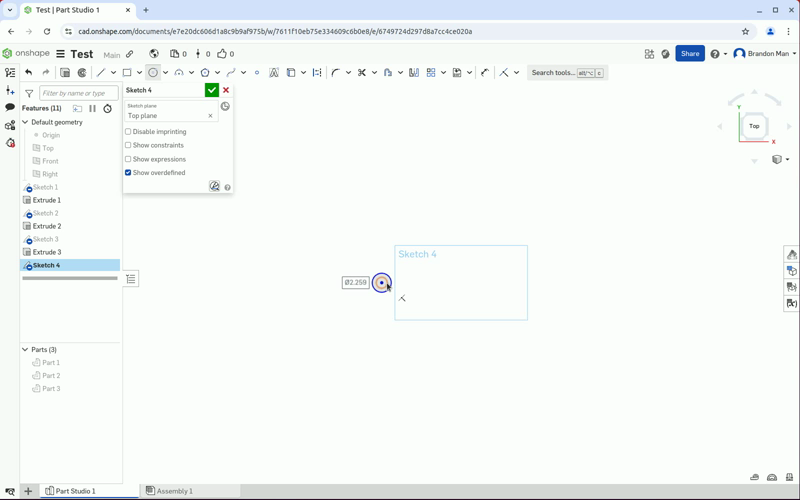
mouse_move(386, 276)
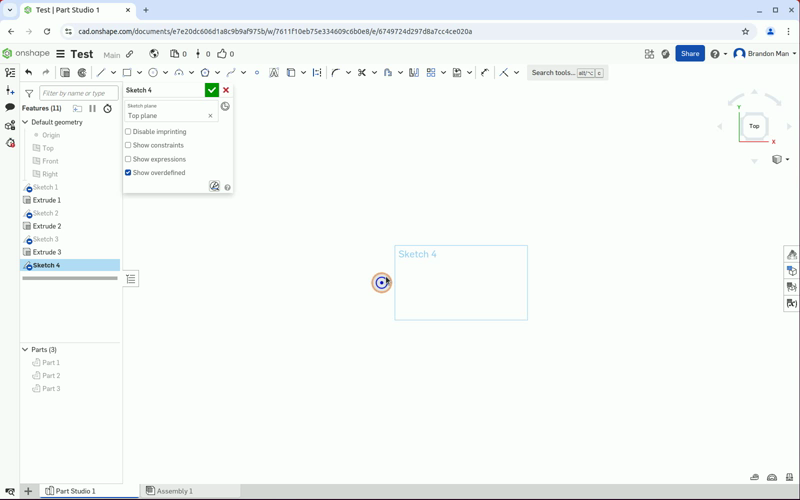
scroll(6)
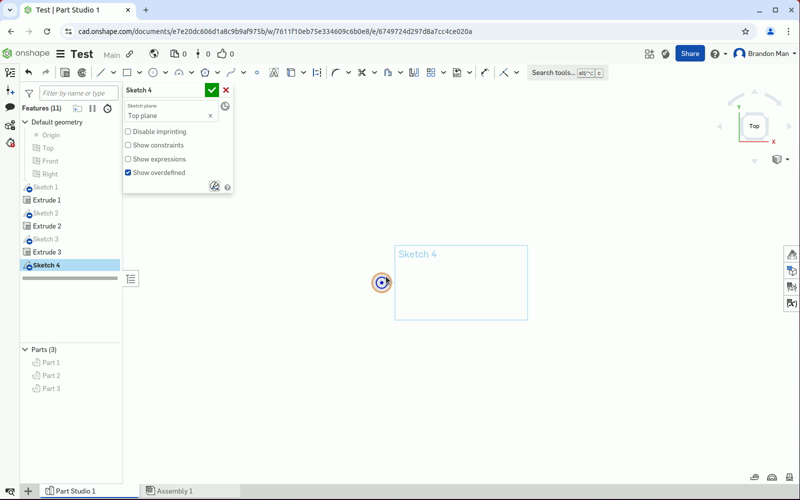
scroll(6)
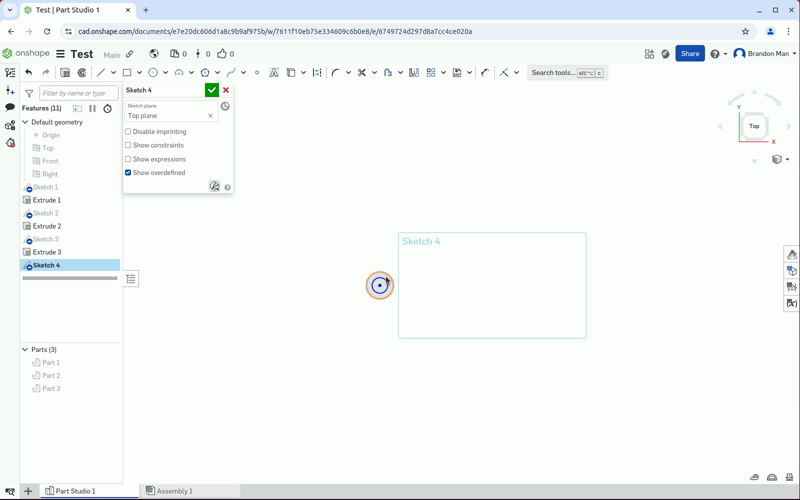
scroll(6)
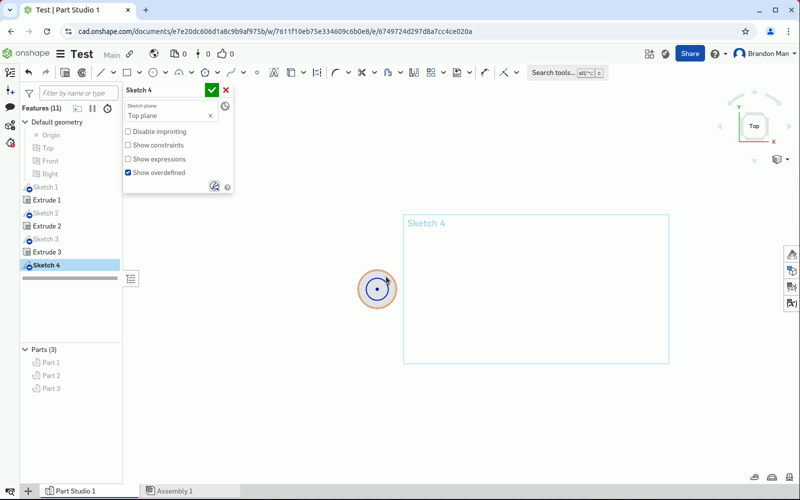
scroll(6)
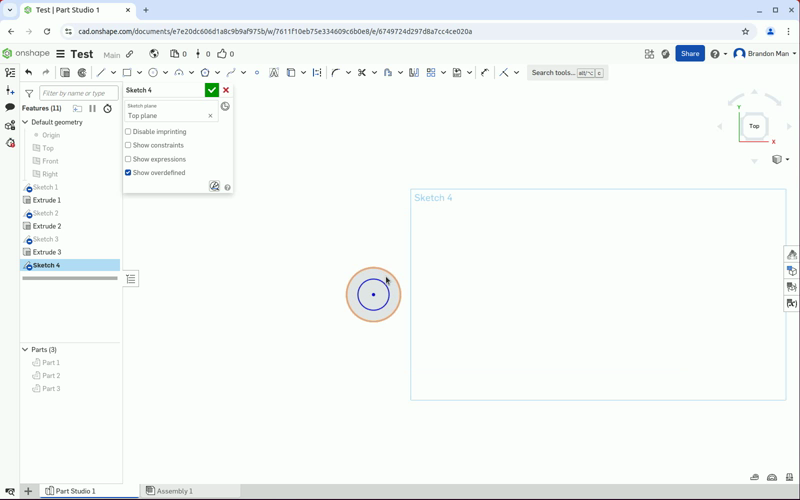
scroll(6)
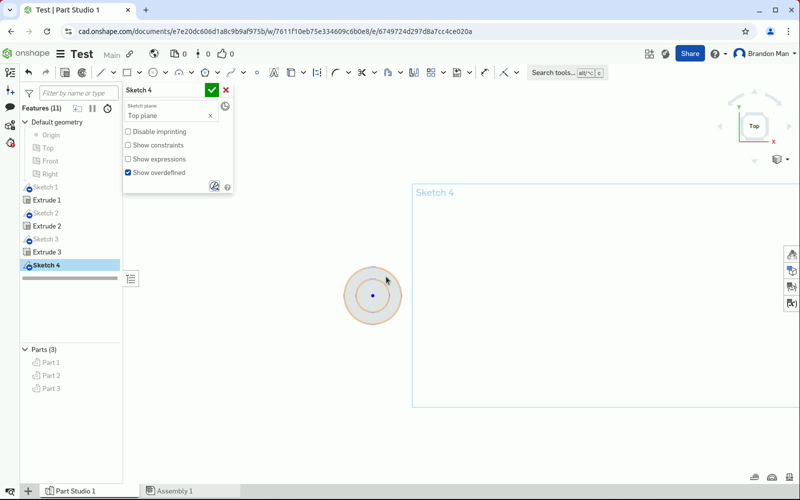
scroll(6)
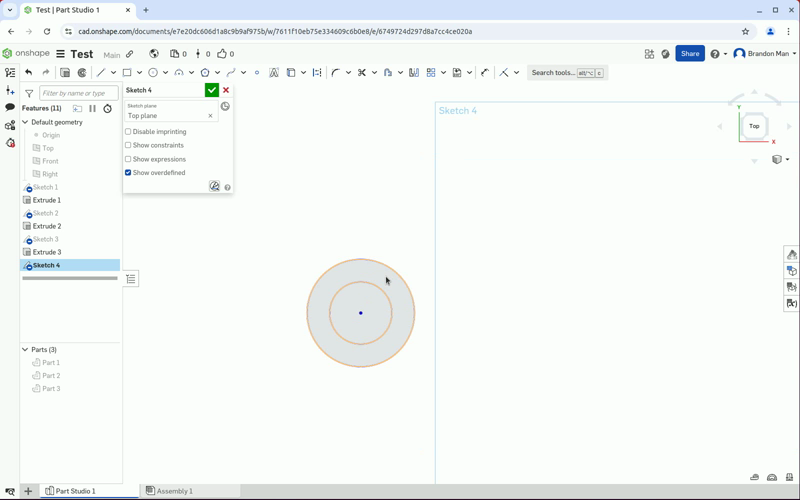
scroll(6)
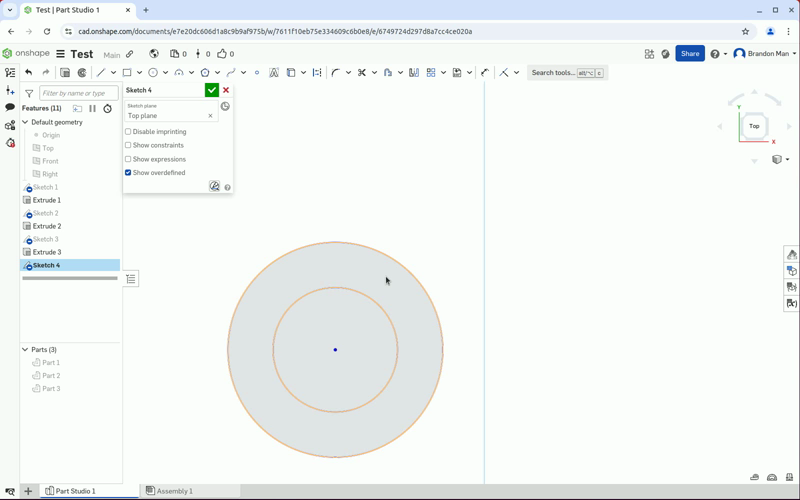
click(386, 276)
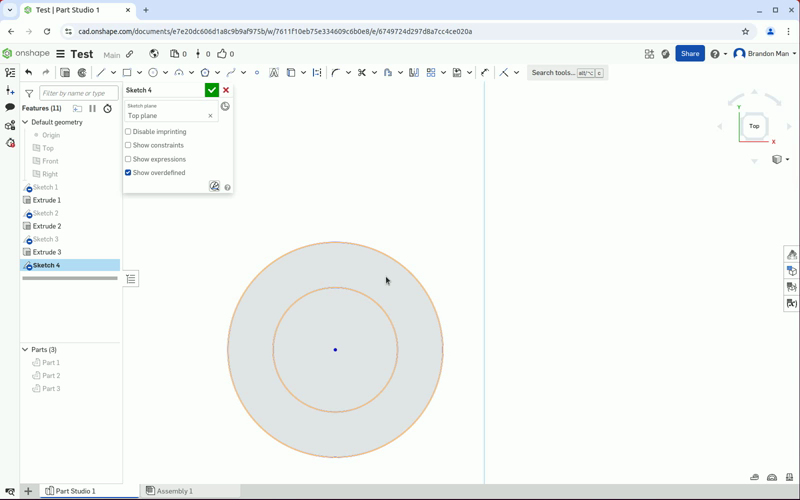
scroll(-6)
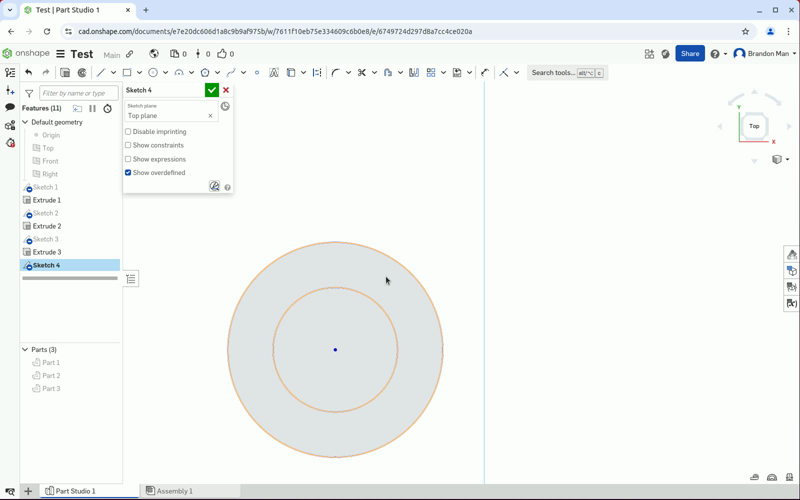
scroll(-6)
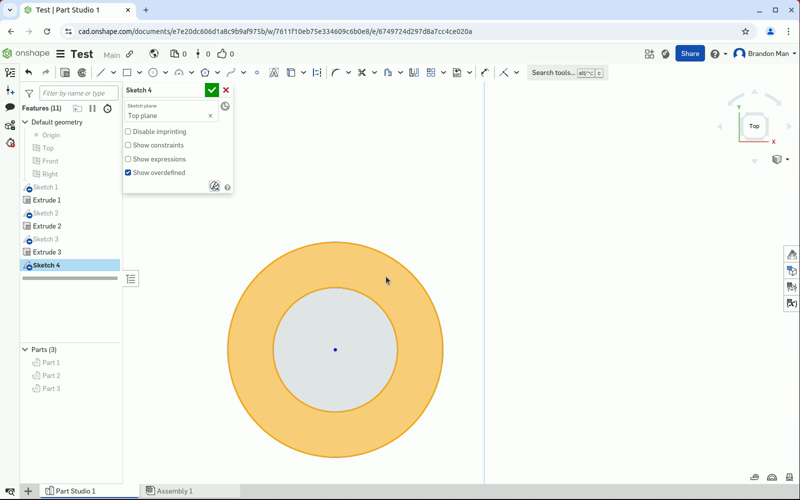
scroll(-6)
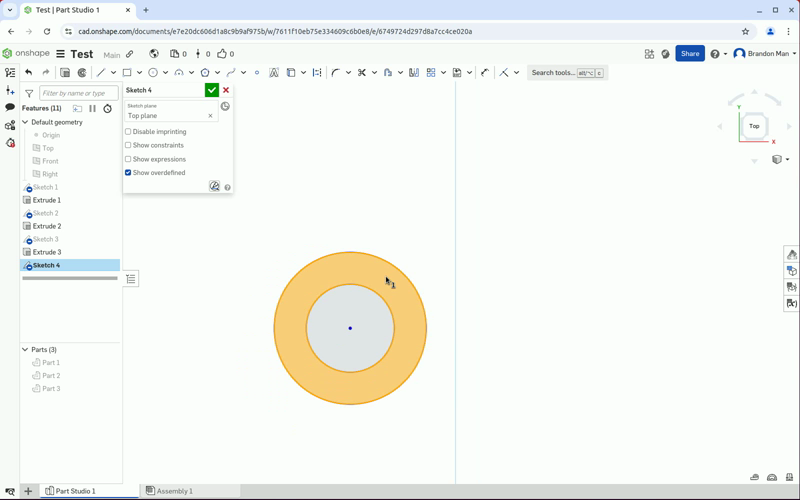
scroll(-6)
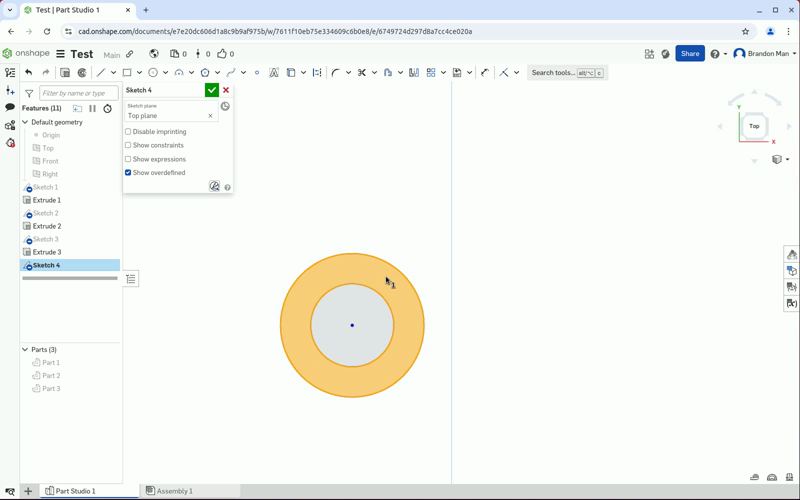
scroll(-6)
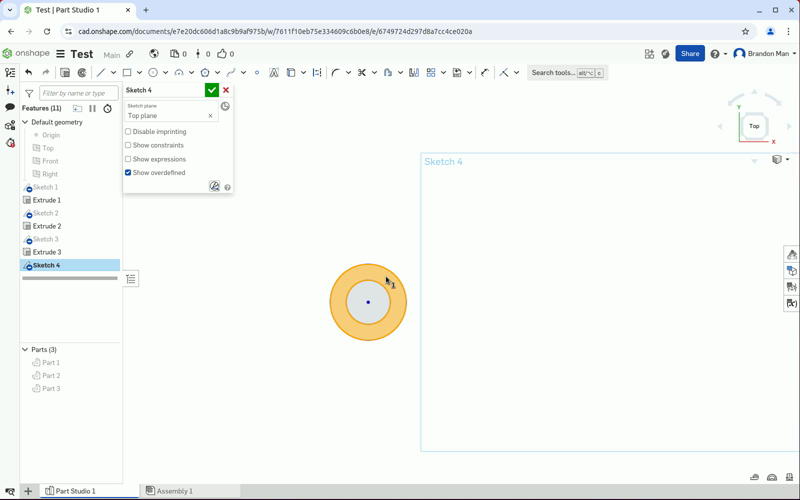
scroll(-6)
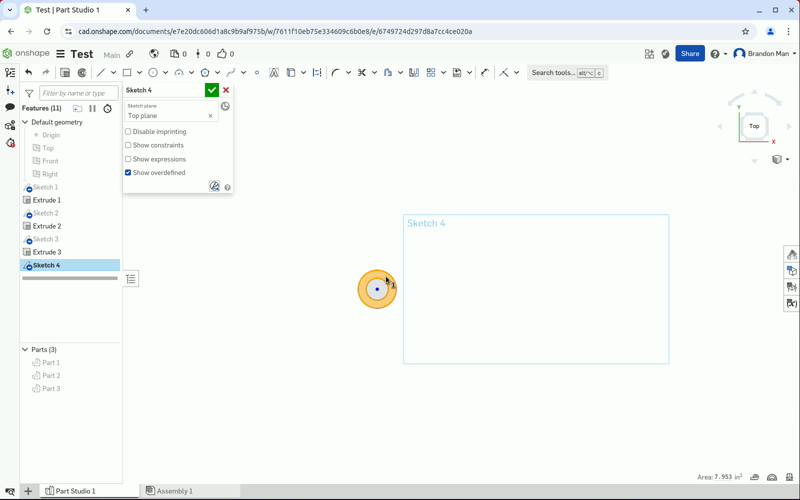
scroll(-6)
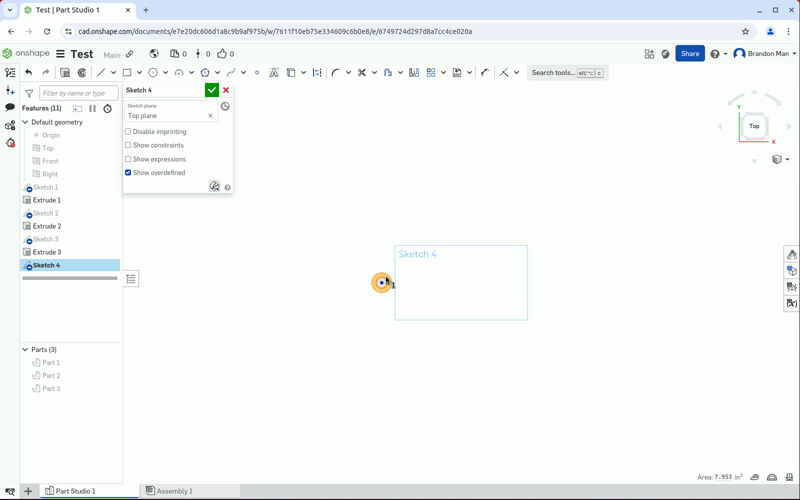
mouse_move(73, 352)
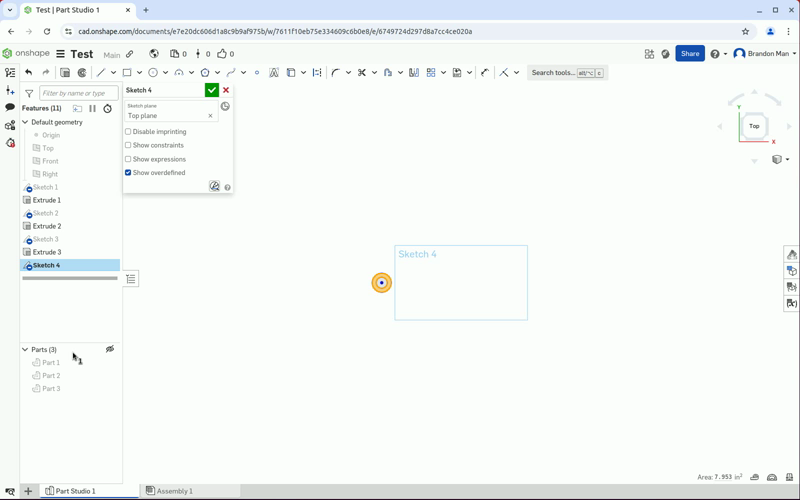
key(shift+y)
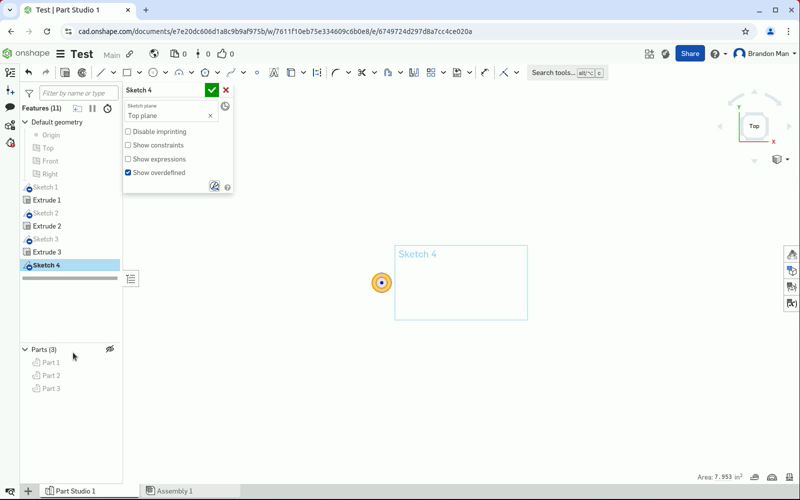
key(shift+e)
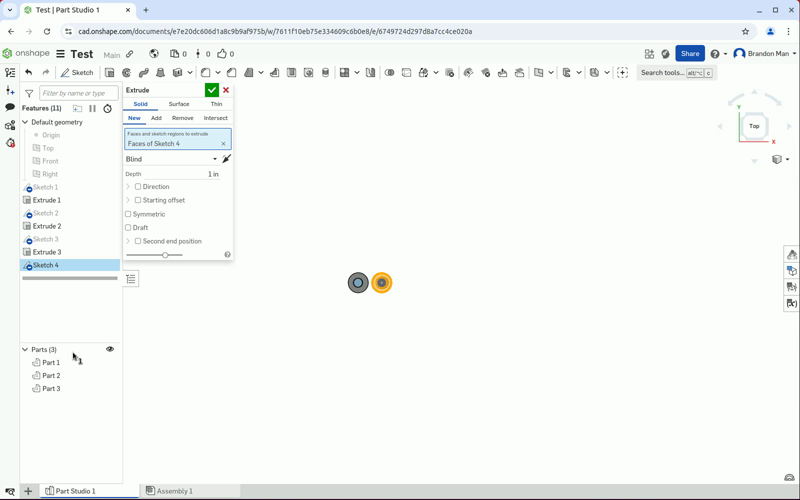
mouse_move(143, 106)
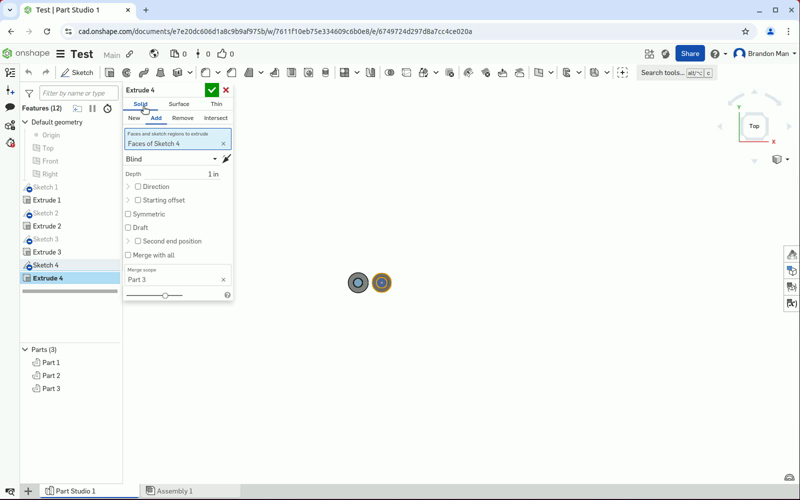
click(143, 106)
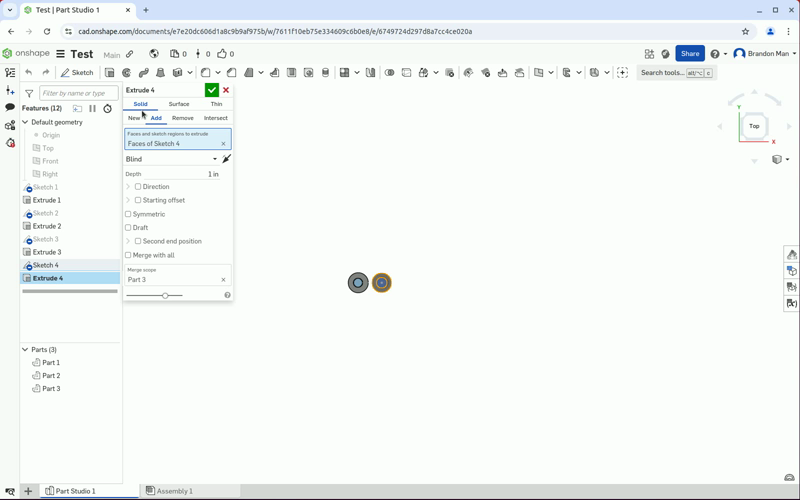
mouse_move(137, 120)
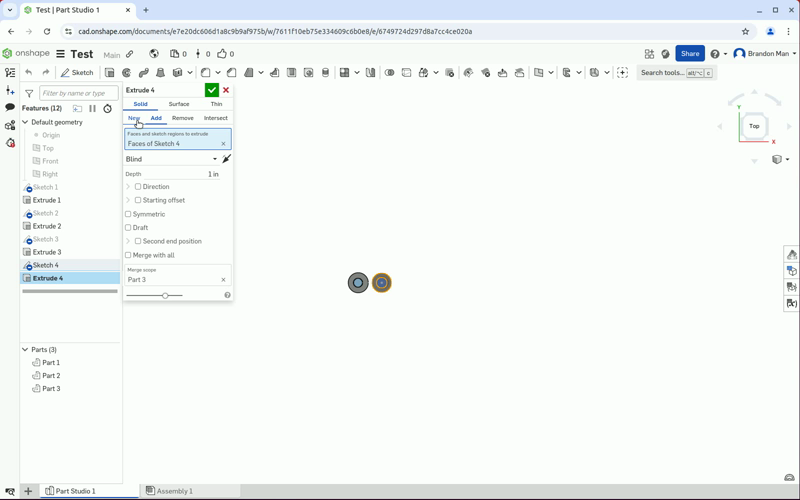
click(137, 120)
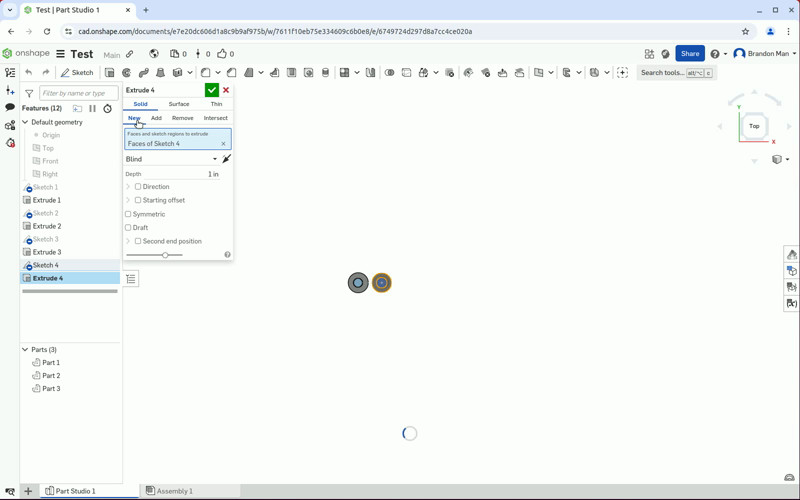
key(tab, 4)
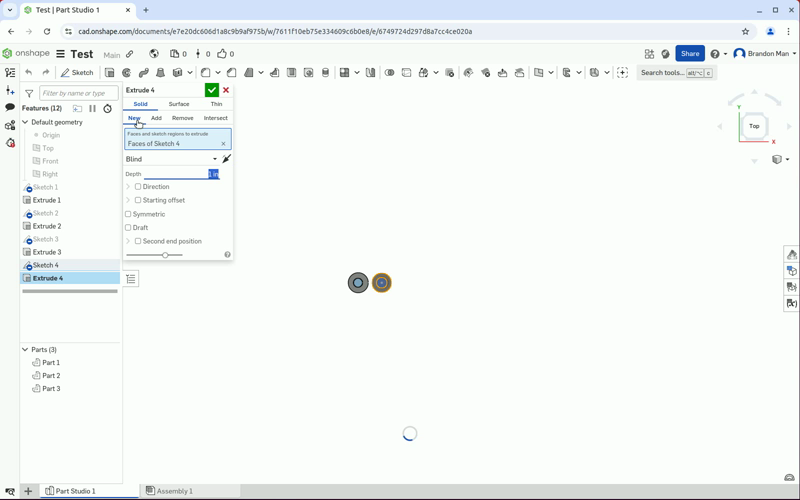
text(-3.129)
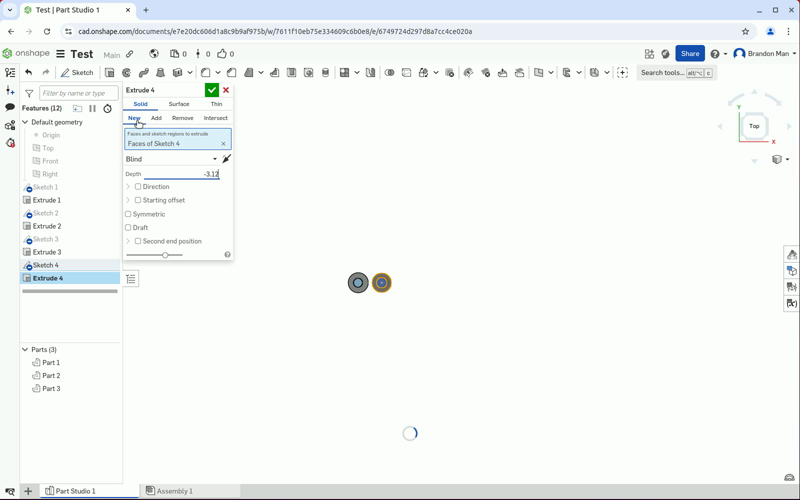
key(enter)
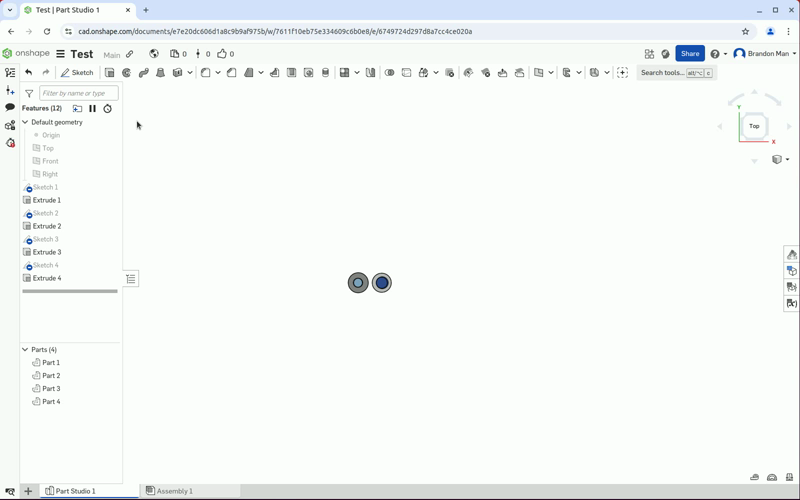
key(shift+h)
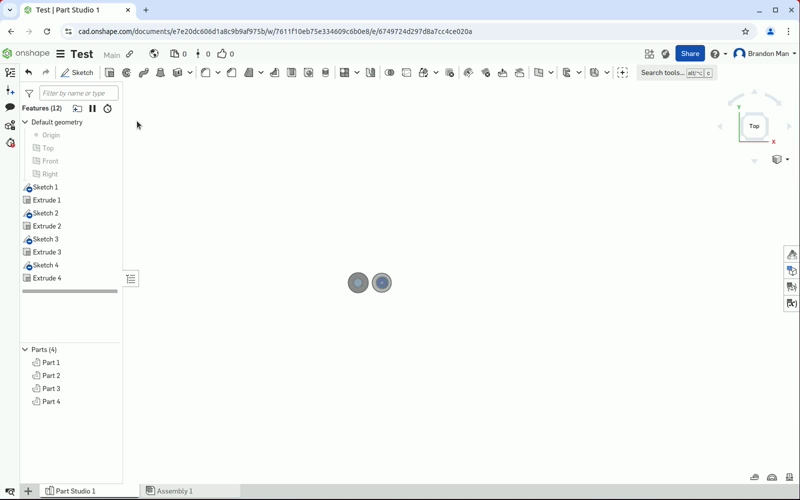
key(shift+h)
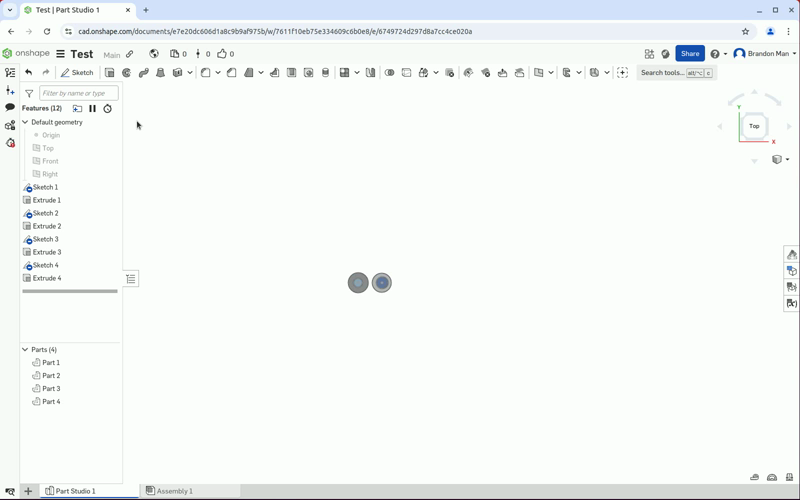
key(shift+7)
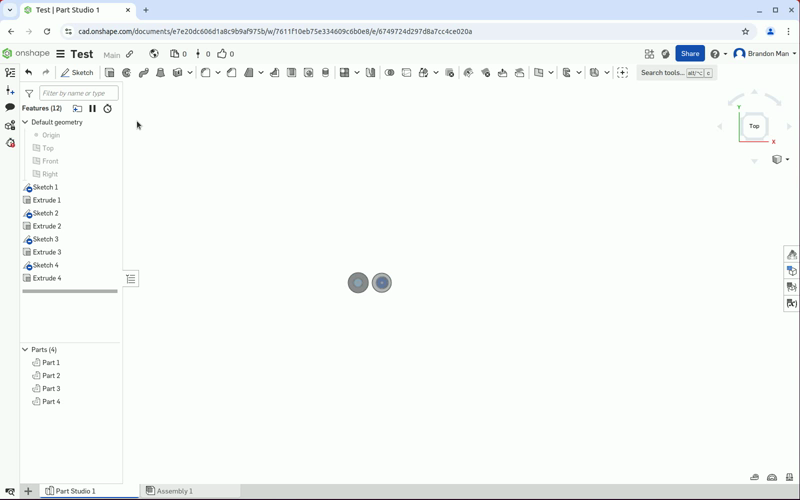
key(up, 3)
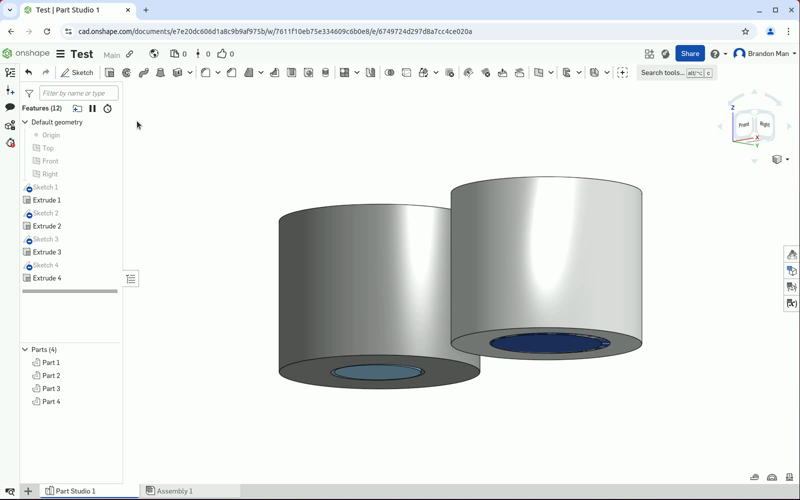
key(left, 3)
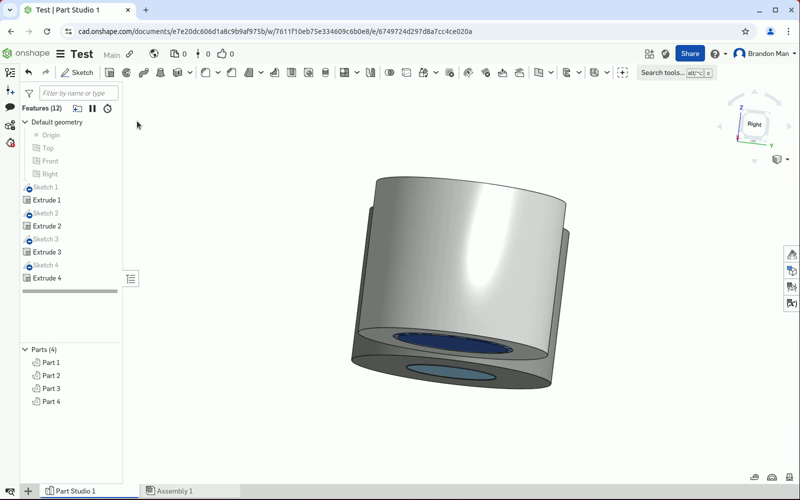
key(right, 3)
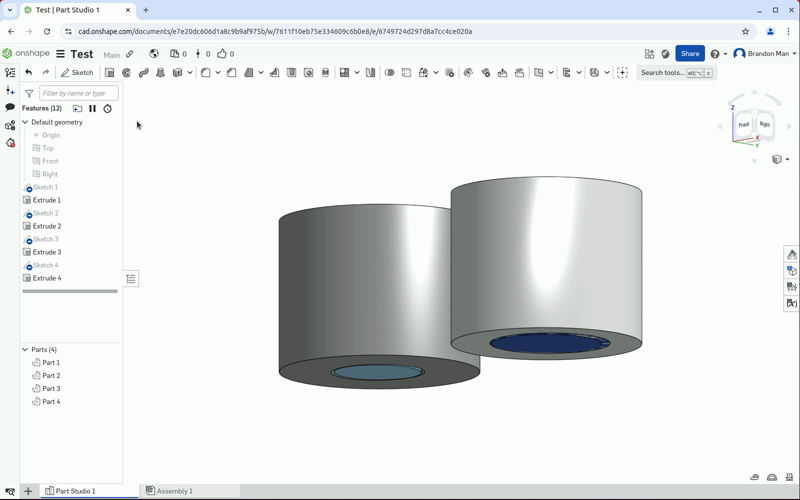
key(down, 3)
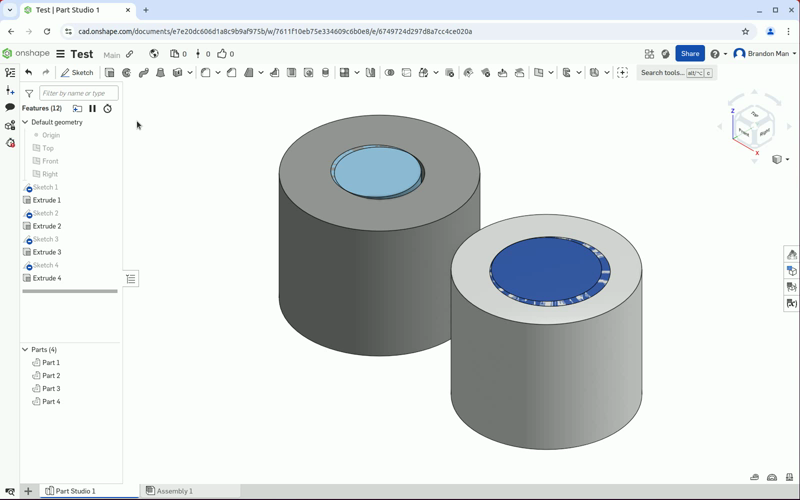
mouse_move(73, 189)
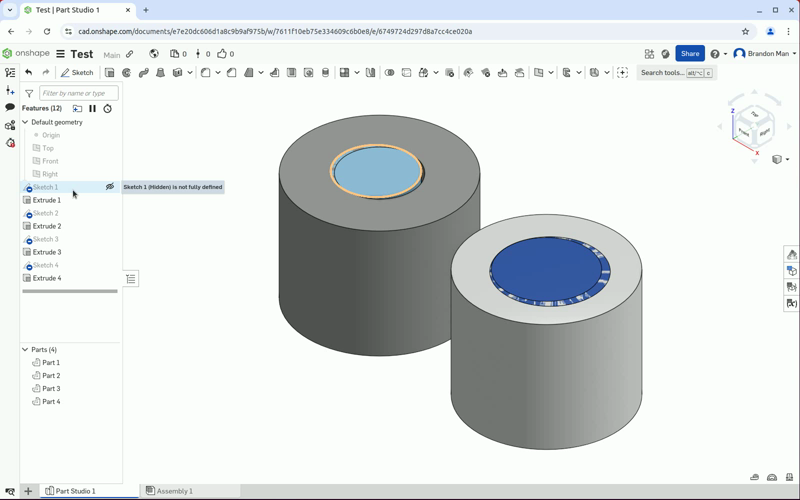
click(73, 189)